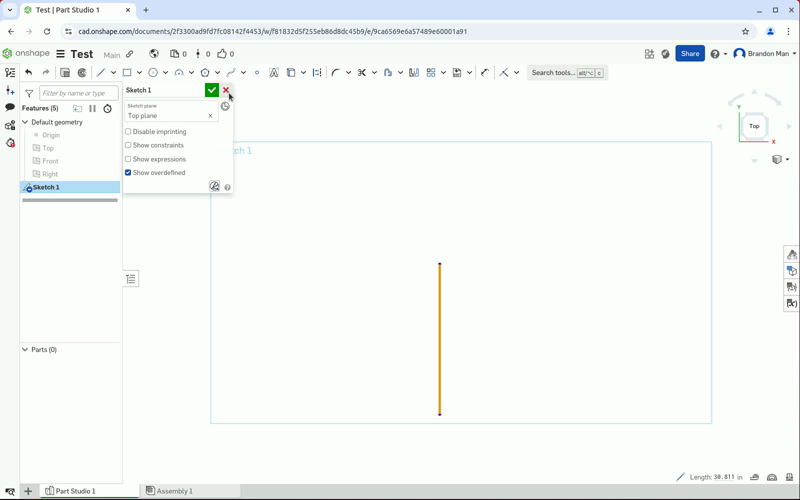
key(shift+h)
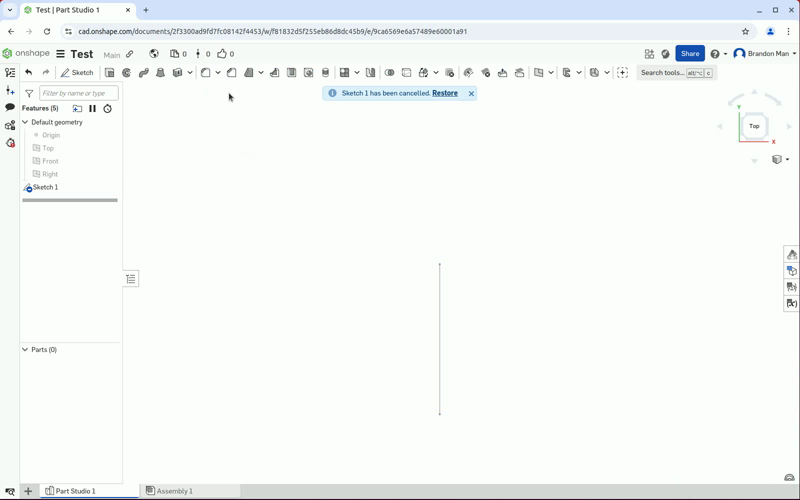
key(shift+s)
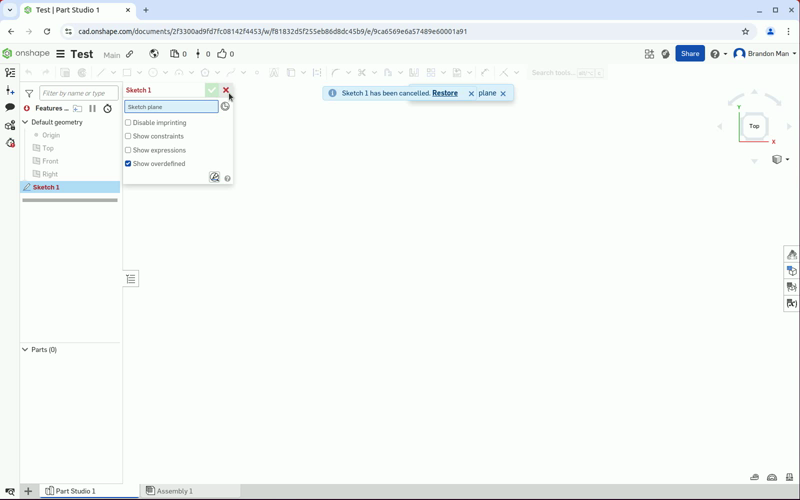
mouse_move(73, 150)
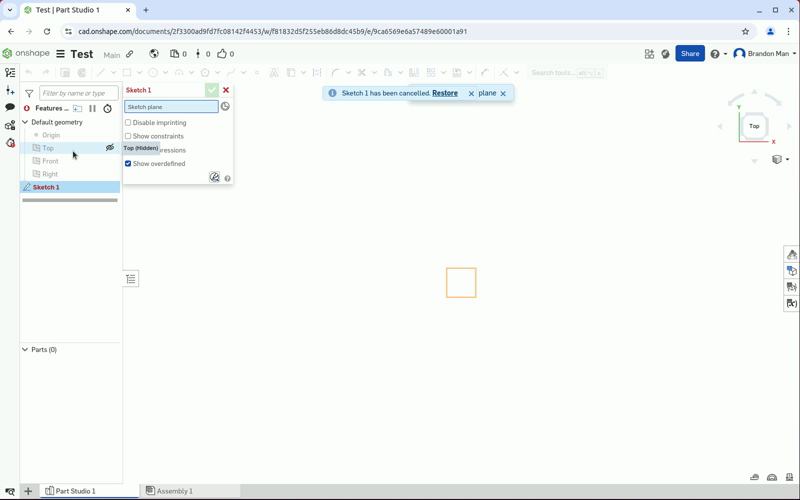
click(73, 150)
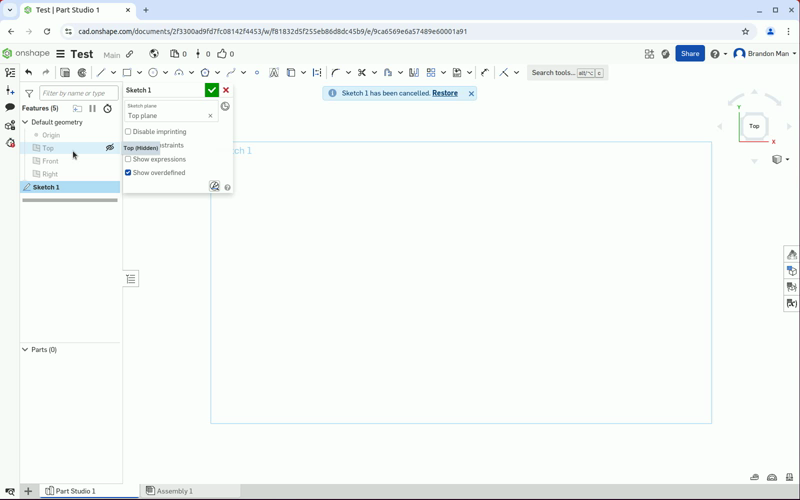
mouse_move(73, 352)
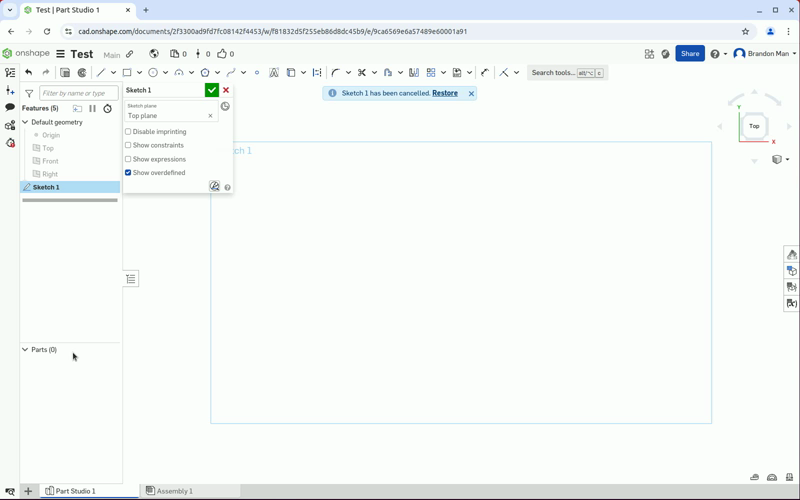
key(y)
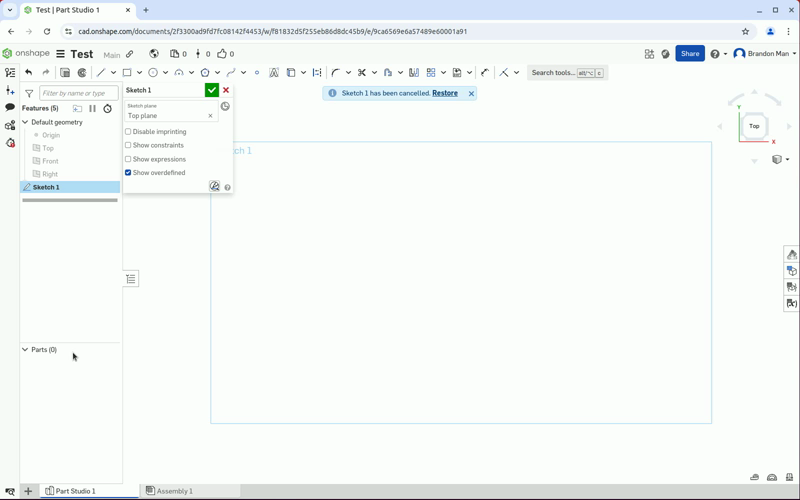
key(c)
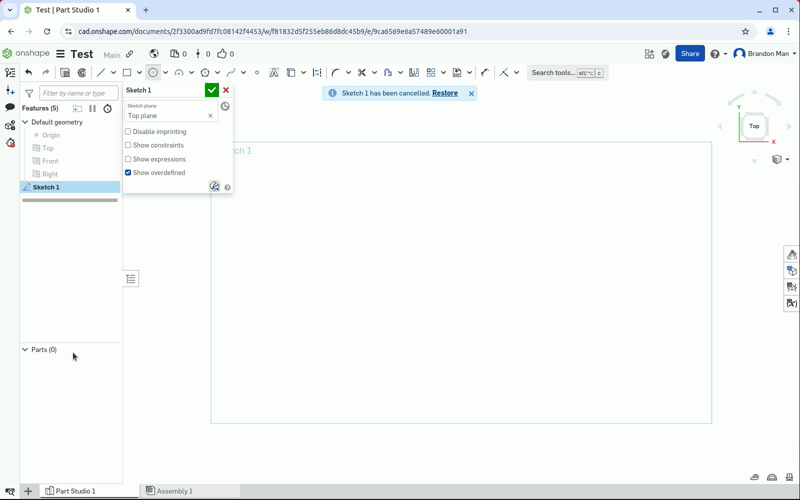
key_down(shift)
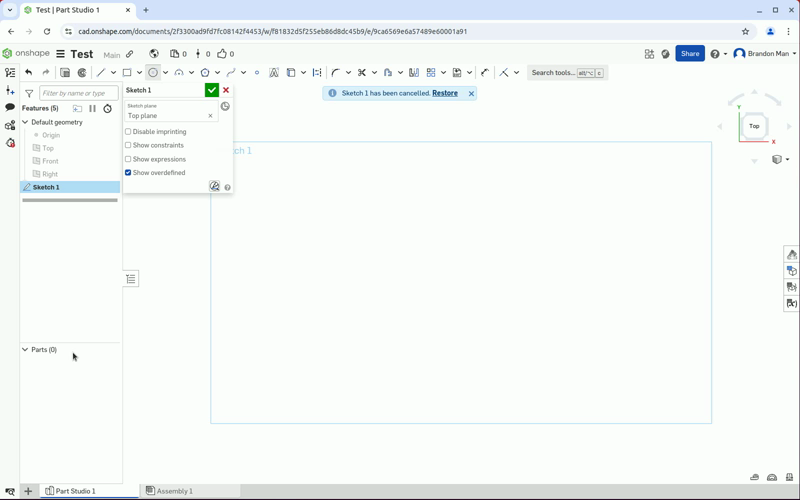
mouse_move(461, 282)
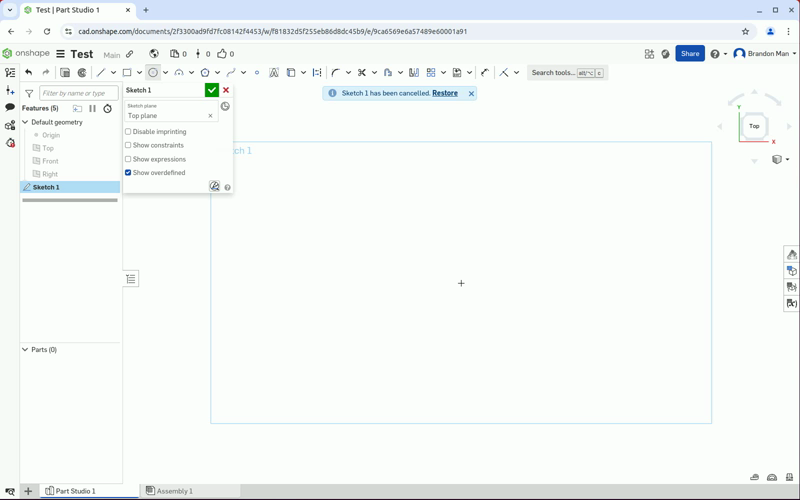
click(461, 282)
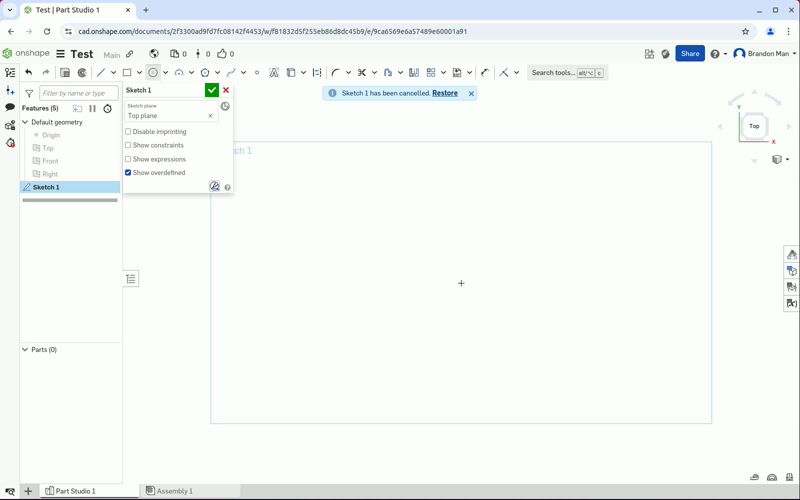
key_up(shift)
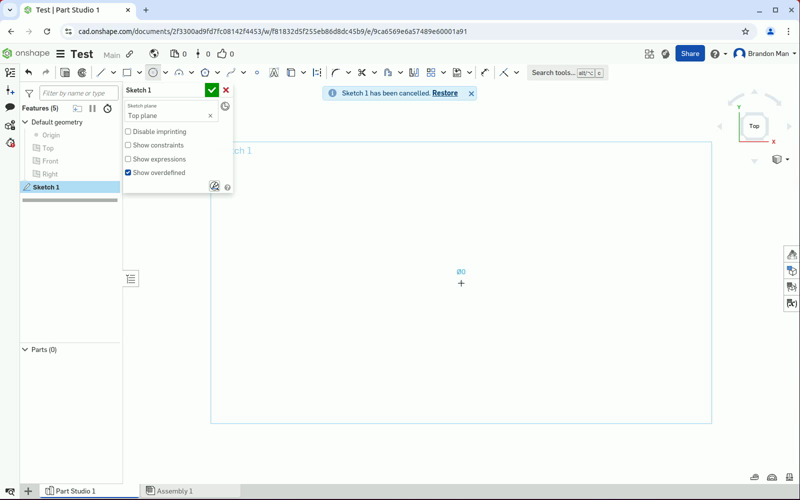
mouse_move(518, 282)
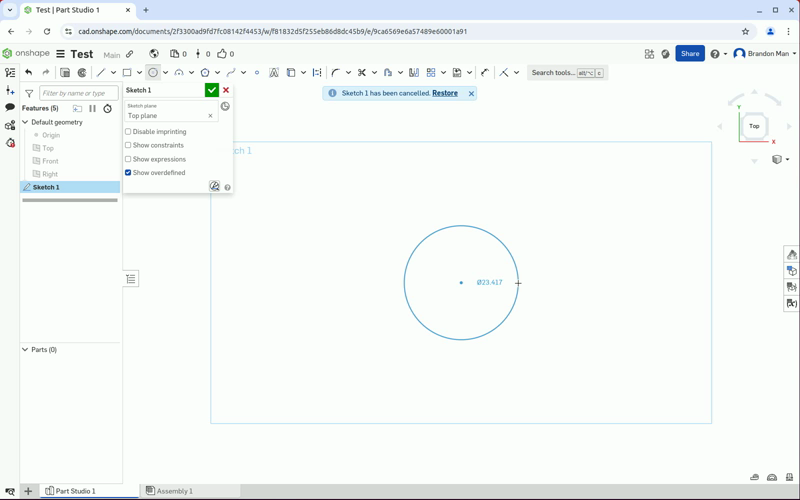
click(518, 282)
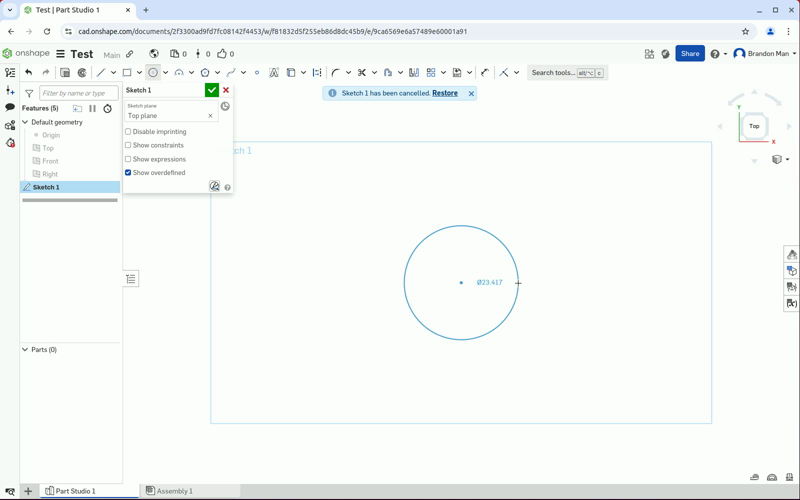
key(esc)
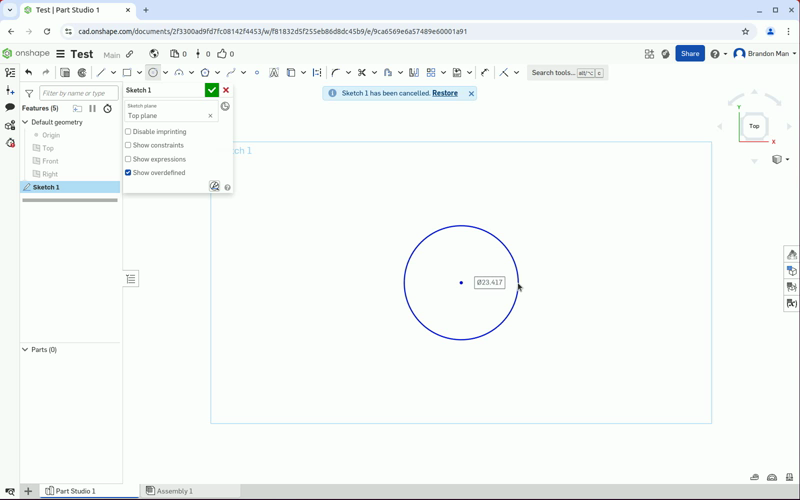
mouse_move(457, 251)
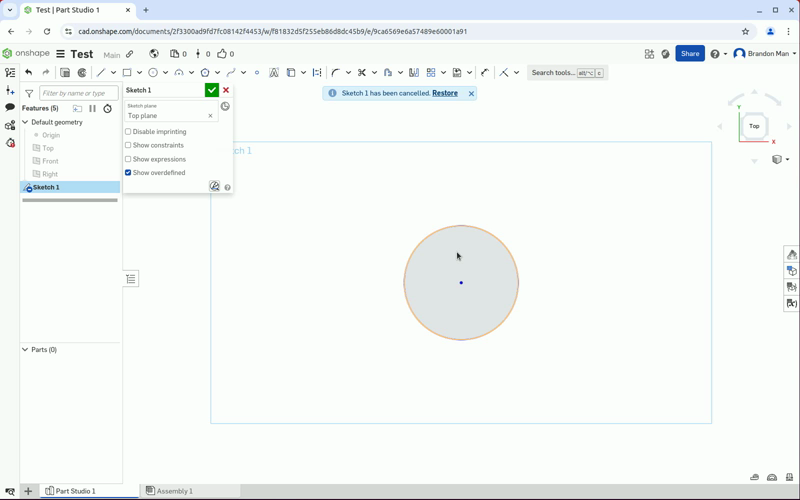
click(457, 251)
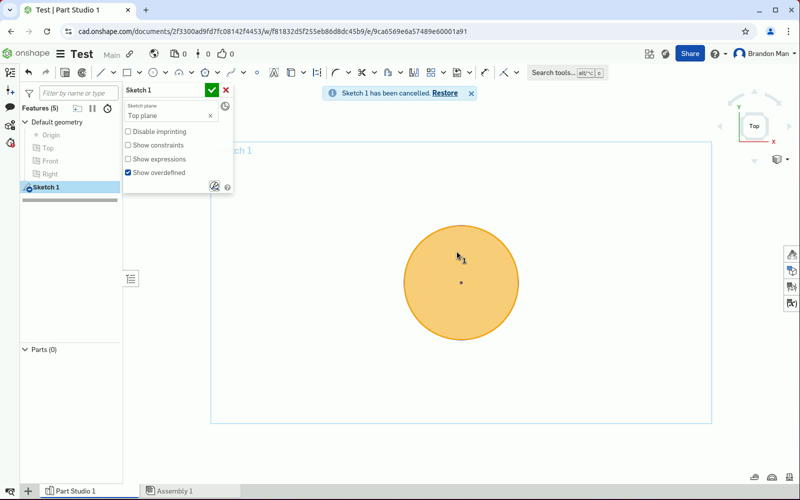
mouse_move(73, 352)
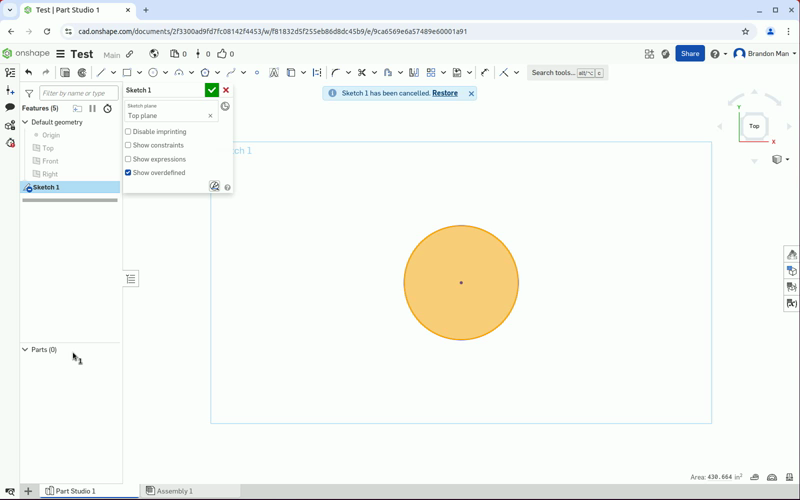
key(shift+y)
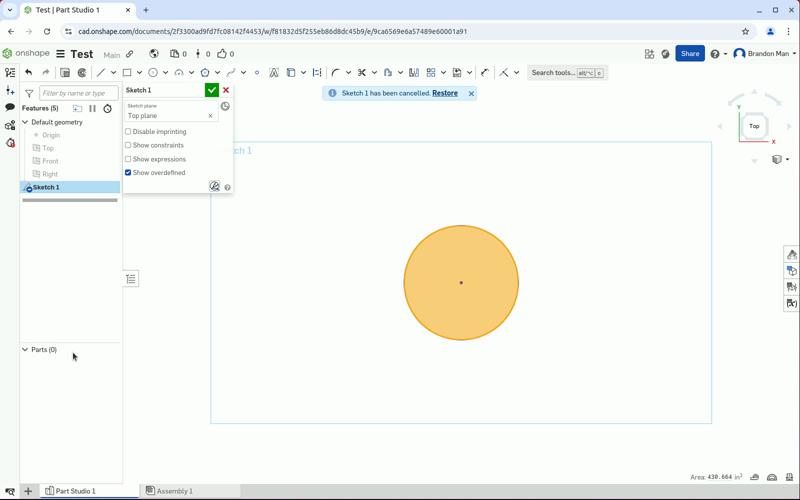
key(shift+e)
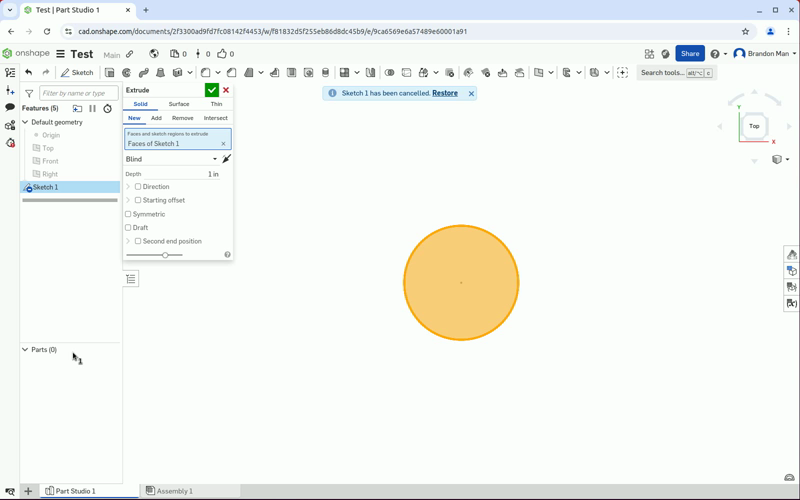
mouse_move(143, 106)
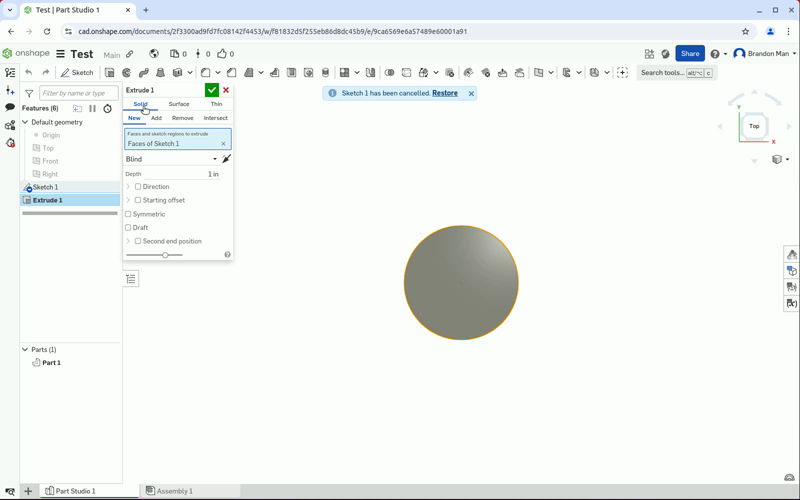
click(143, 106)
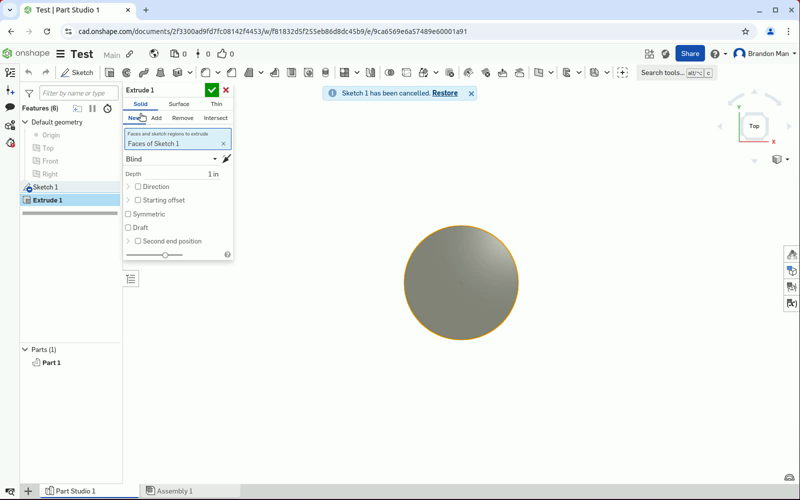
mouse_move(137, 120)
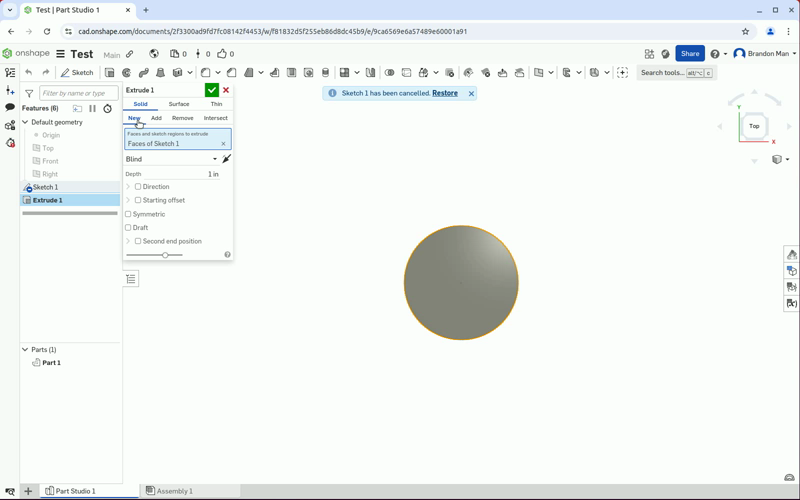
click(137, 120)
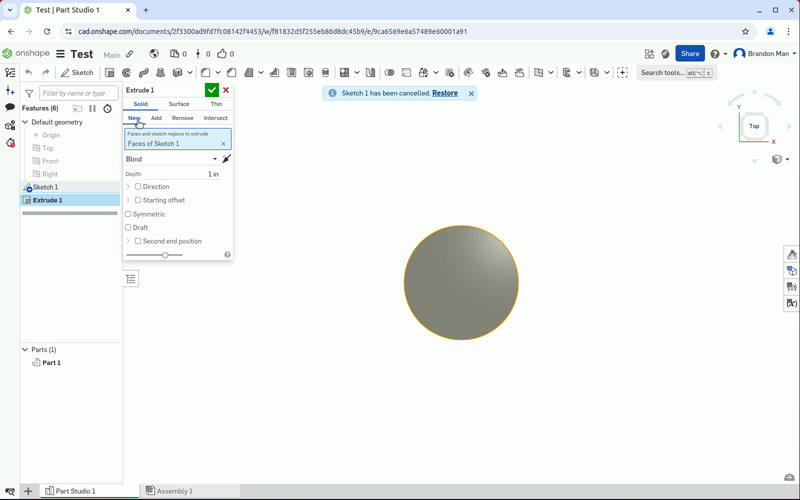
key(tab, 4)
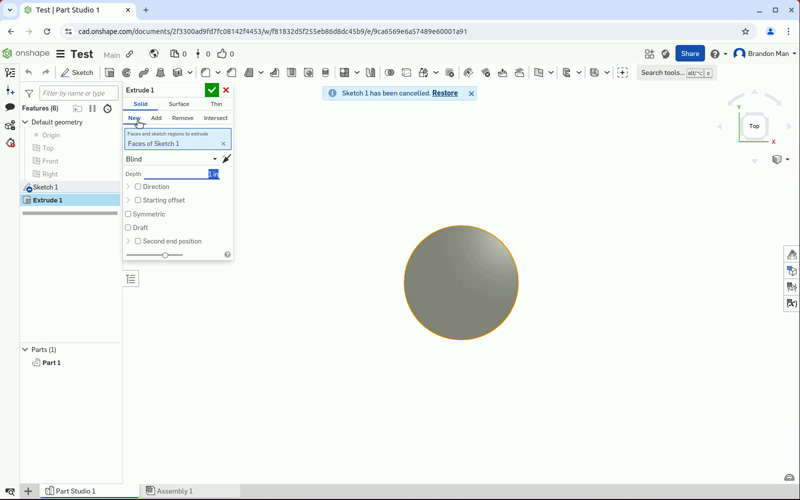
text(2.166)
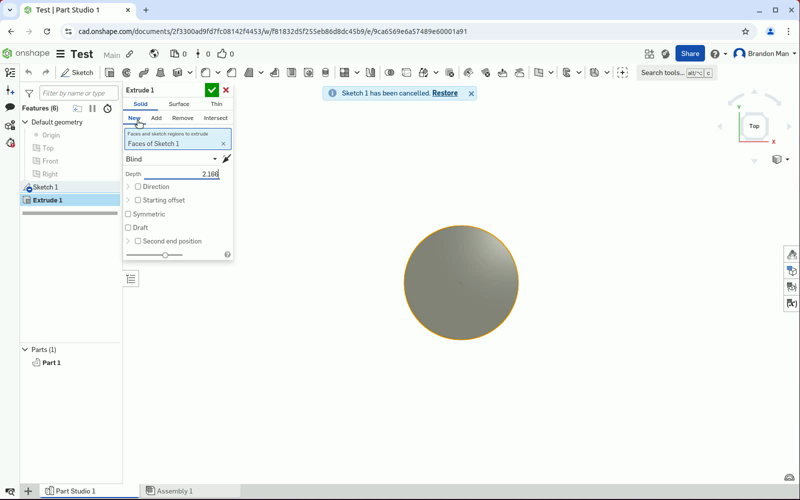
key(enter)
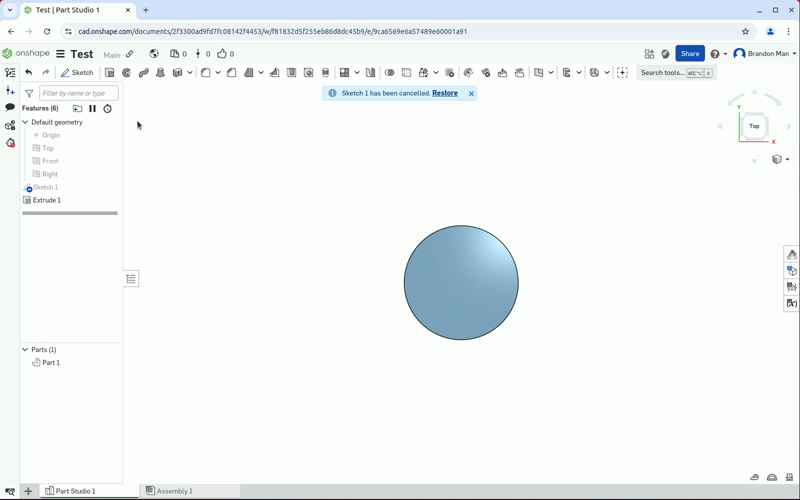
key(shift+h)
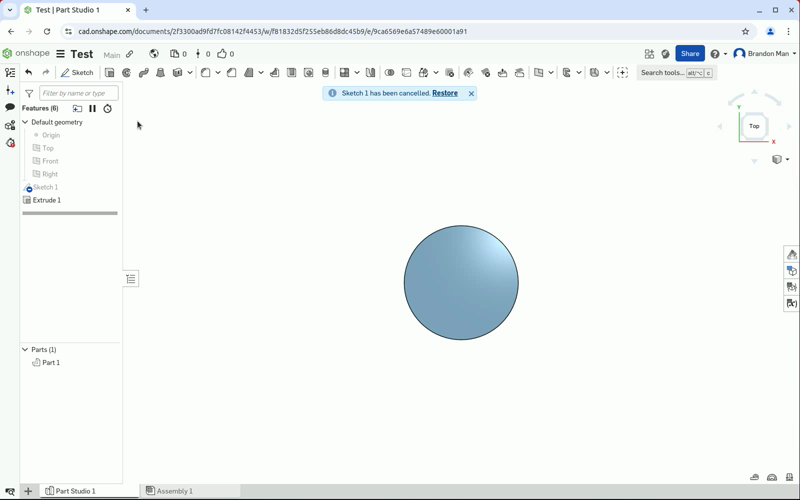
key(shift+h)
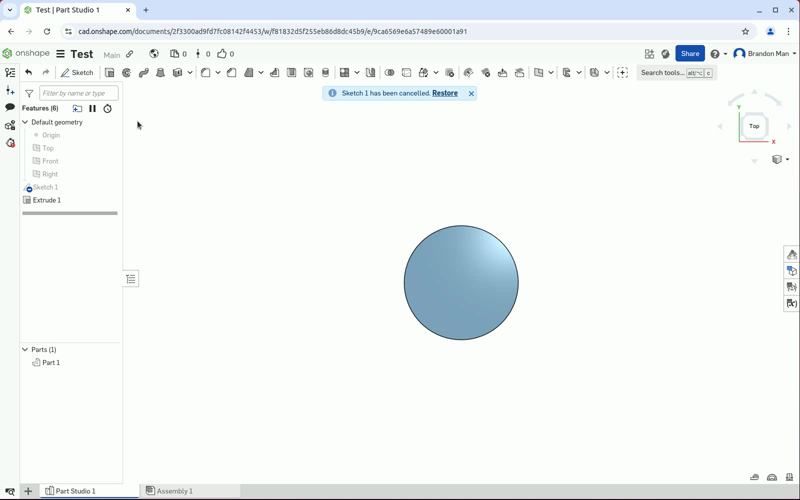
mouse_move(73, 189)
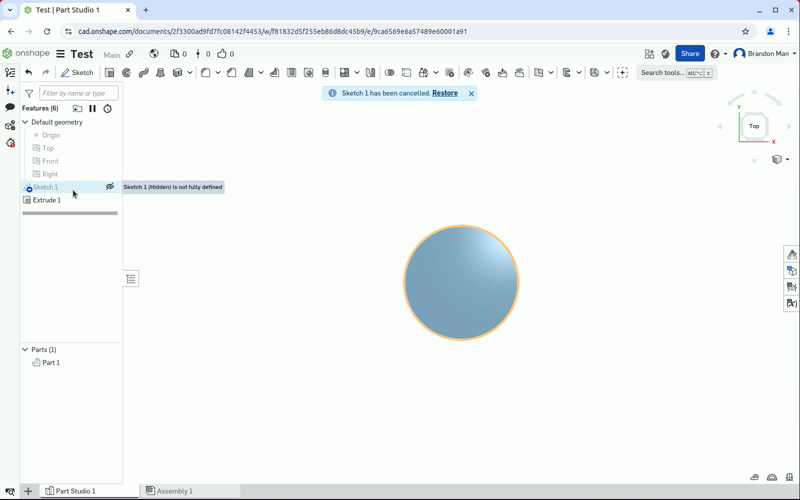
click(73, 189)
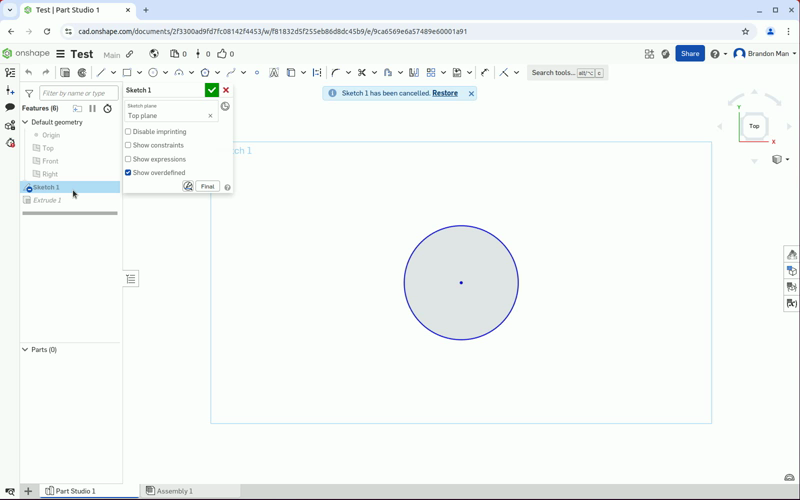
mouse_move(229, 92)
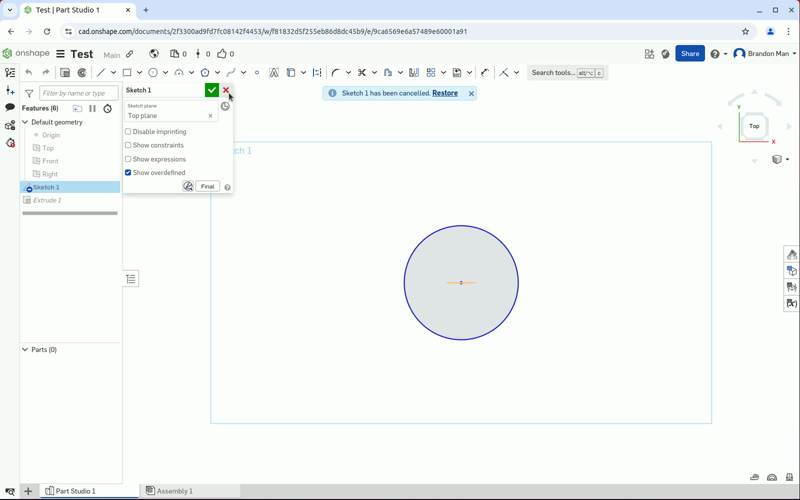
click(229, 92)
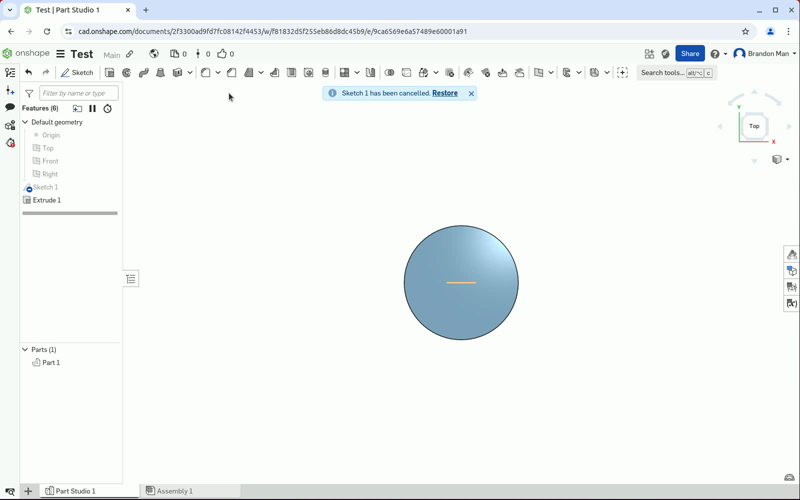
mouse_move(541, 75)
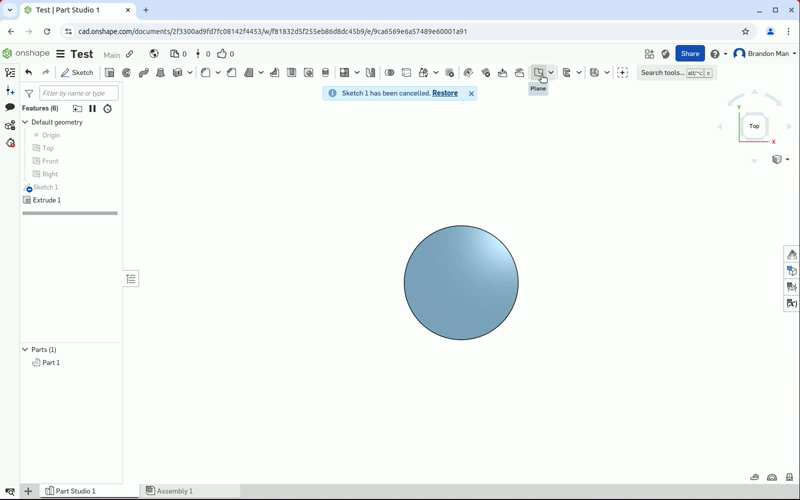
click(541, 75)
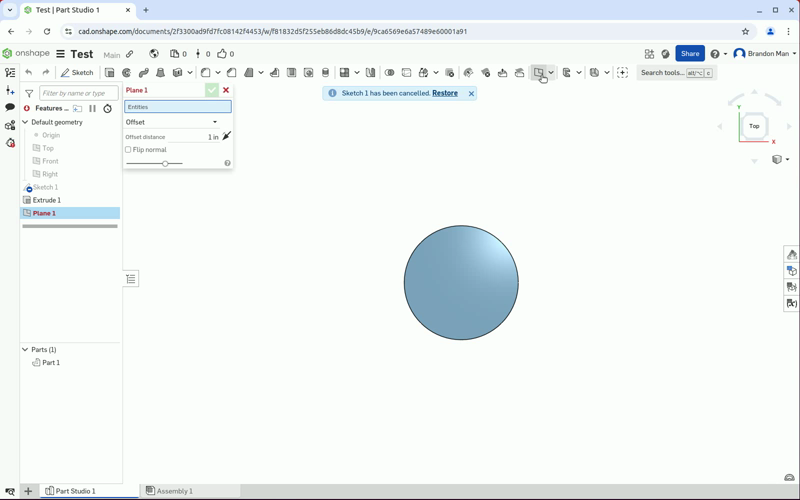
mouse_move(73, 150)
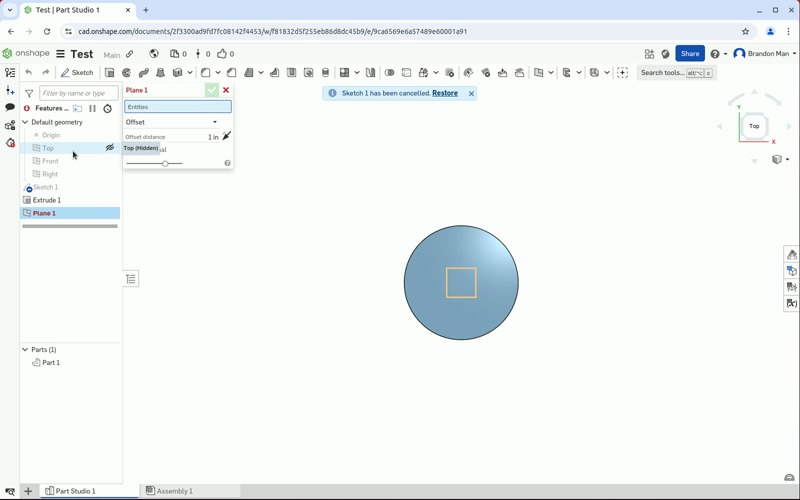
click(73, 150)
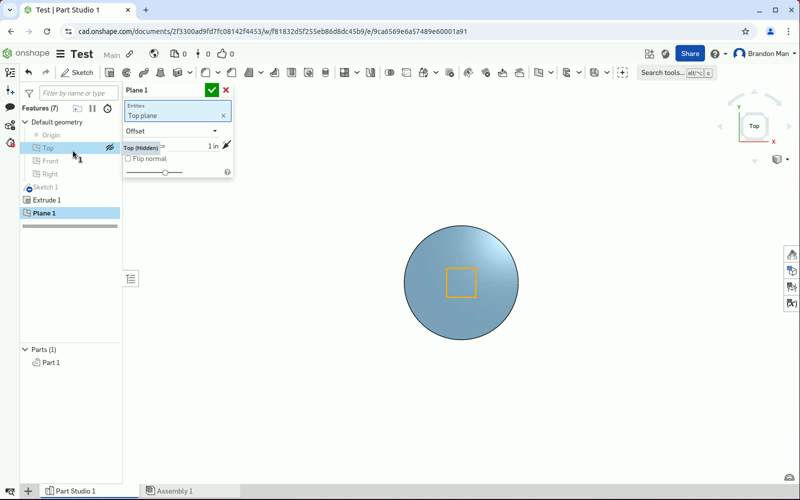
key(tab, 2)
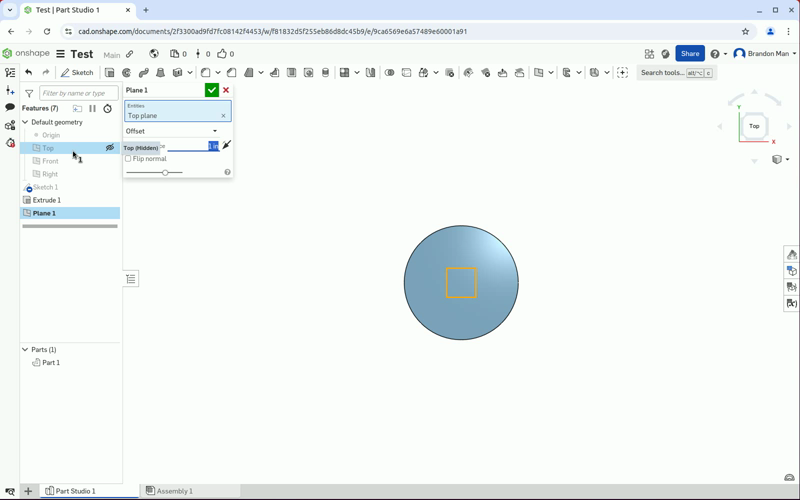
text(2.157)
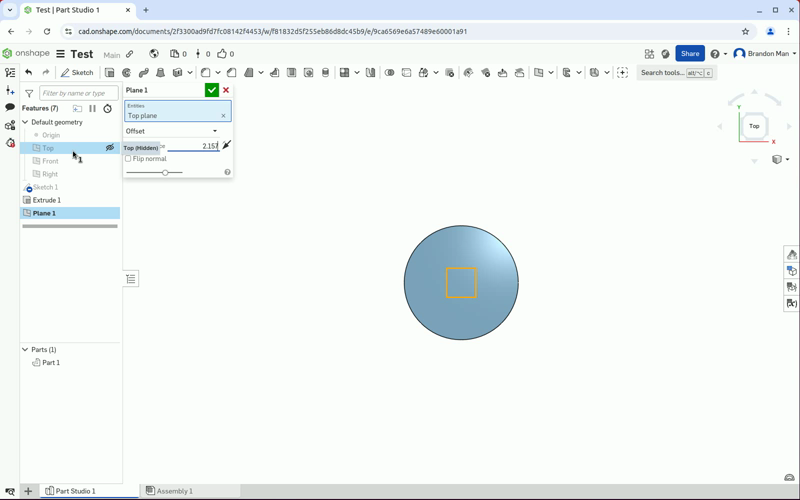
key(enter, 2)
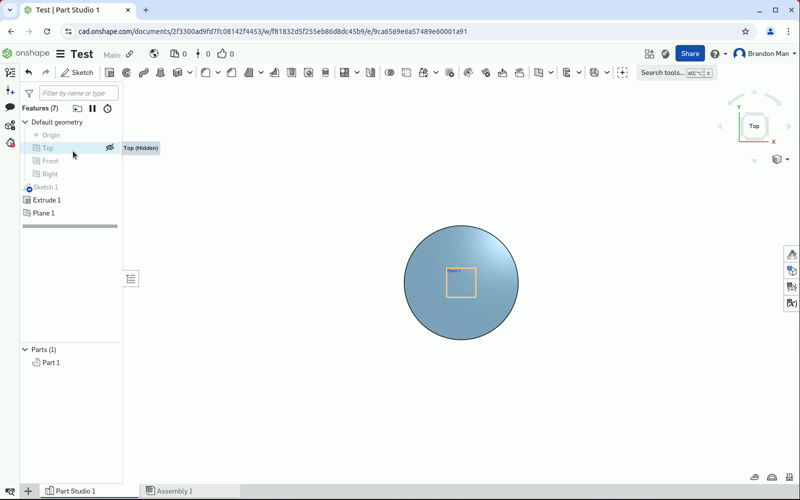
key(shift+s)
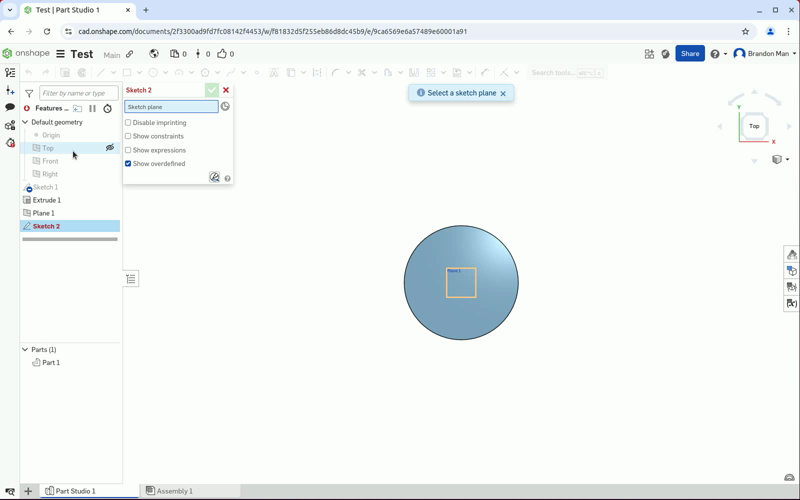
mouse_move(73, 215)
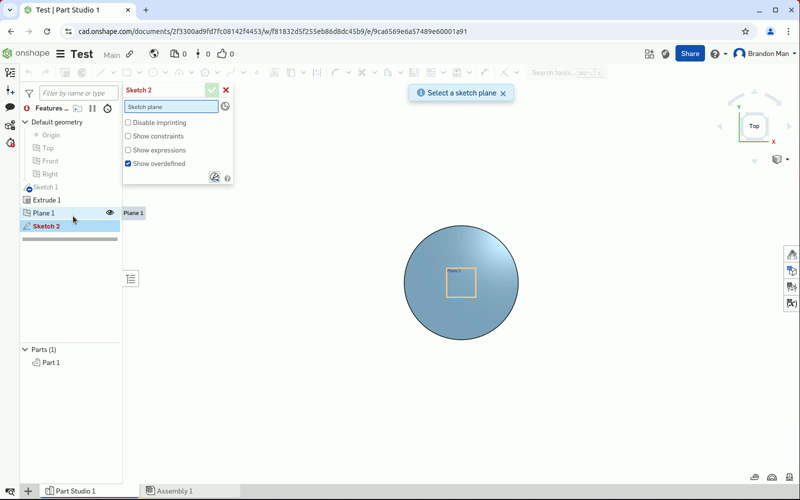
click(73, 215)
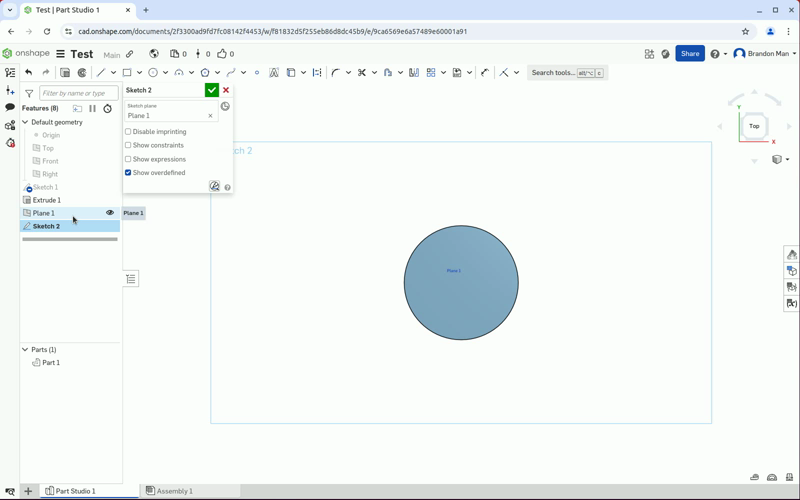
mouse_move(73, 352)
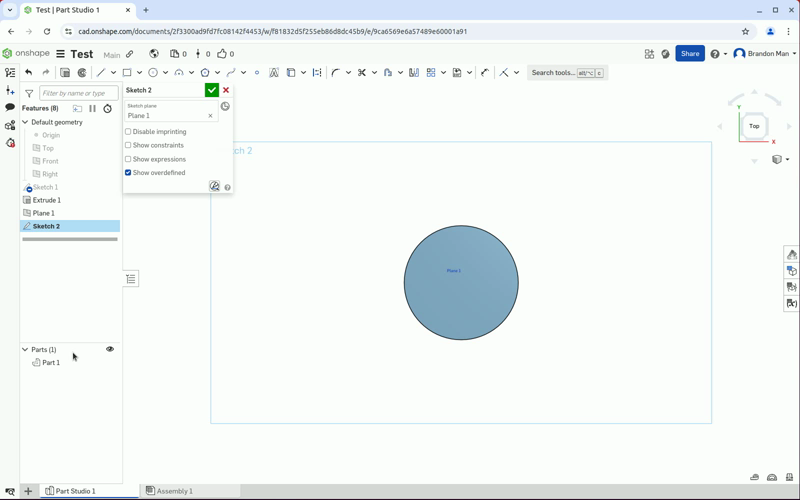
key(y)
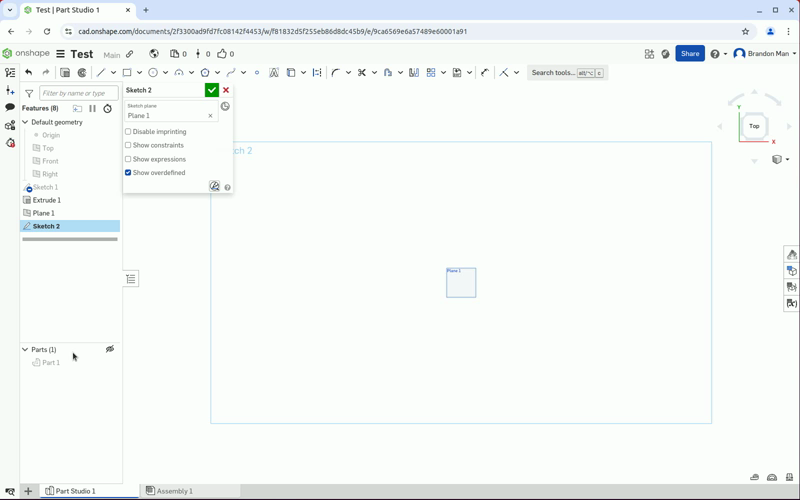
key(c)
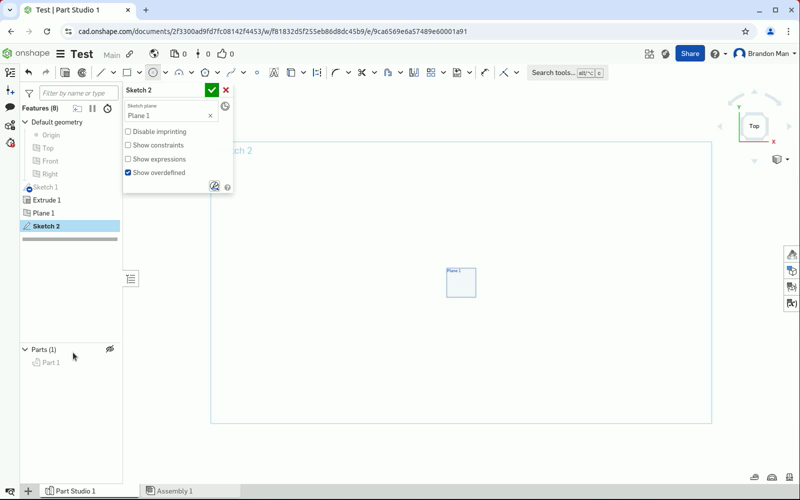
key_down(shift)
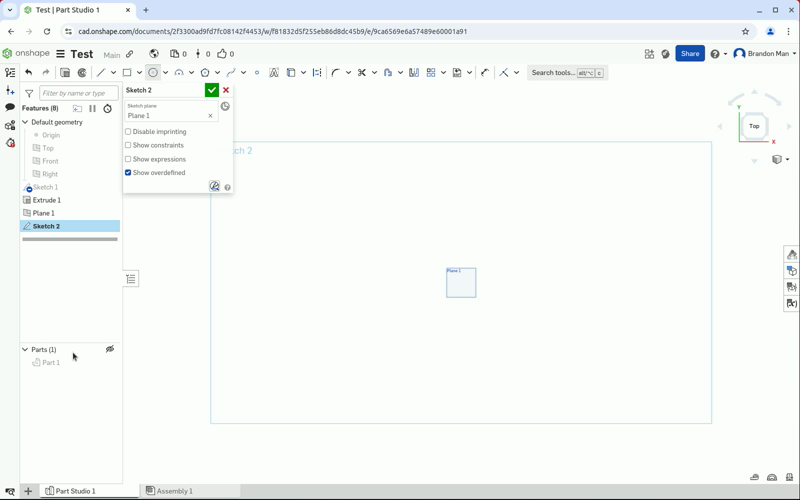
mouse_move(461, 282)
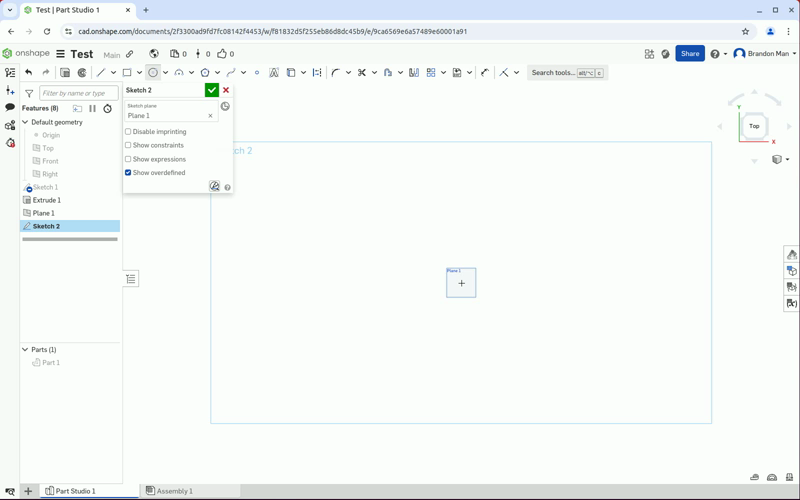
click(461, 282)
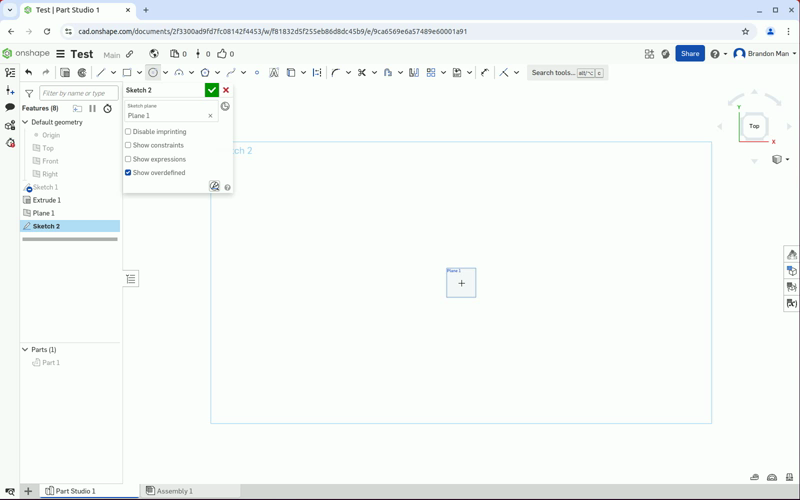
key_up(shift)
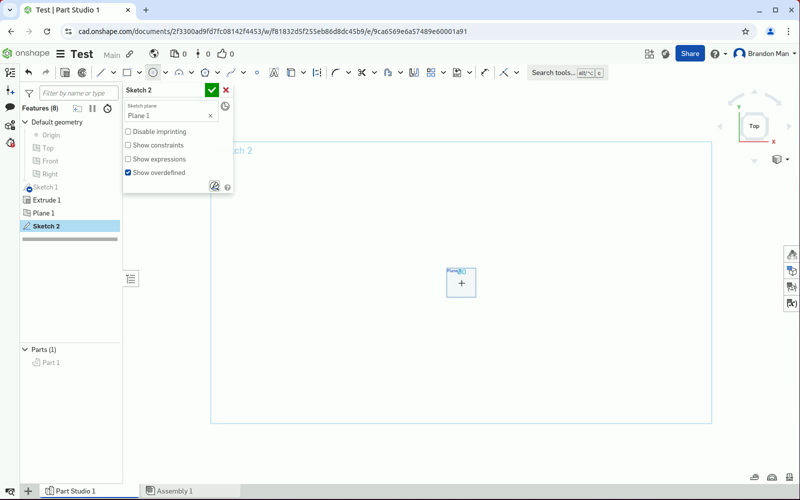
mouse_move(505, 282)
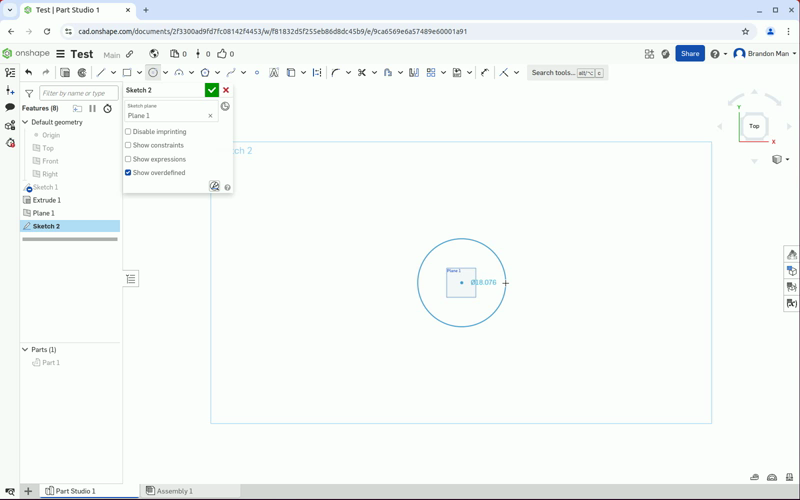
click(505, 282)
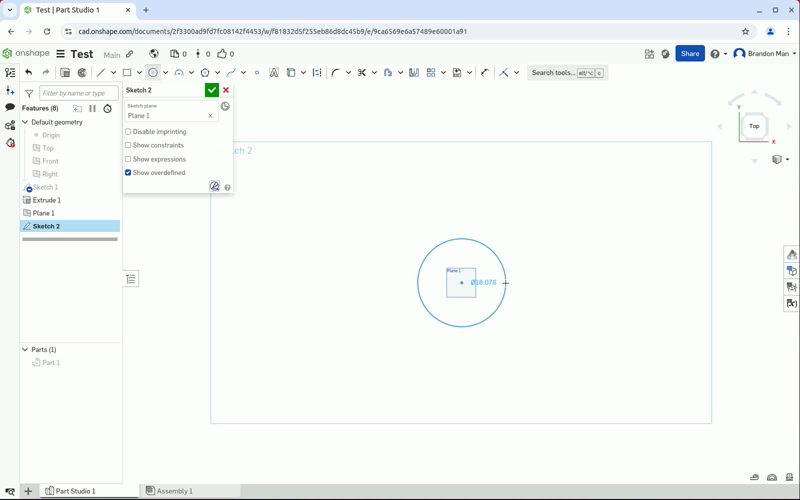
key(esc)
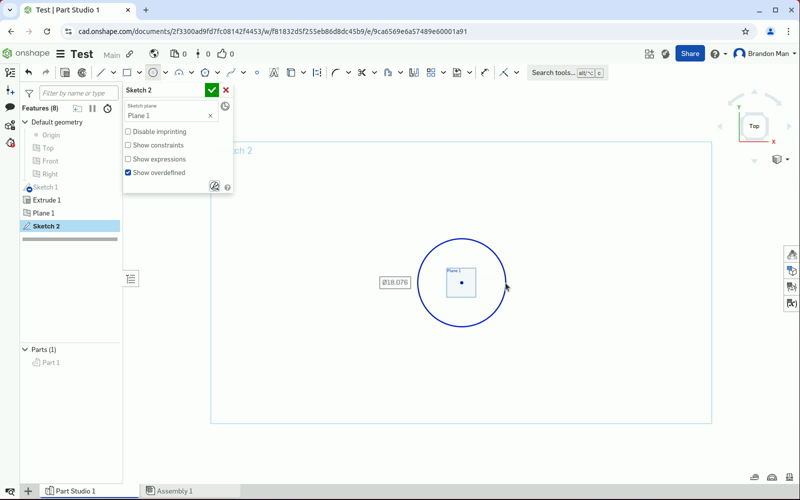
mouse_move(455, 246)
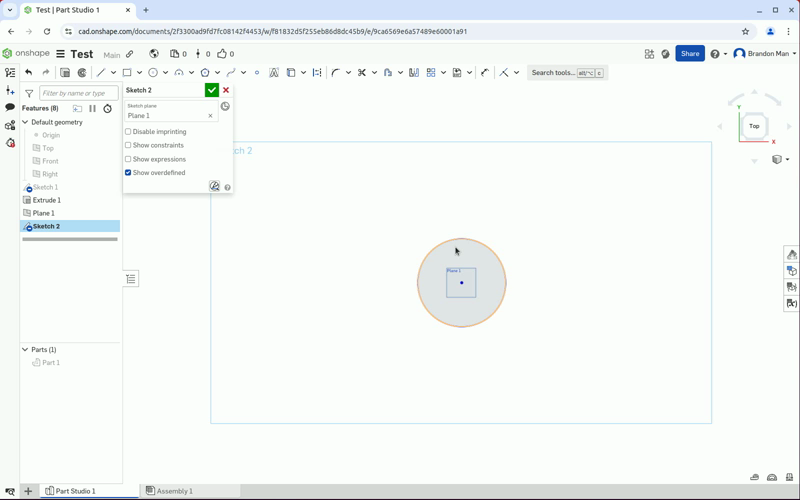
click(455, 246)
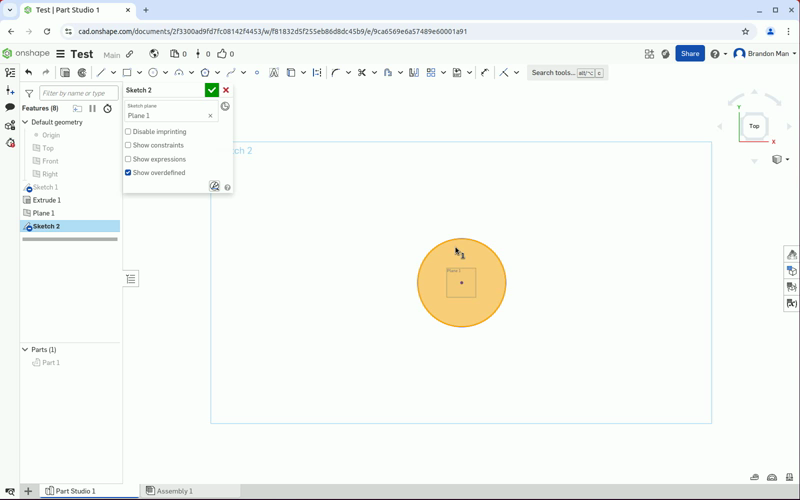
mouse_move(73, 352)
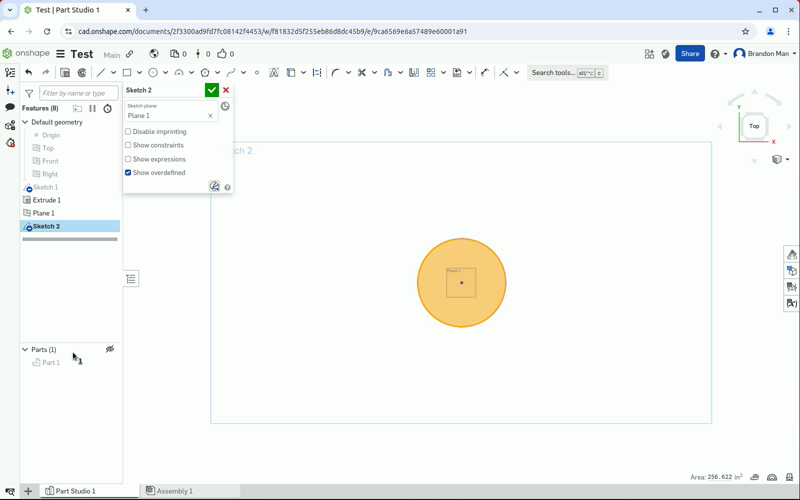
key(shift+y)
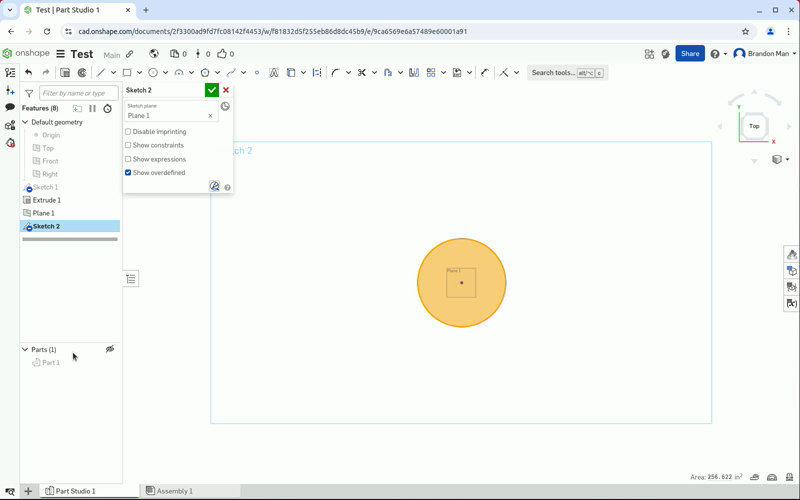
key(shift+e)
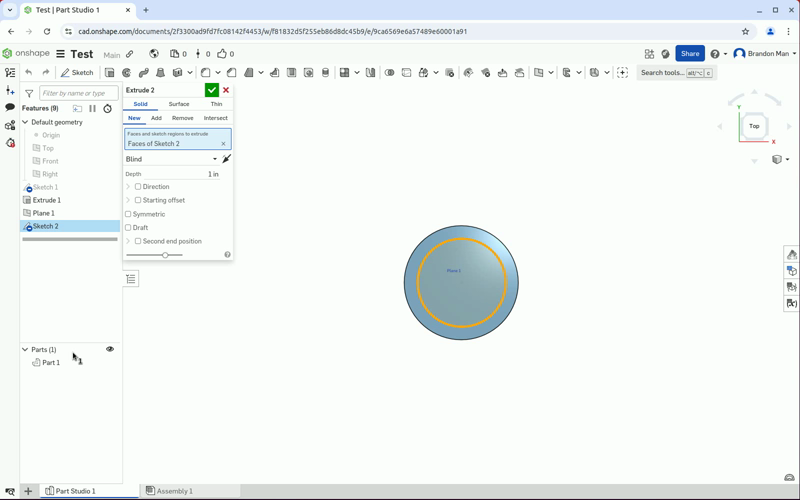
mouse_move(143, 106)
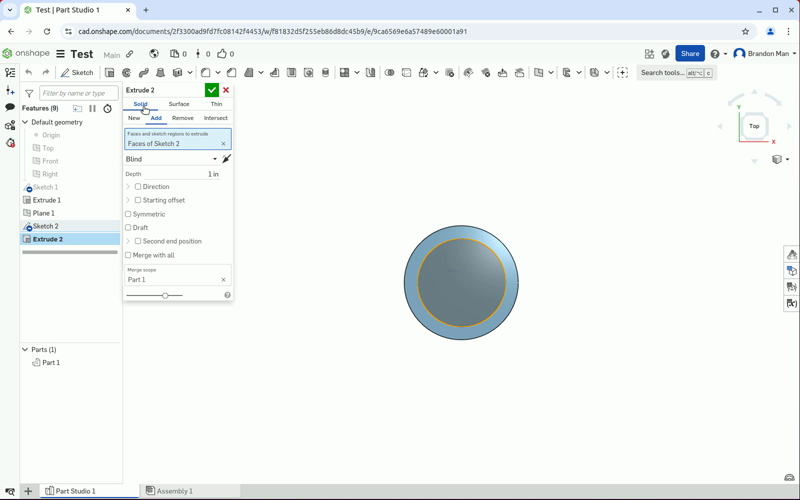
click(143, 106)
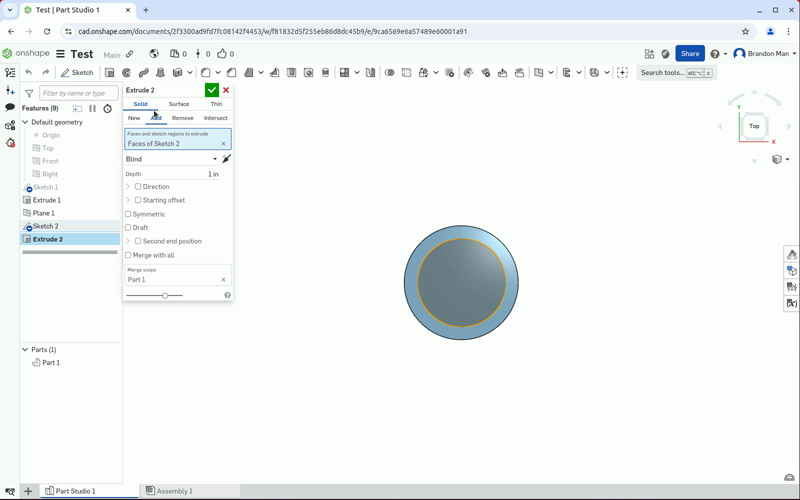
mouse_move(186, 120)
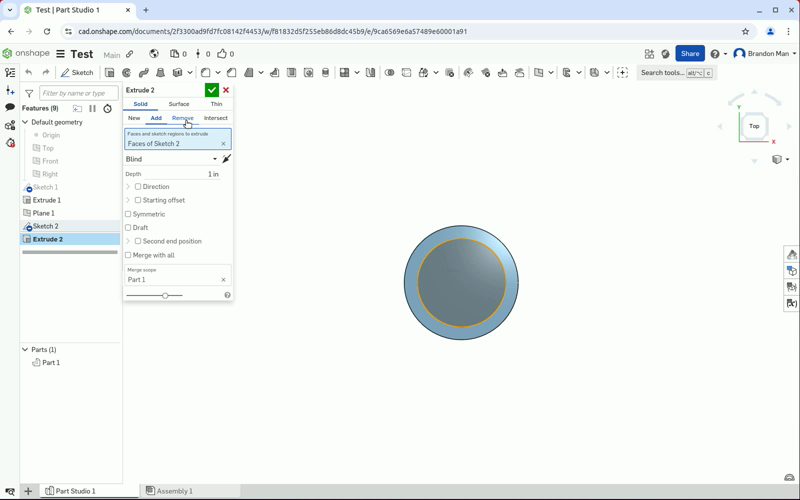
click(186, 120)
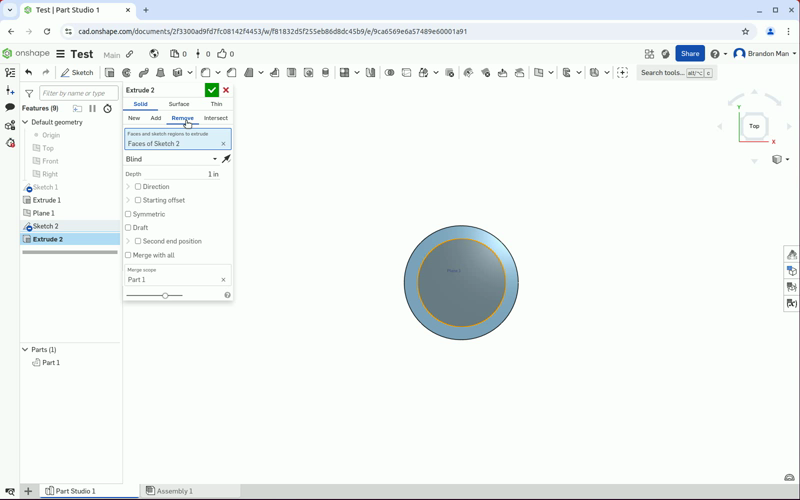
key(tab, 4)
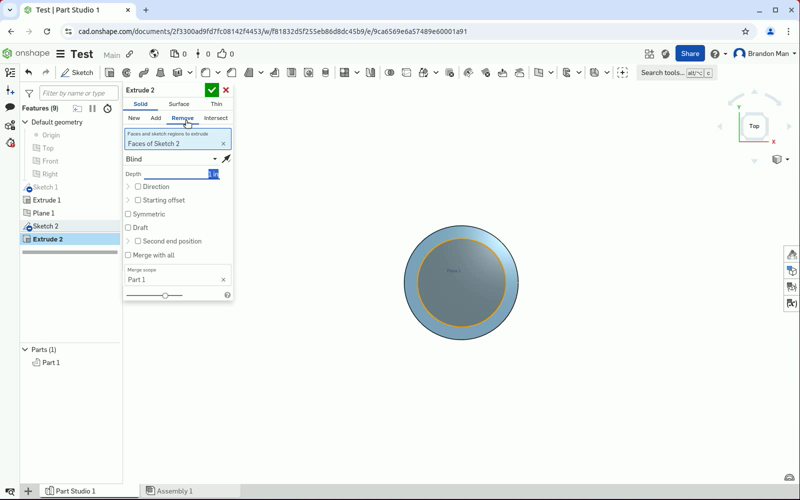
text(2.166)
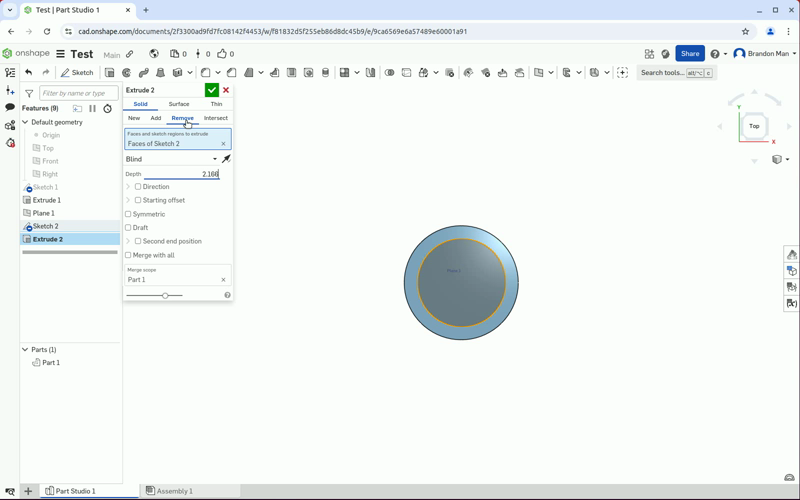
key(tab, 6)
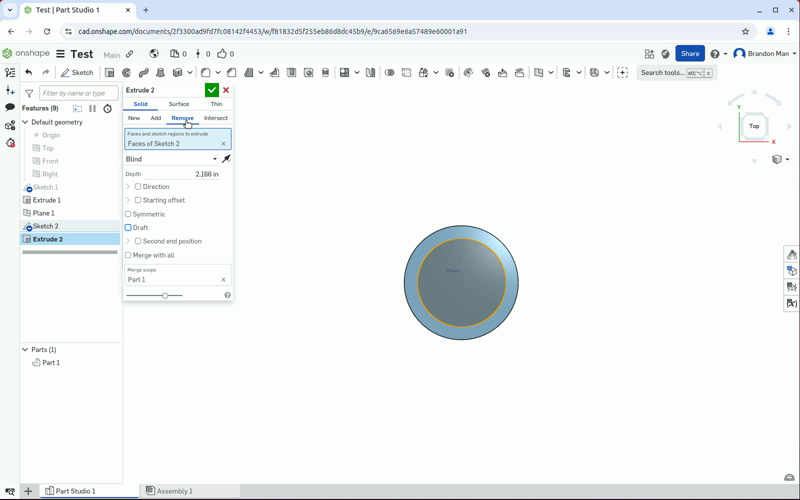
key(space)
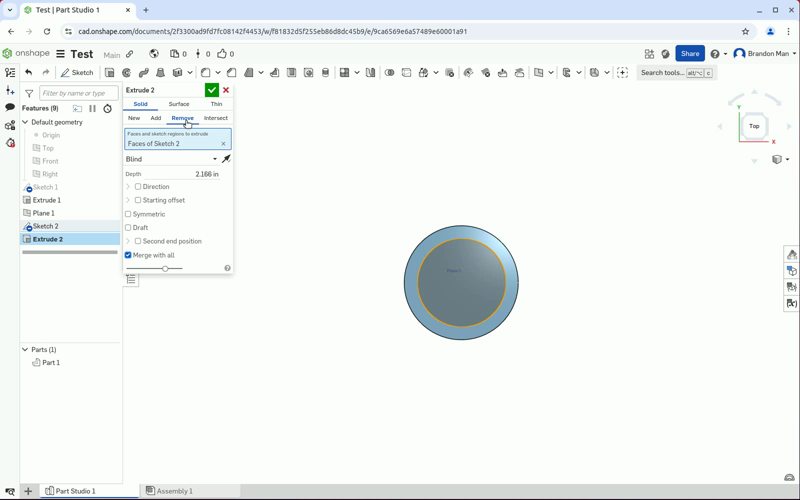
key(enter)
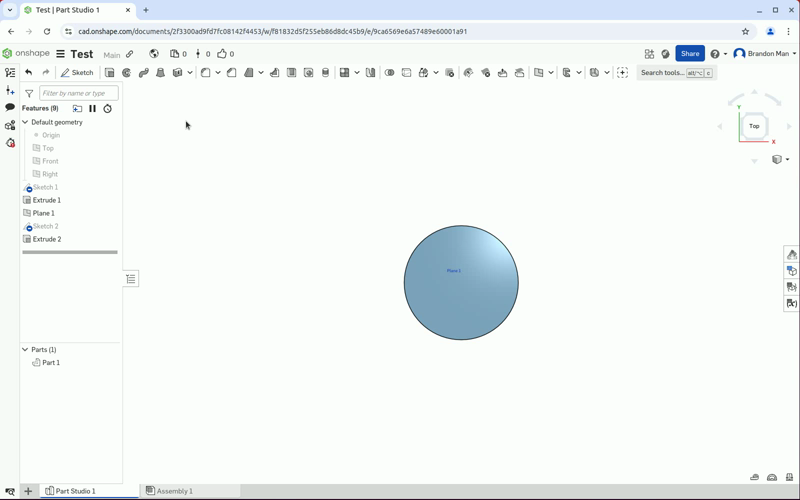
key(shift+h)
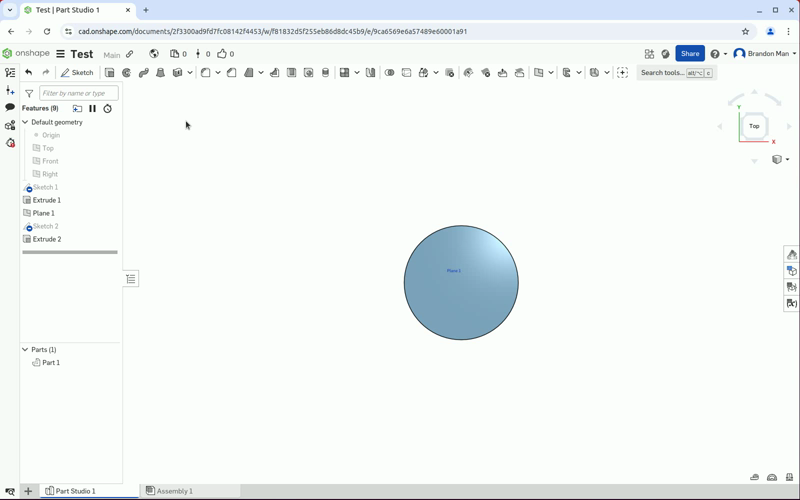
key(shift+h)
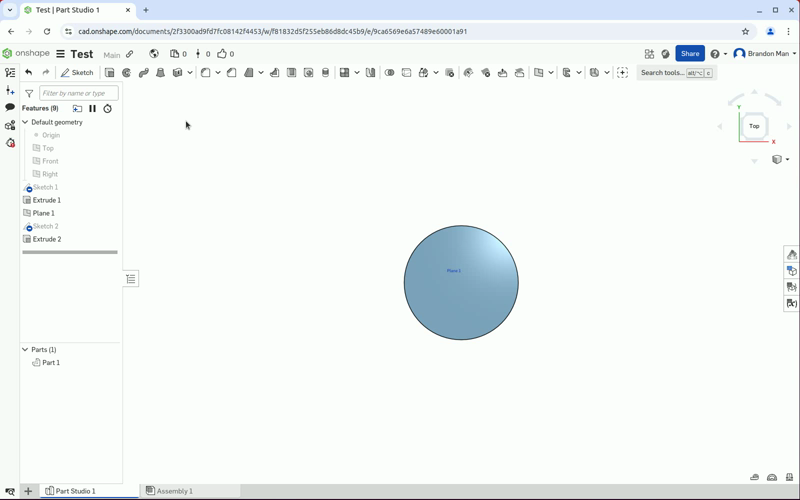
mouse_move(73, 189)
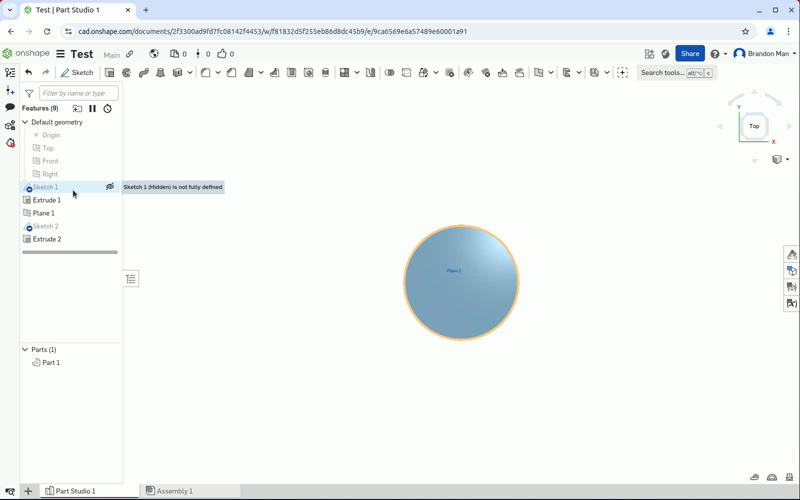
click(73, 189)
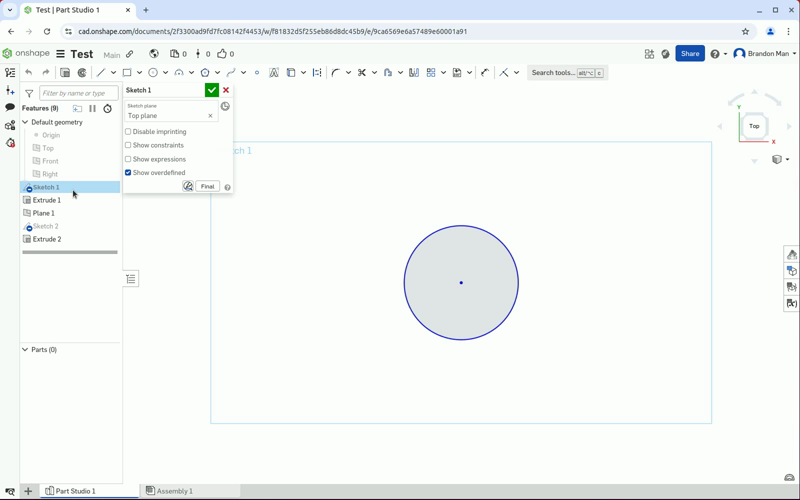
mouse_move(229, 92)
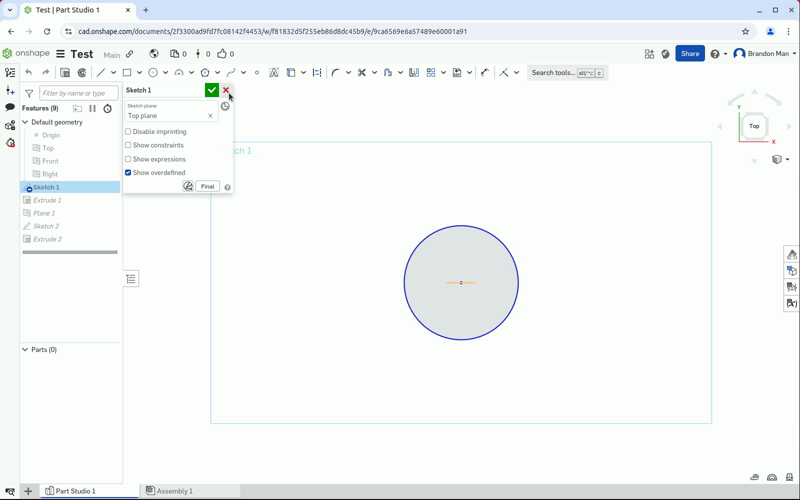
click(229, 92)
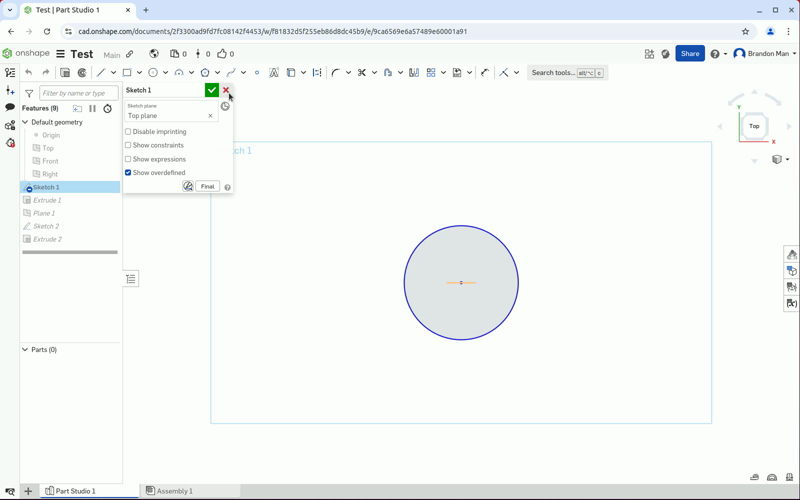
key(shift+s)
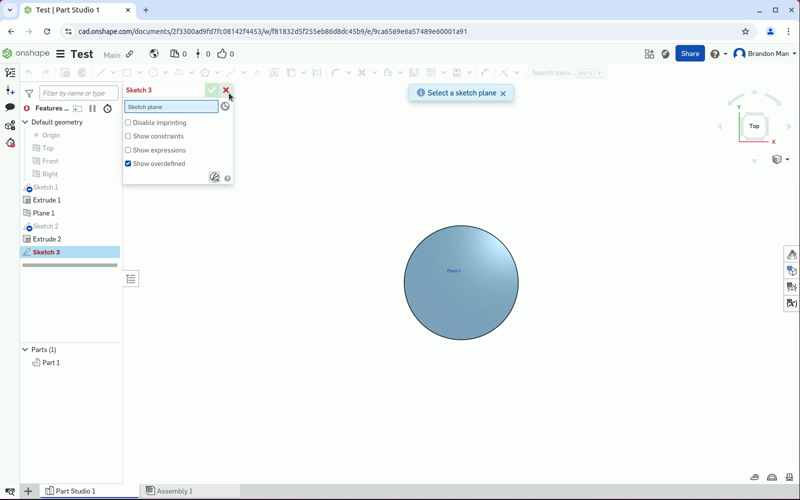
mouse_move(73, 150)
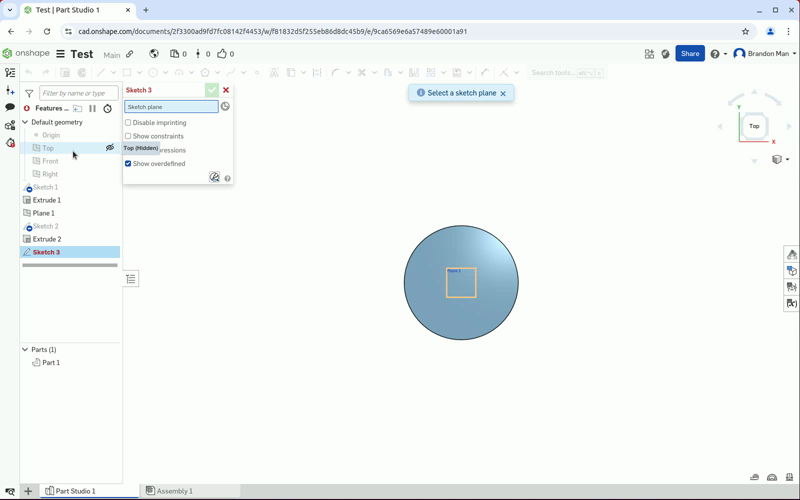
click(73, 150)
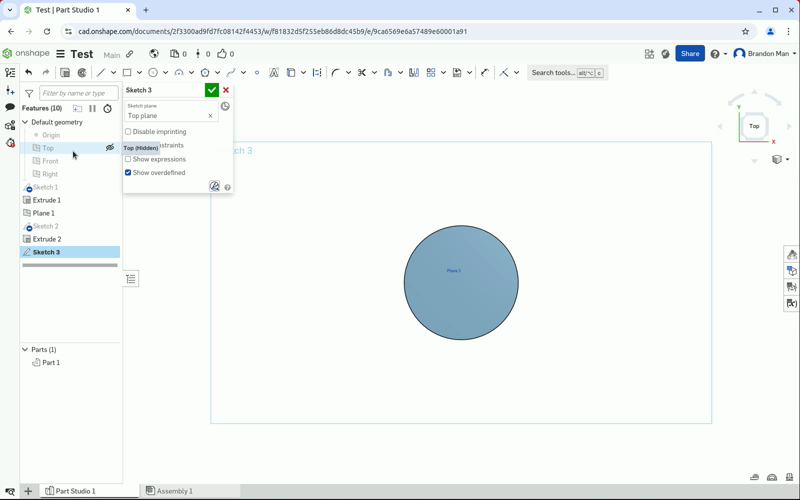
mouse_move(73, 352)
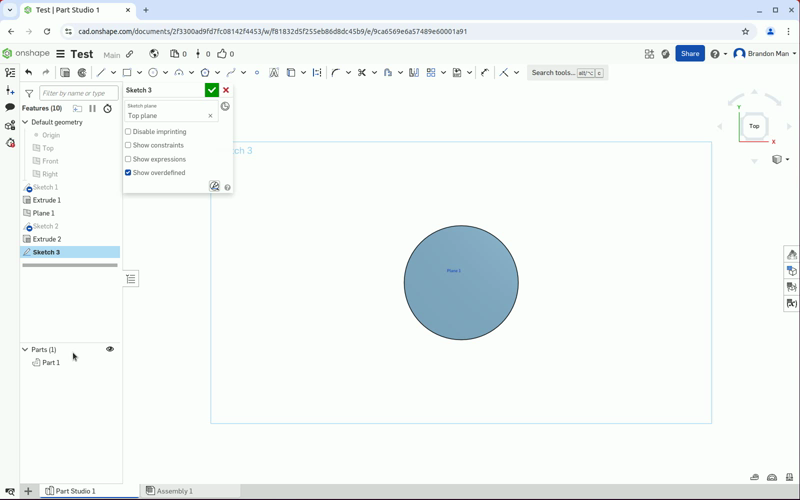
key(y)
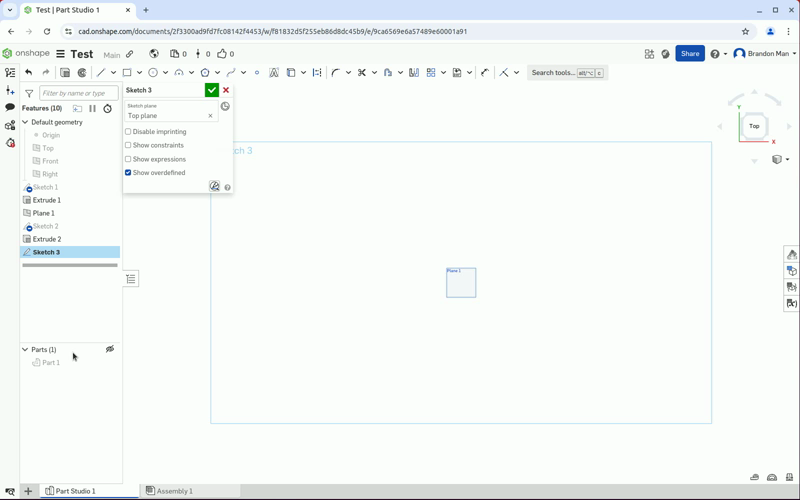
key(c)
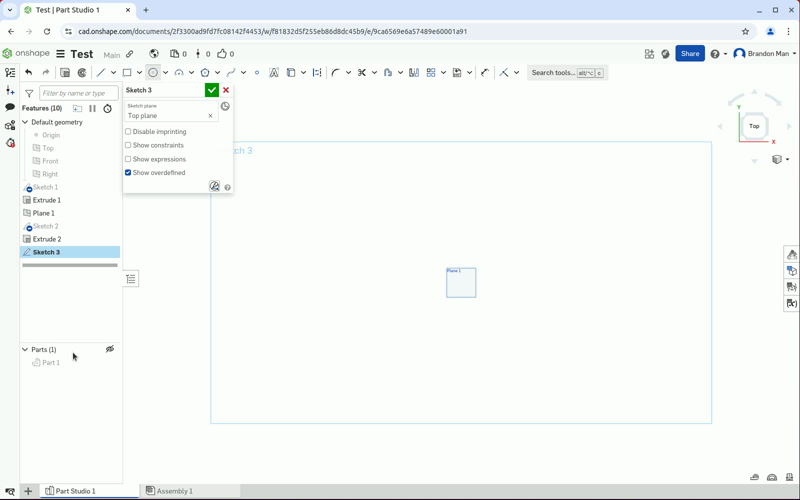
key_down(shift)
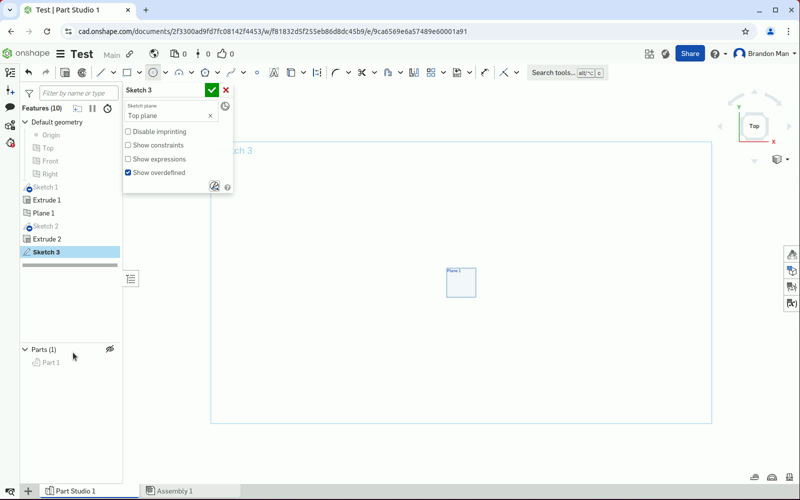
mouse_move(461, 282)
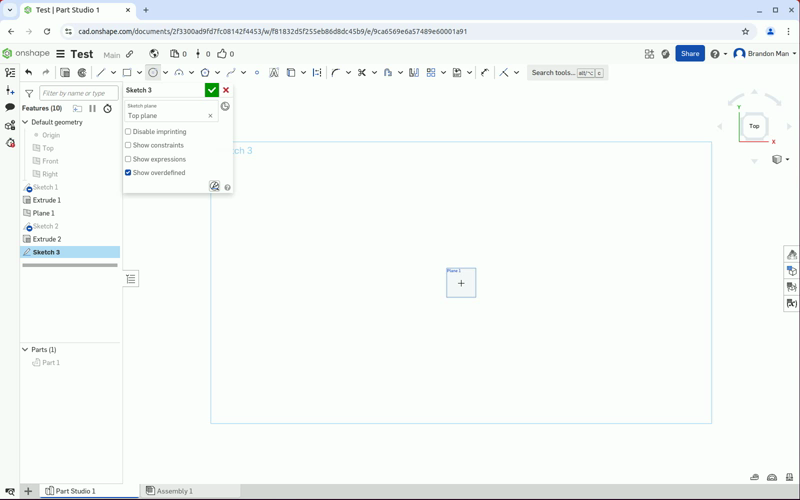
click(461, 282)
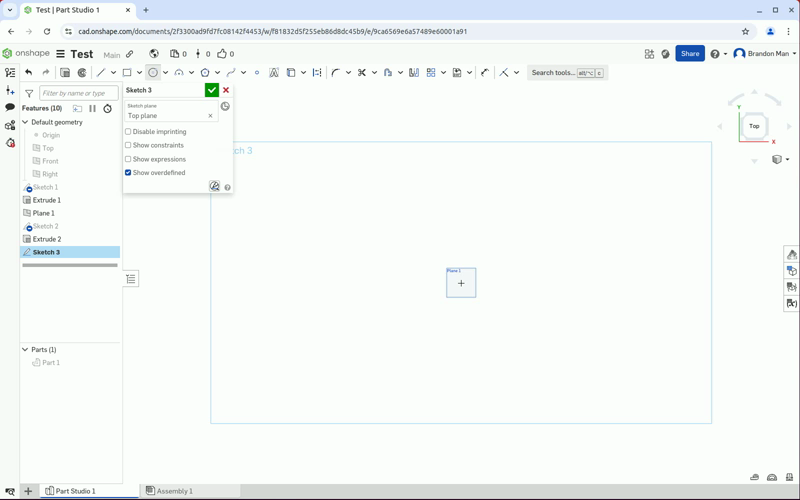
key_up(shift)
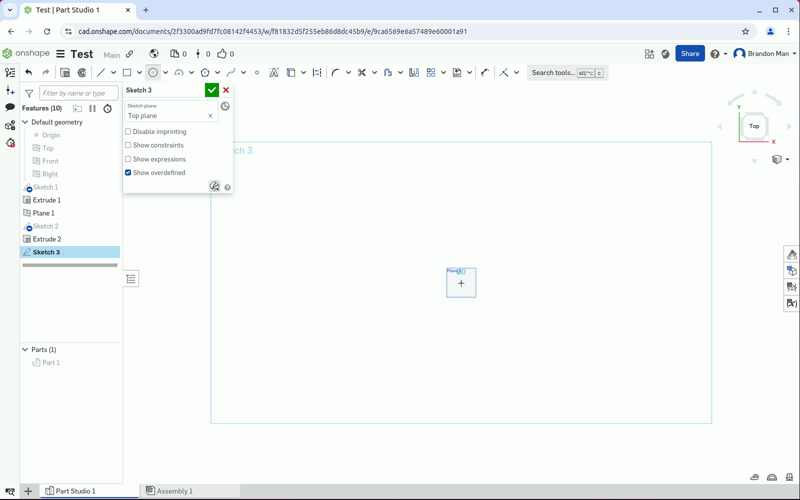
mouse_move(490, 282)
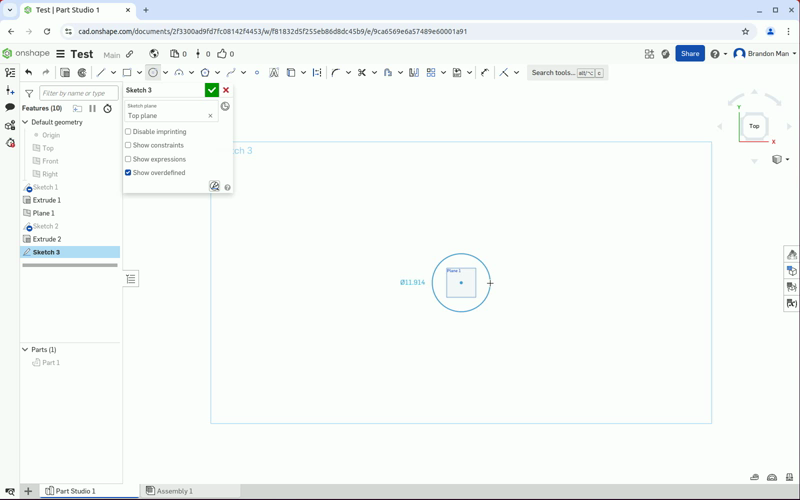
click(490, 282)
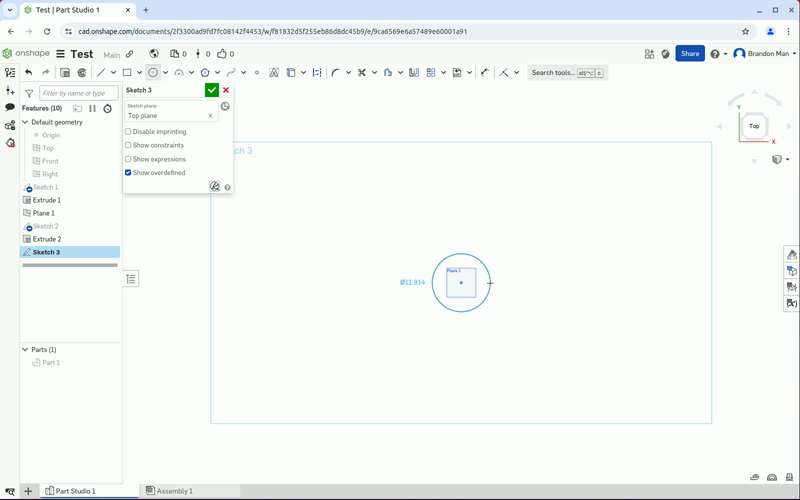
key(esc)
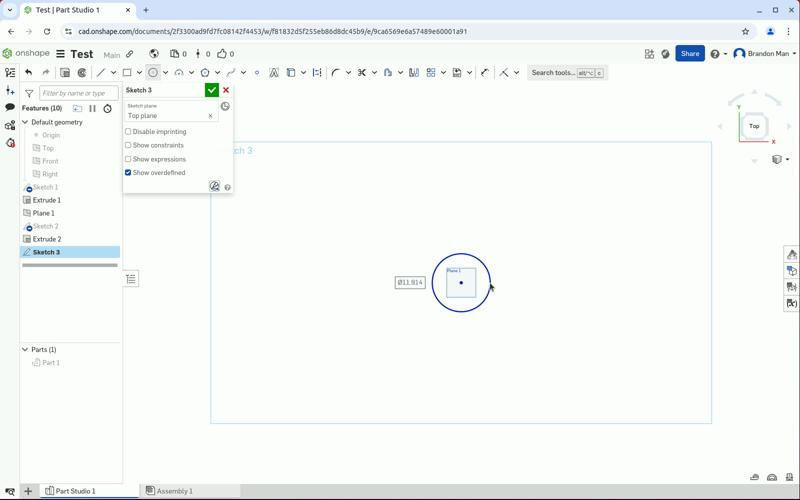
mouse_move(477, 299)
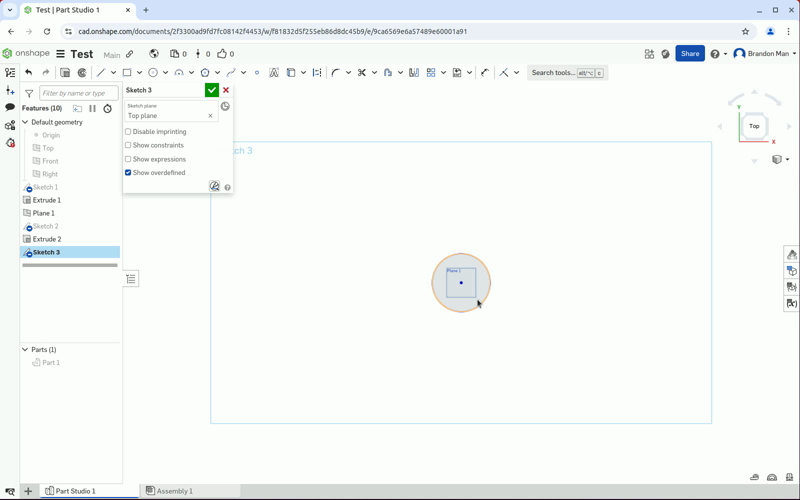
click(477, 299)
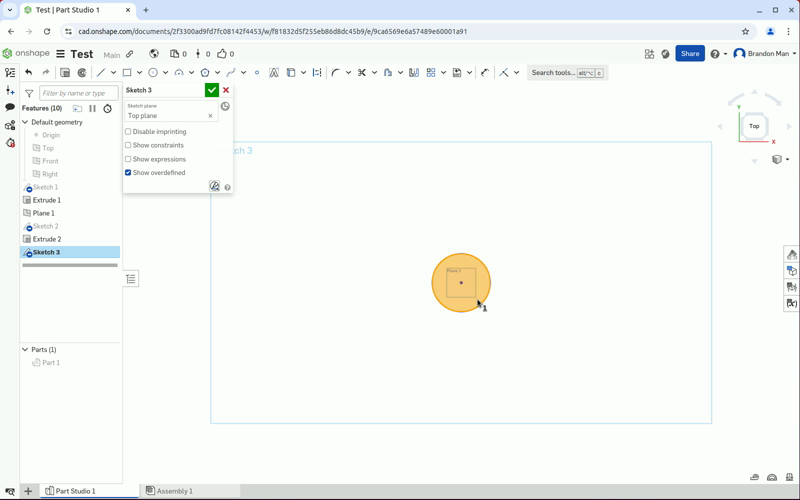
mouse_move(73, 352)
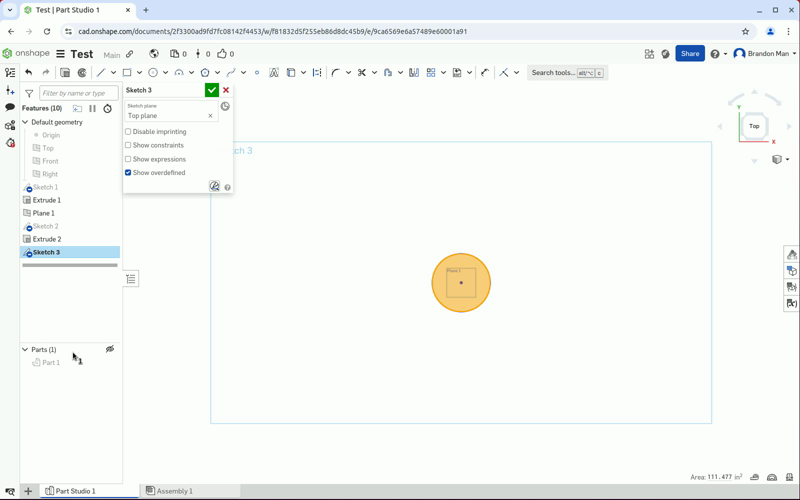
key(shift+y)
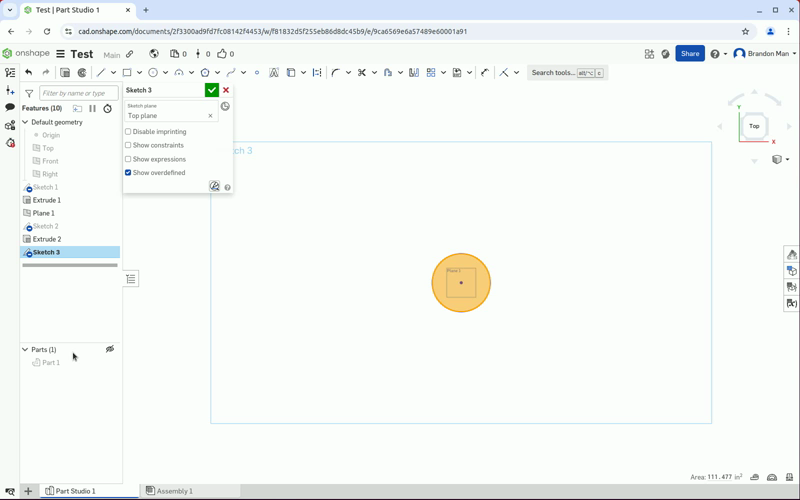
key(shift+e)
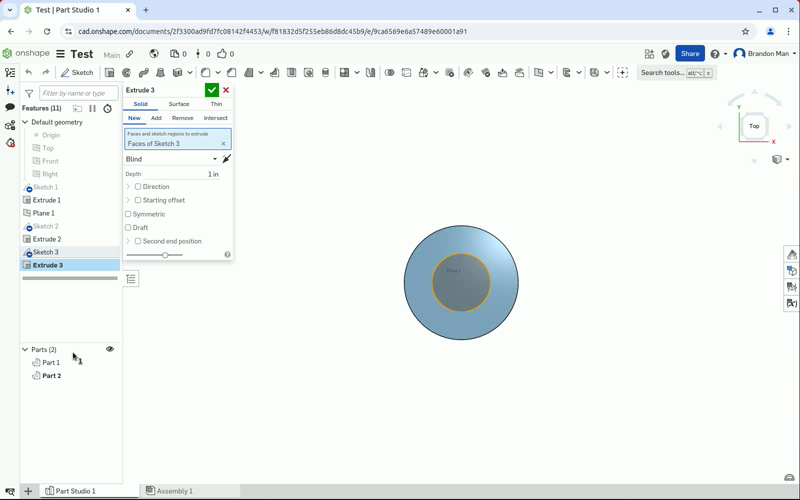
mouse_move(143, 106)
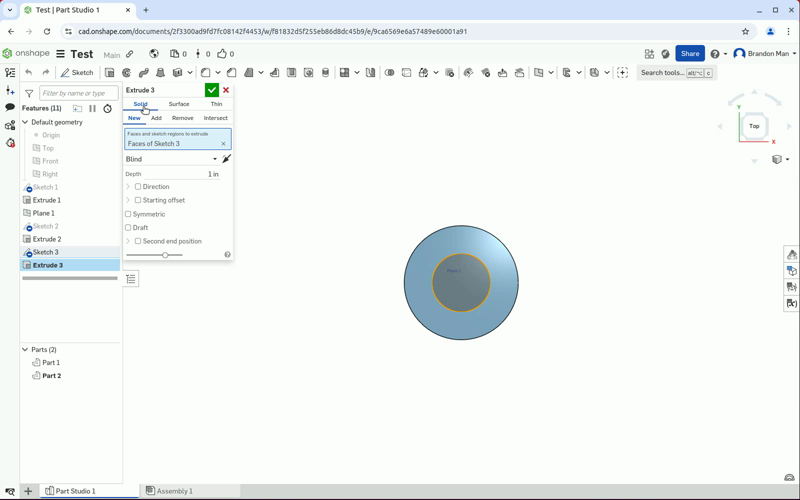
click(143, 106)
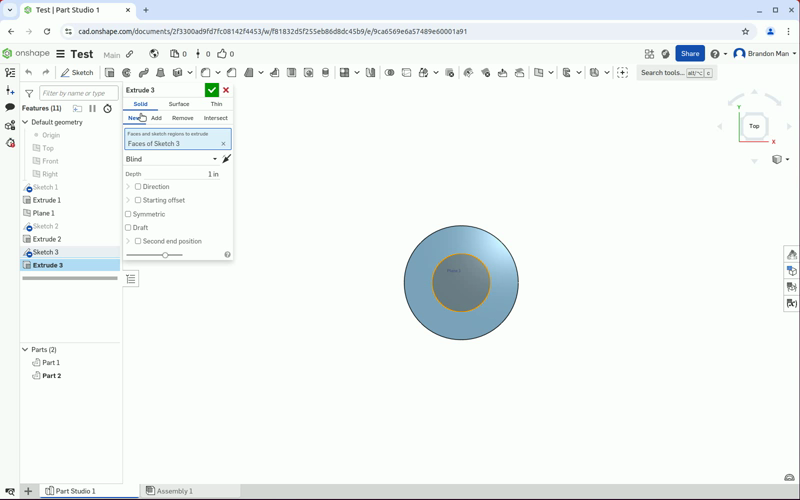
mouse_move(137, 120)
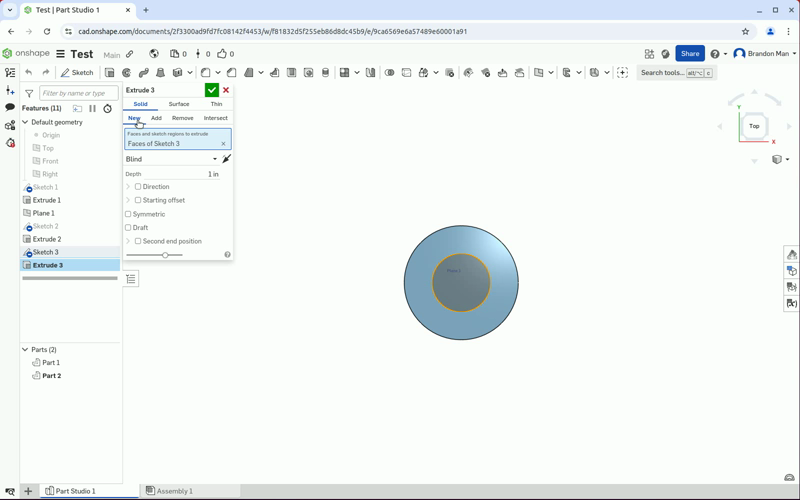
click(137, 120)
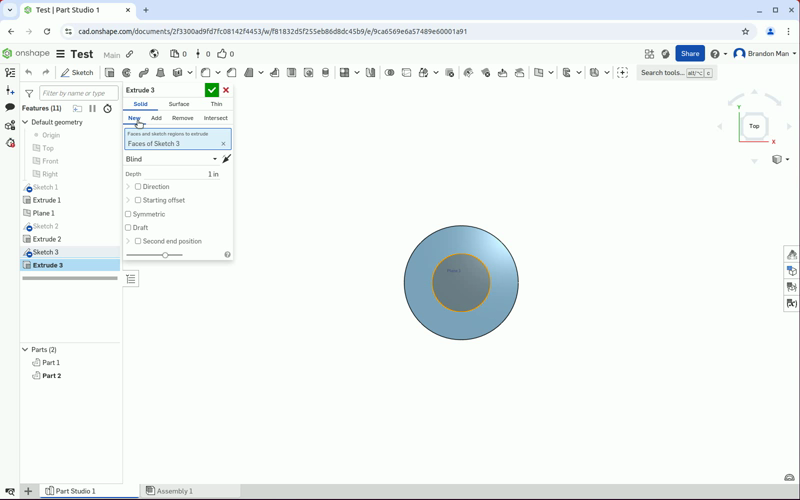
key(tab, 4)
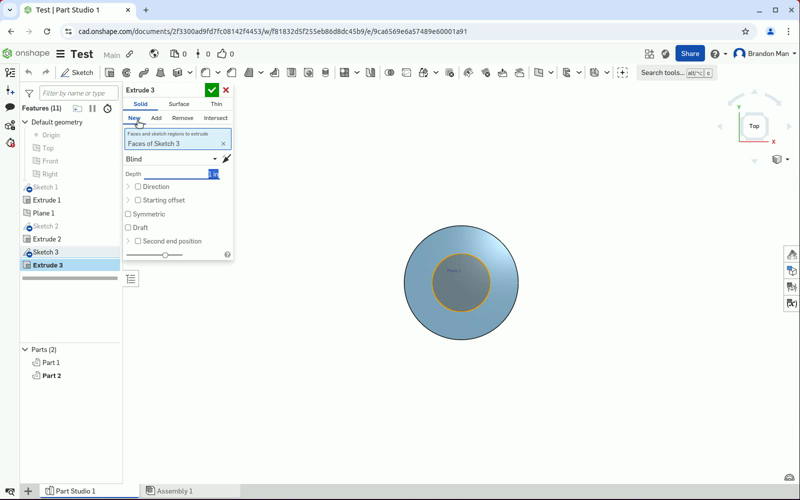
text(2.166)
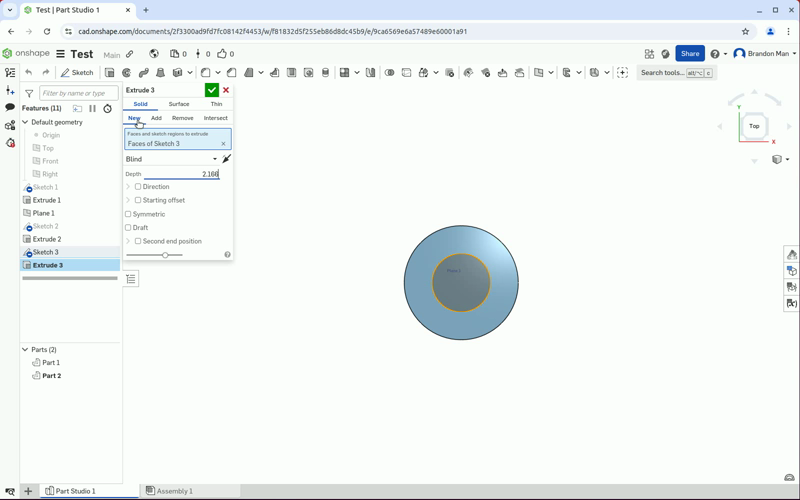
key(enter)
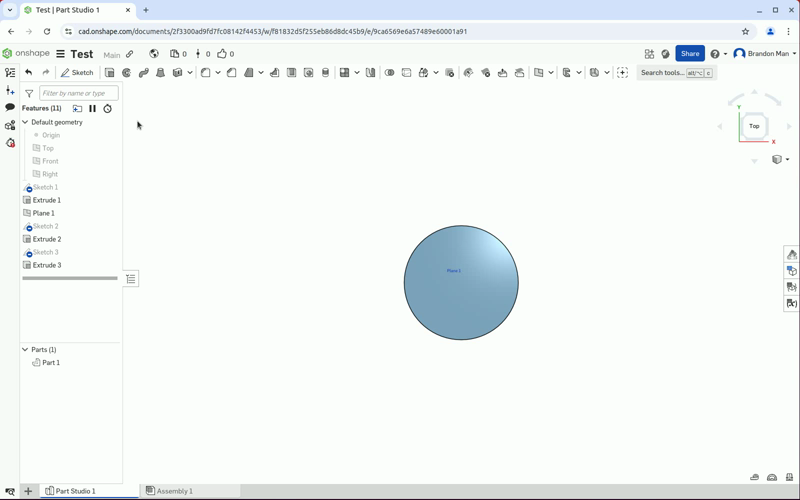
key(shift+h)
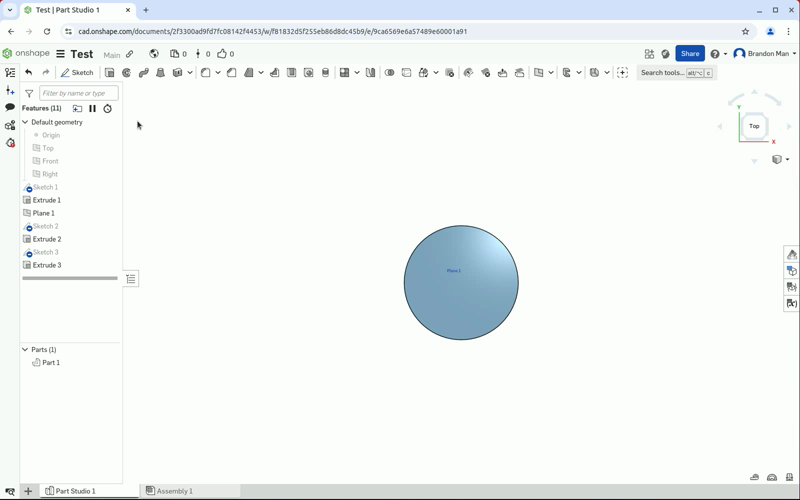
key(shift+h)
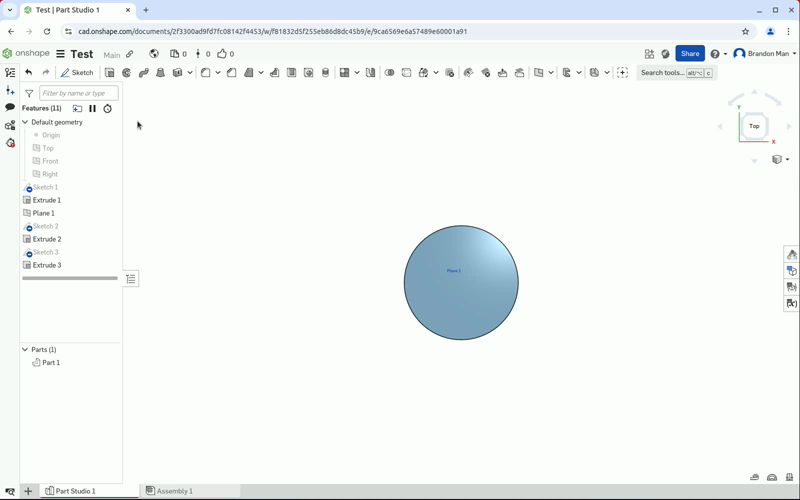
mouse_move(73, 189)
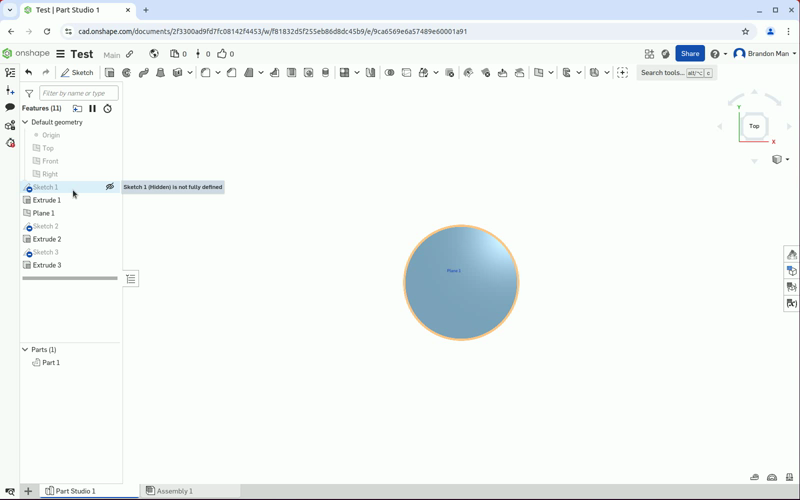
click(73, 189)
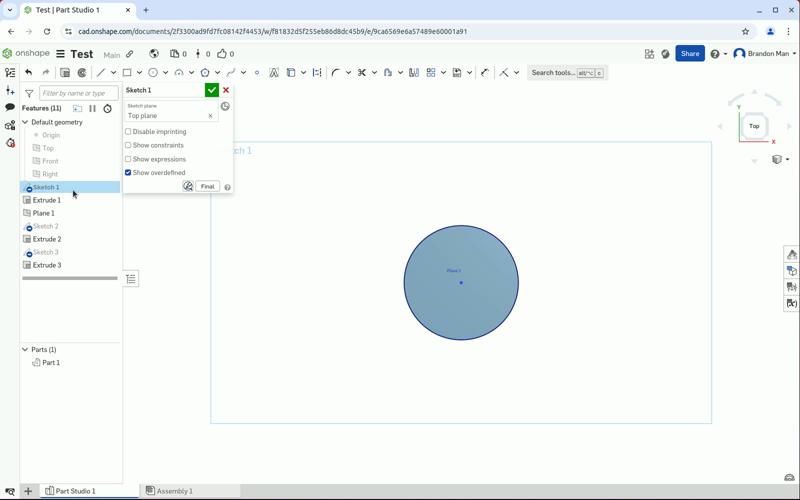
mouse_move(229, 92)
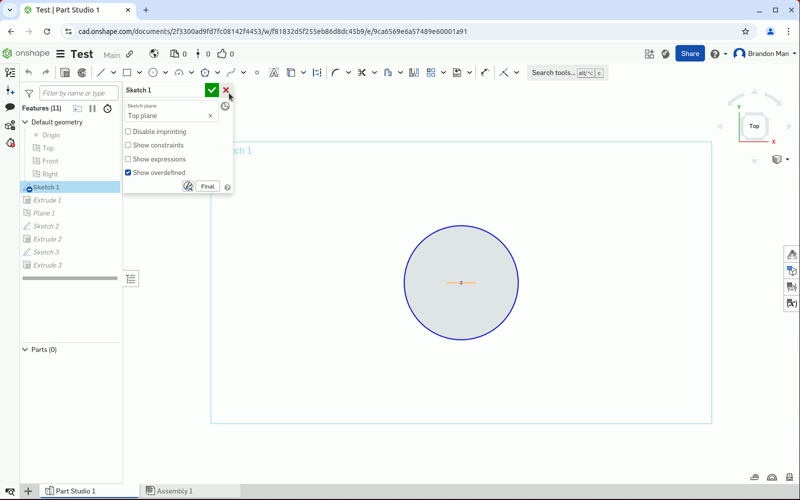
click(229, 92)
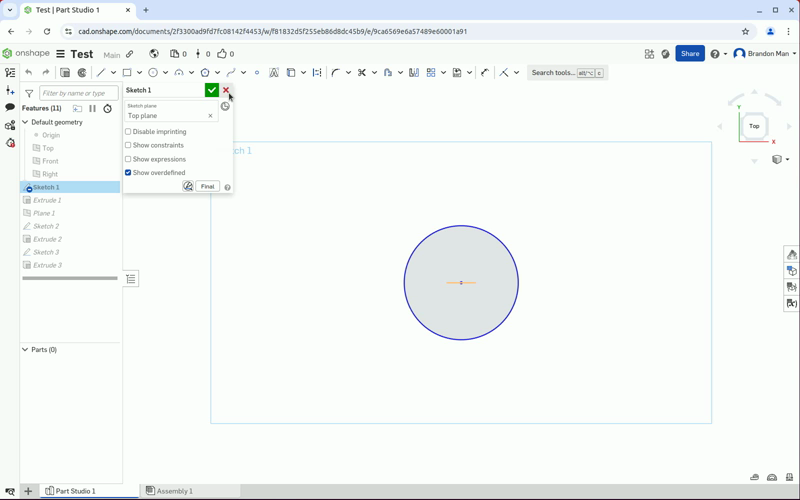
key(shift+s)
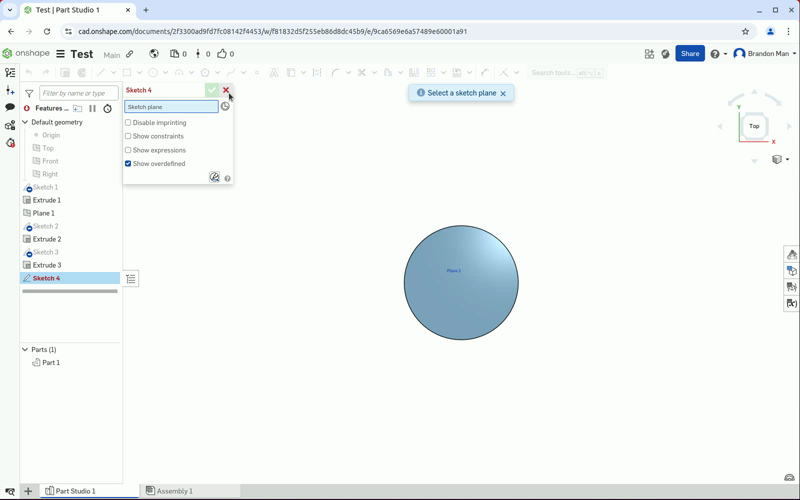
mouse_move(73, 150)
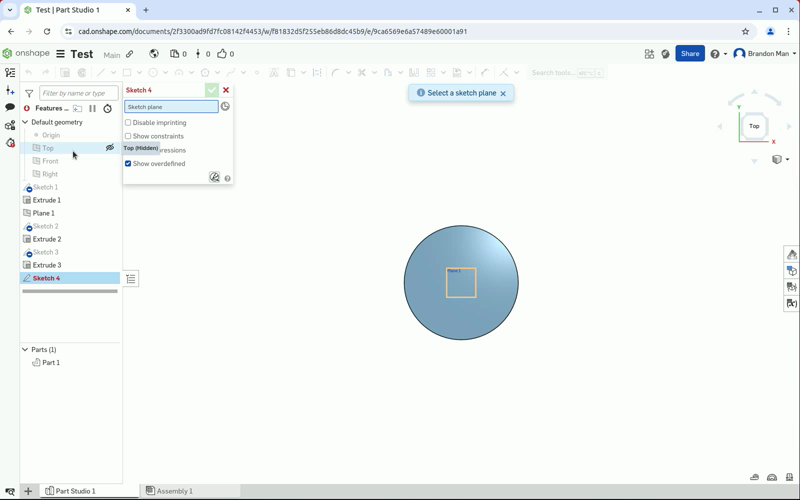
click(73, 150)
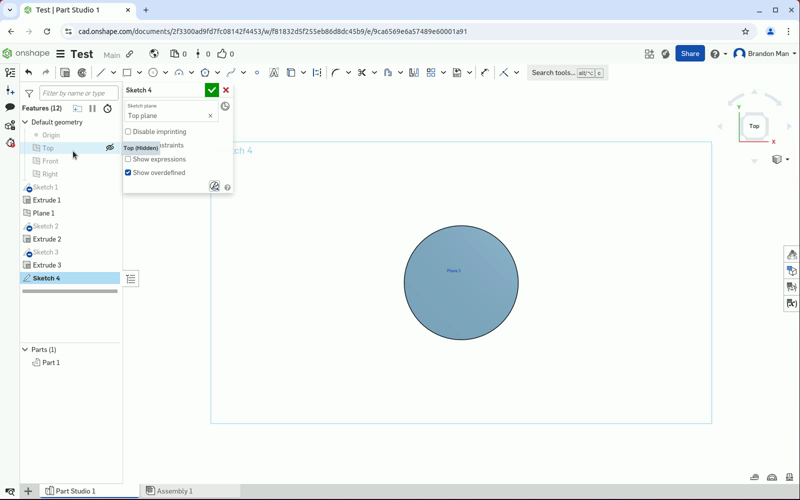
mouse_move(73, 352)
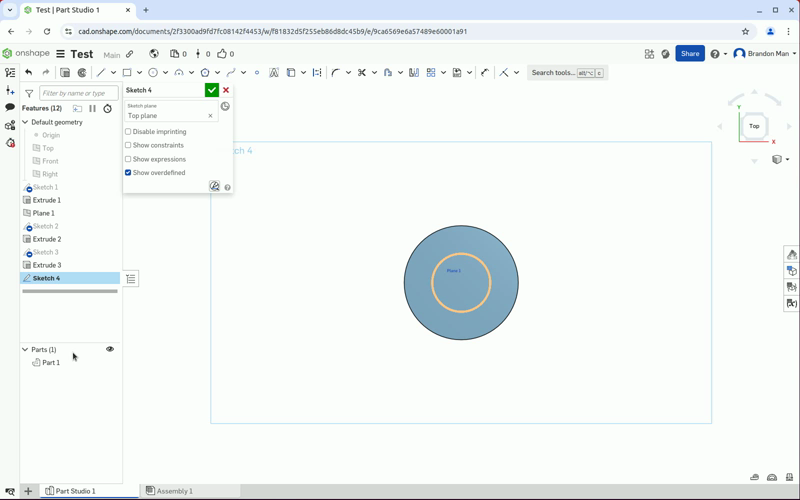
key(y)
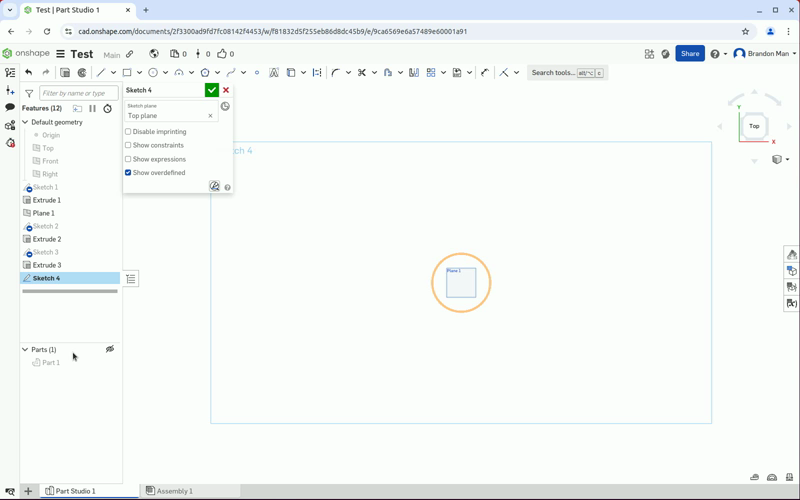
key(l)
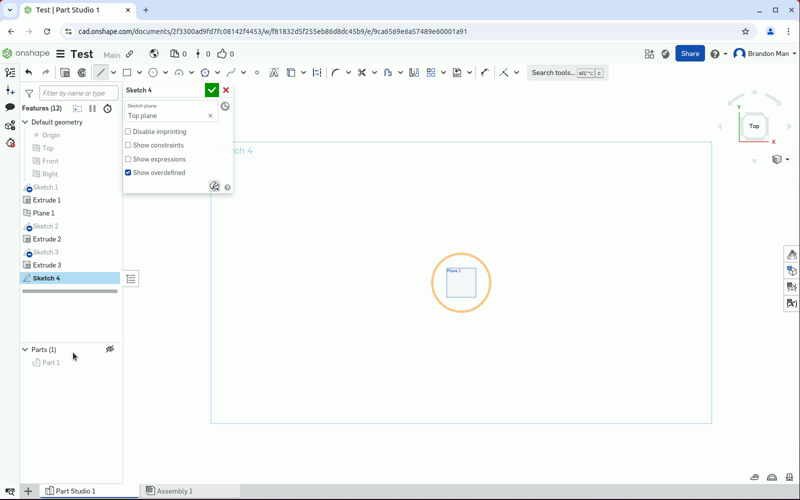
key_down(shift)
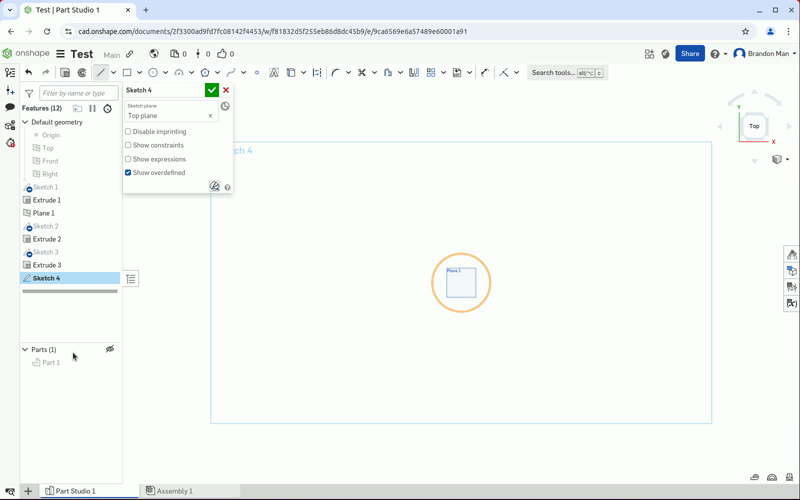
mouse_move(348, 395)
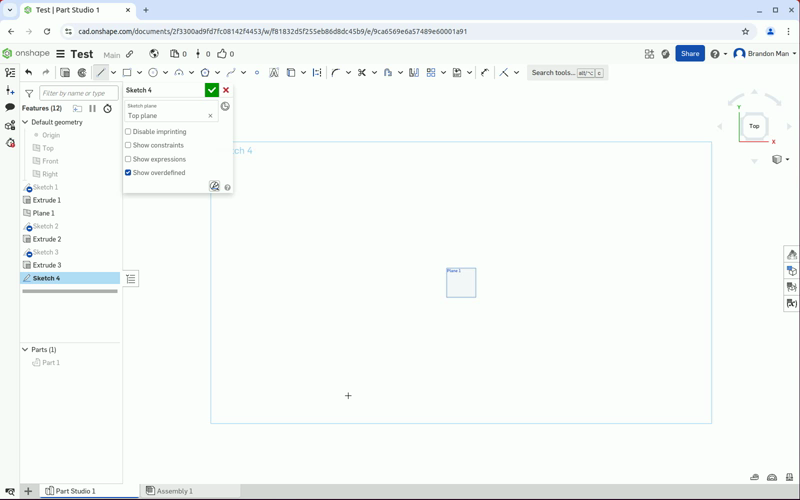
click(348, 395)
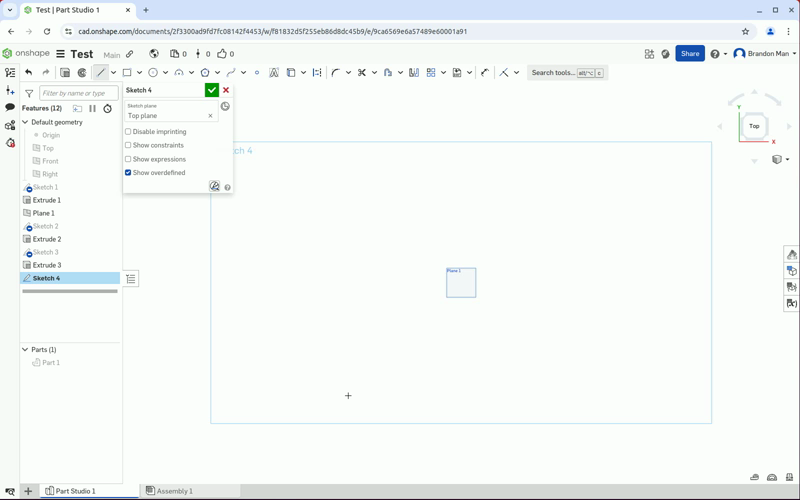
key_up(shift)
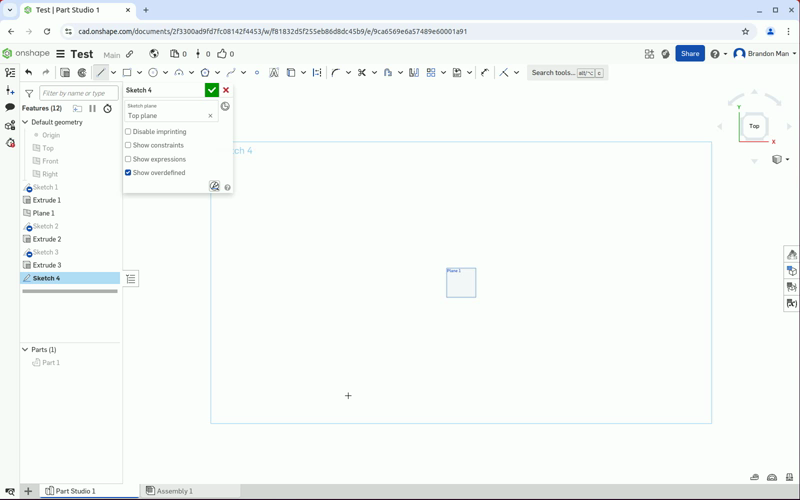
key_down(shift)
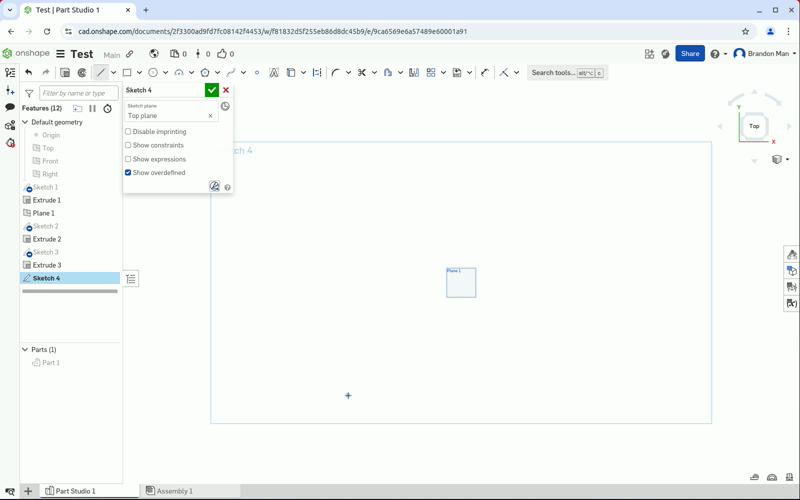
mouse_move(572, 395)
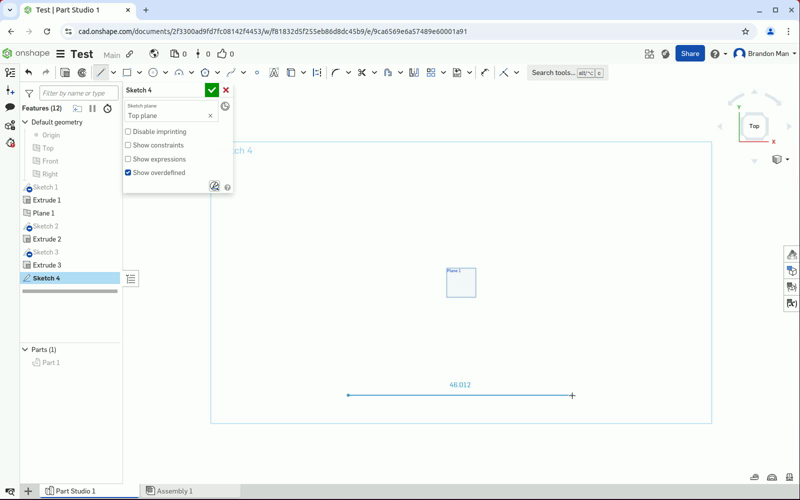
click(572, 395)
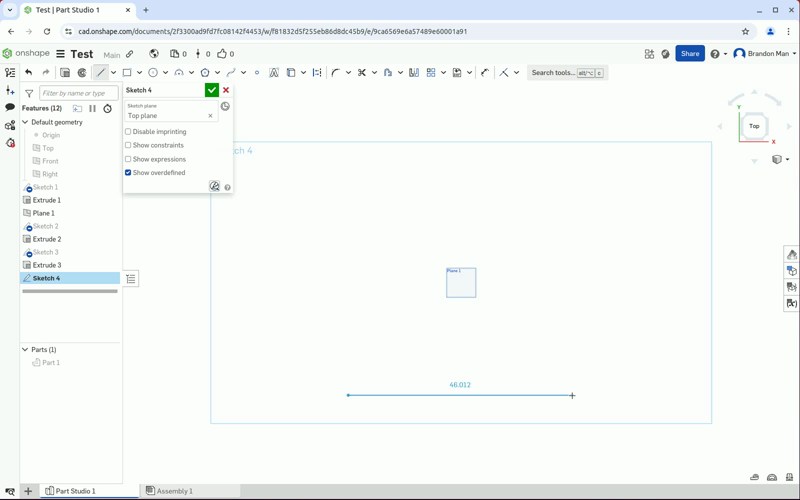
key_up(shift)
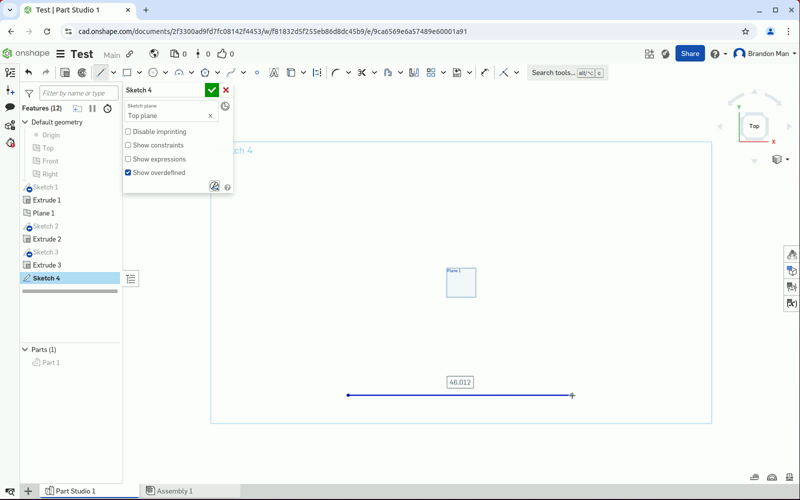
key_down(shift)
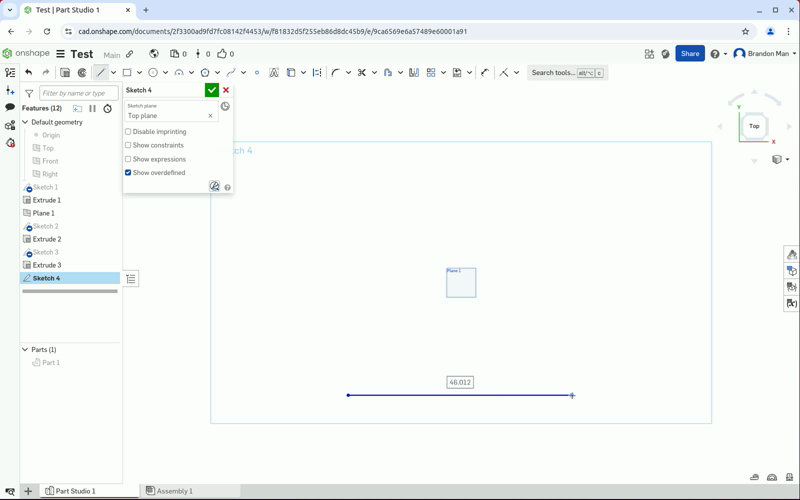
mouse_move(572, 171)
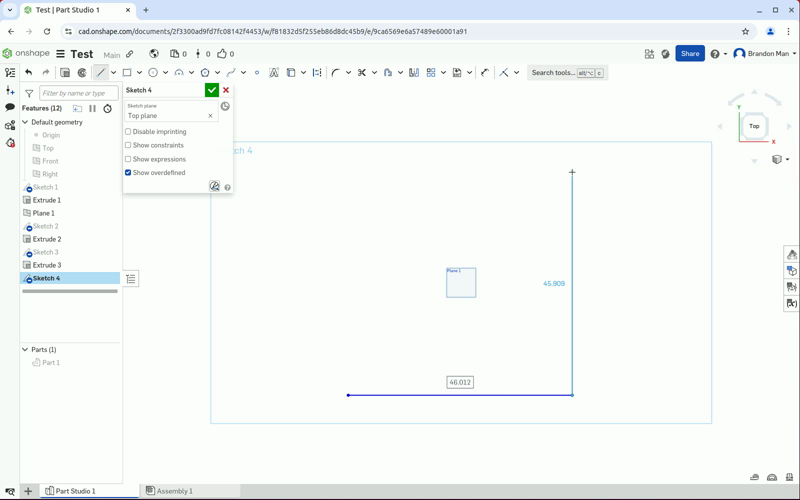
click(572, 171)
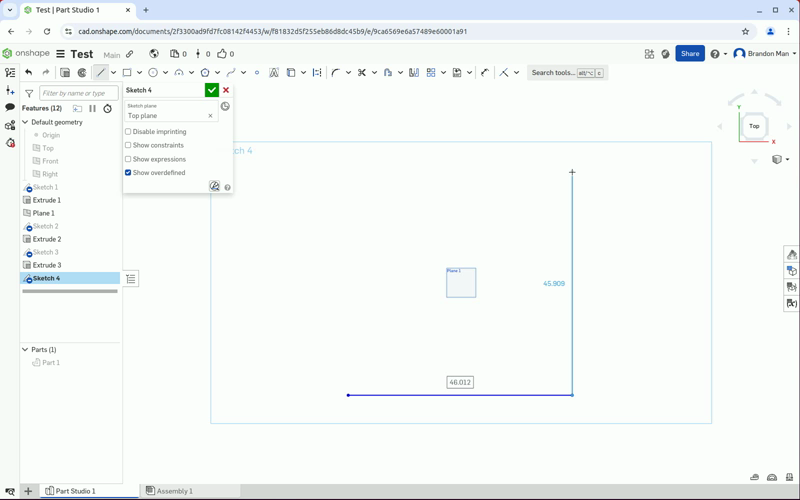
key_up(shift)
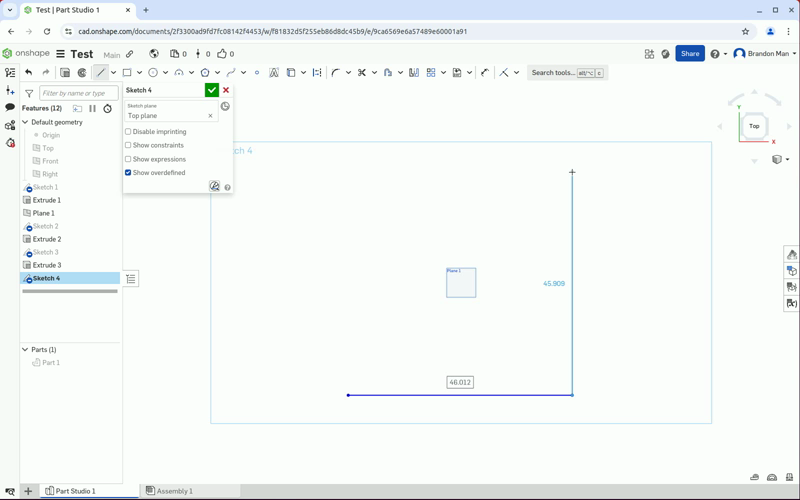
key_down(shift)
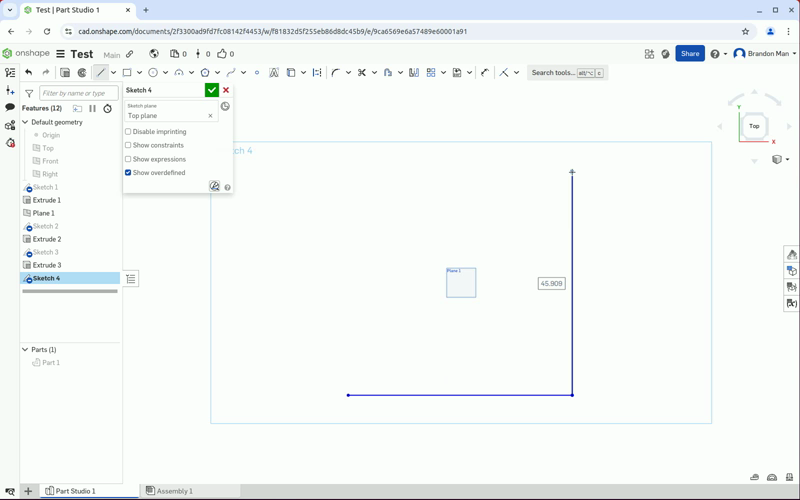
mouse_move(348, 171)
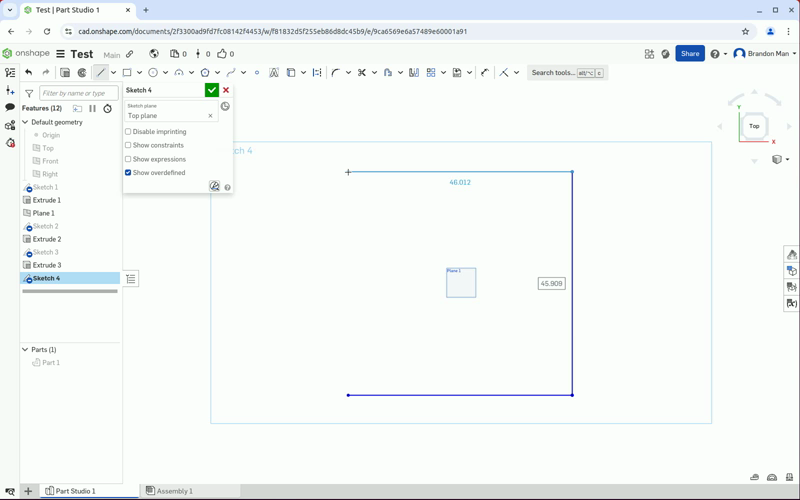
click(348, 171)
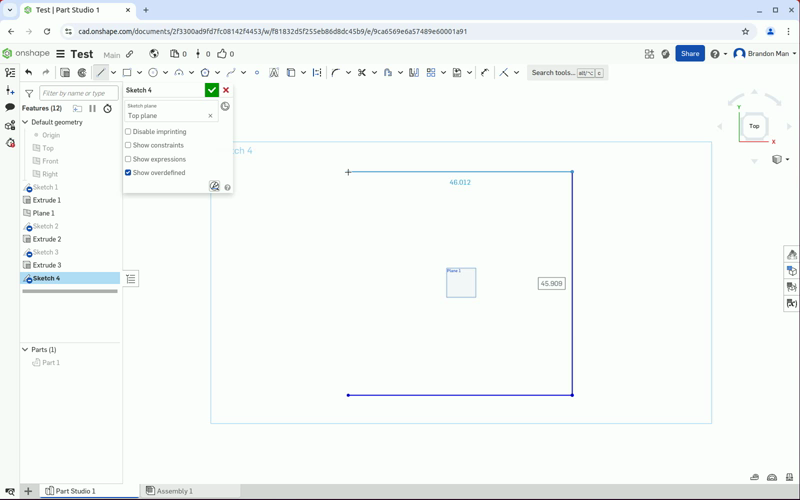
key_up(shift)
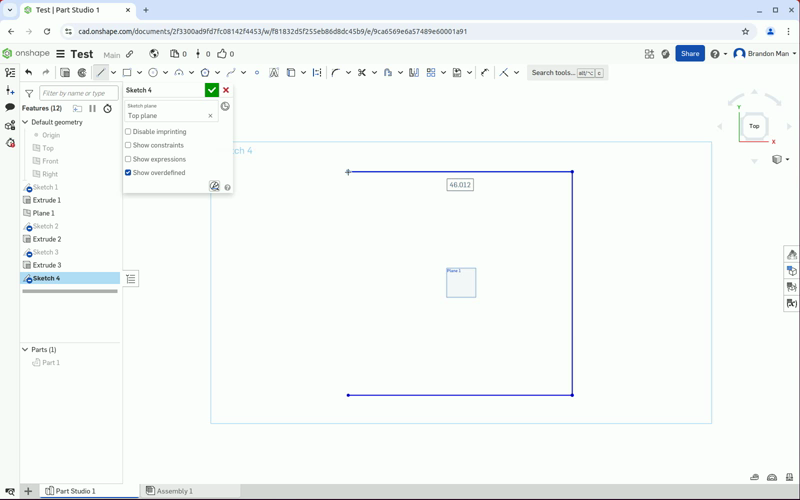
key_down(shift)
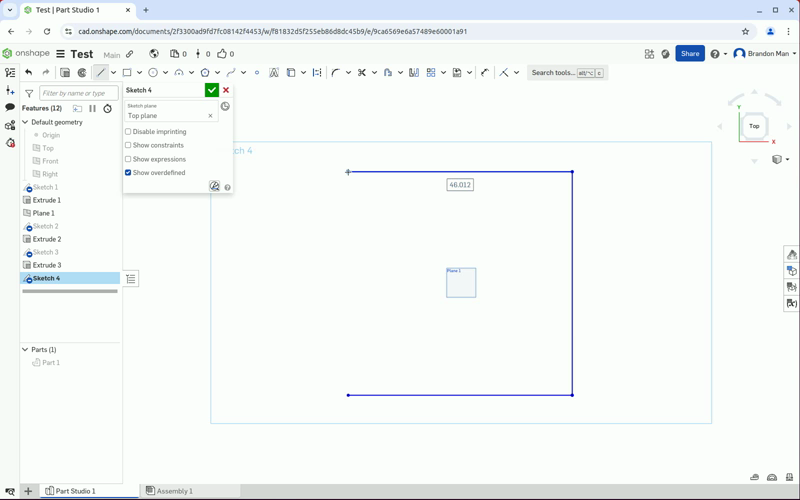
mouse_move(348, 395)
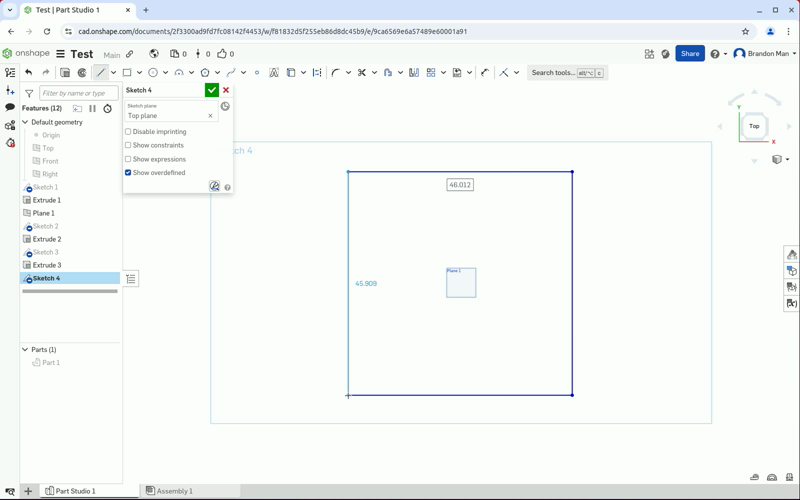
key_up(shift)
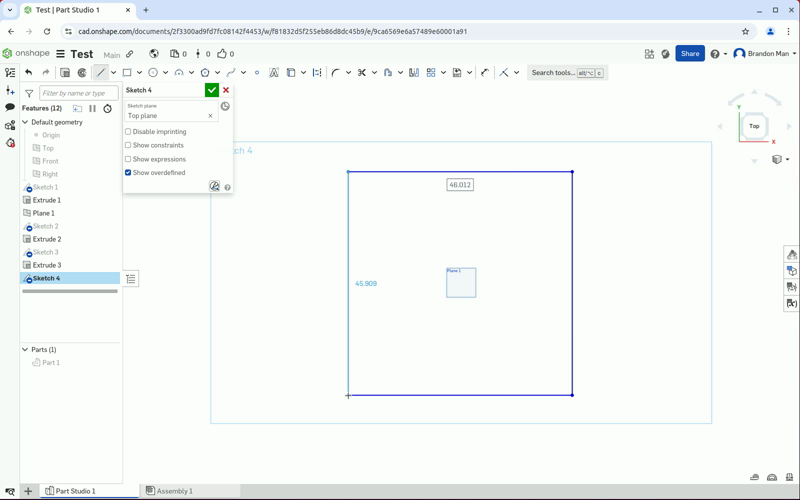
click(348, 395)
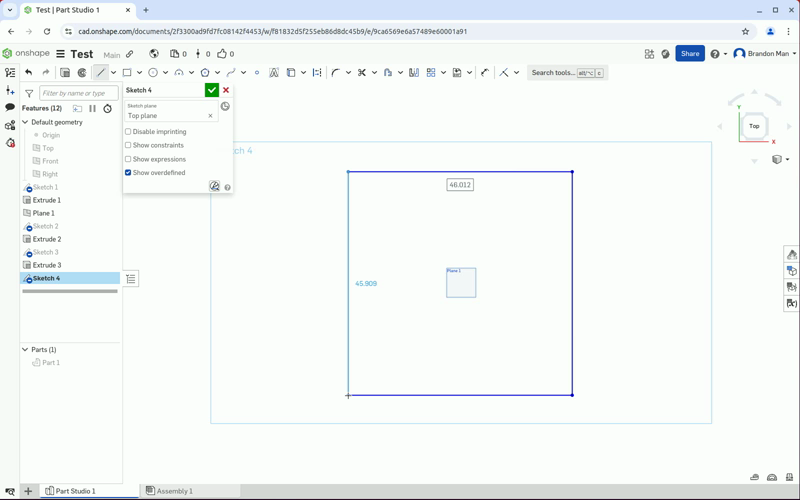
key(esc)
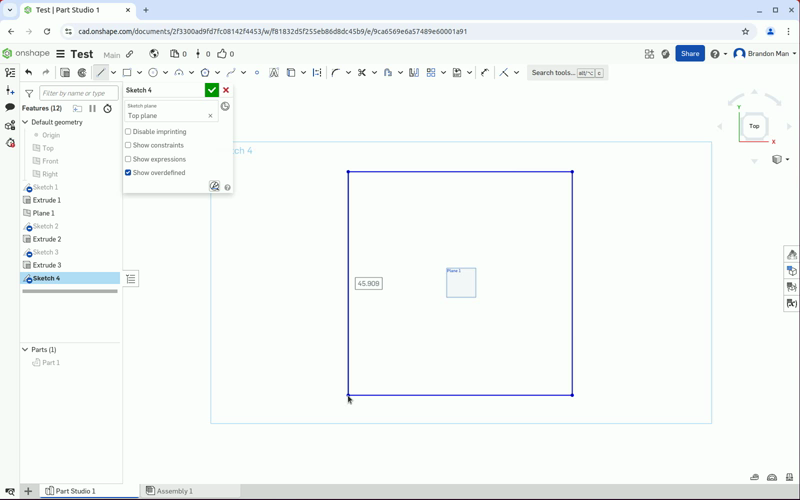
mouse_move(526, 271)
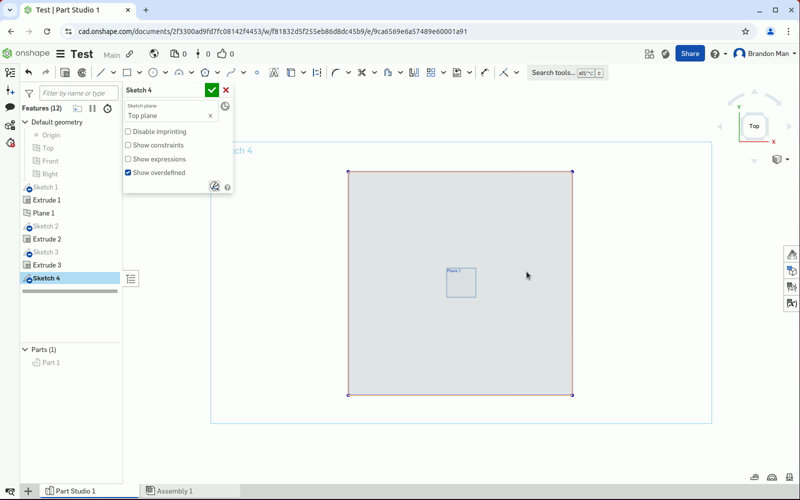
click(526, 271)
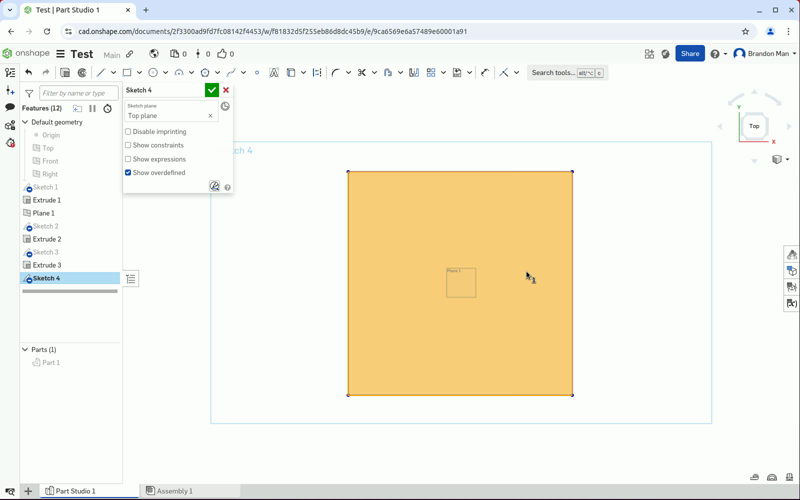
mouse_move(73, 352)
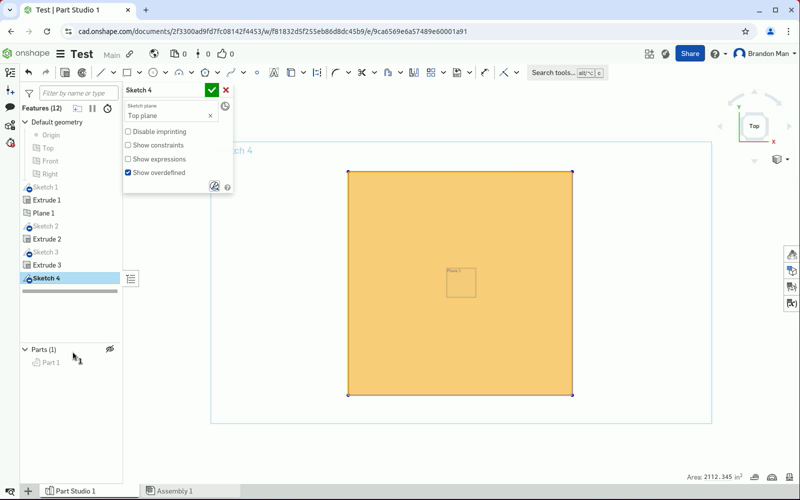
key(shift+y)
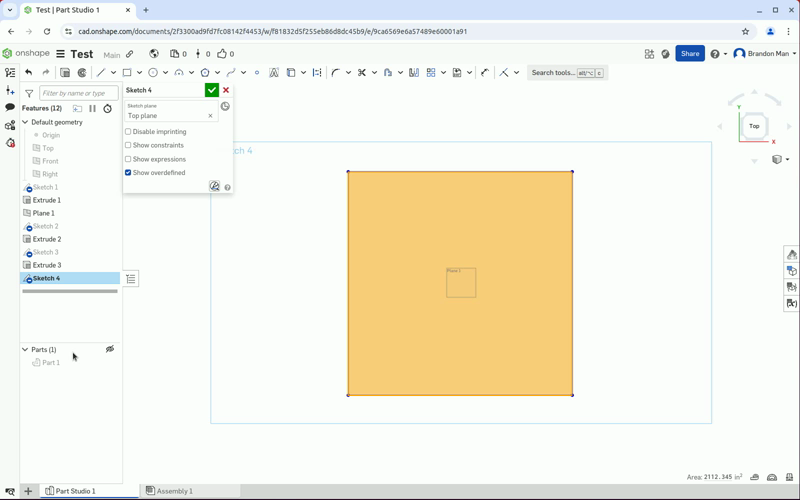
key(shift+e)
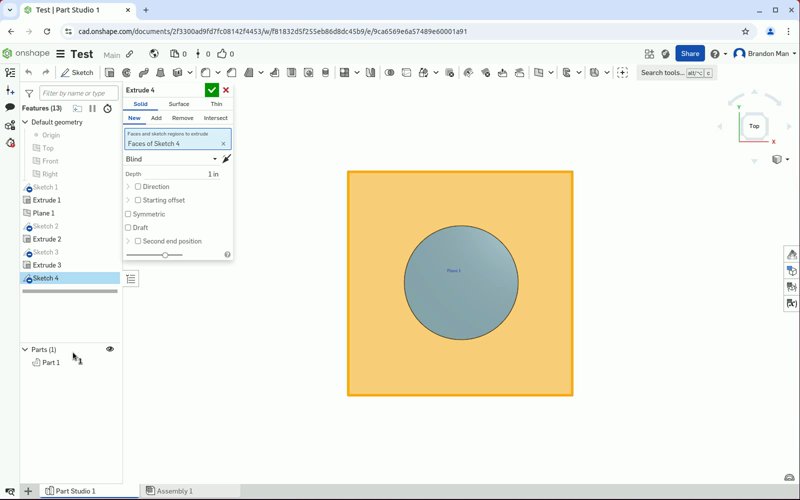
mouse_move(143, 106)
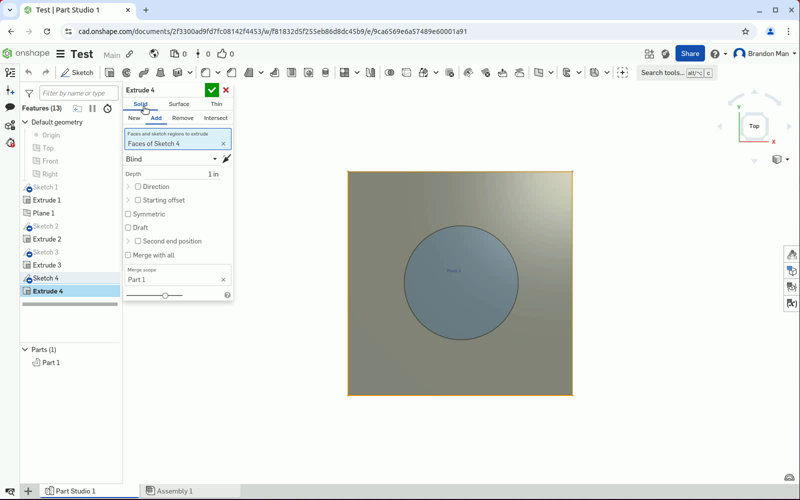
click(143, 106)
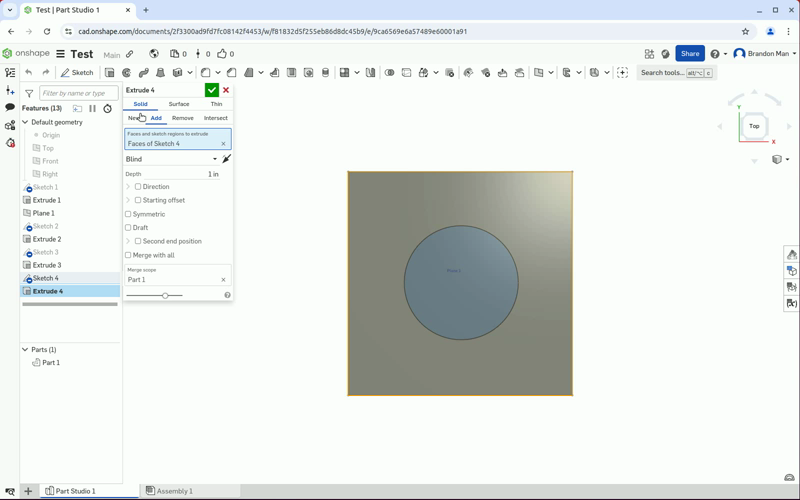
mouse_move(137, 120)
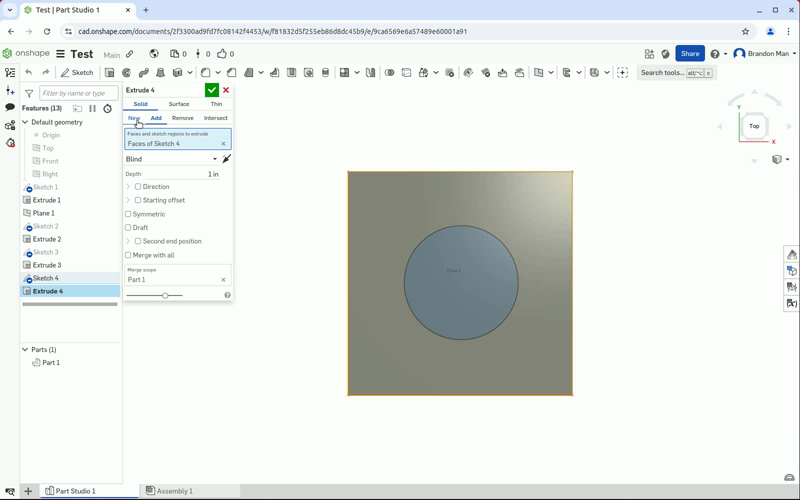
click(137, 120)
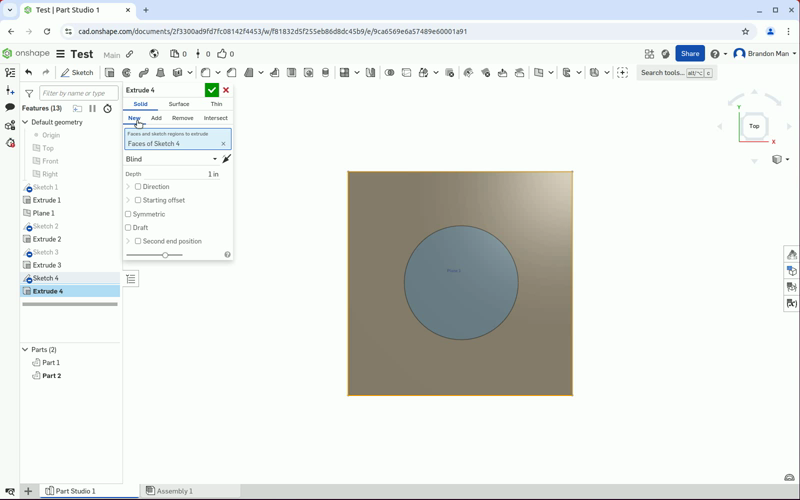
key(tab, 4)
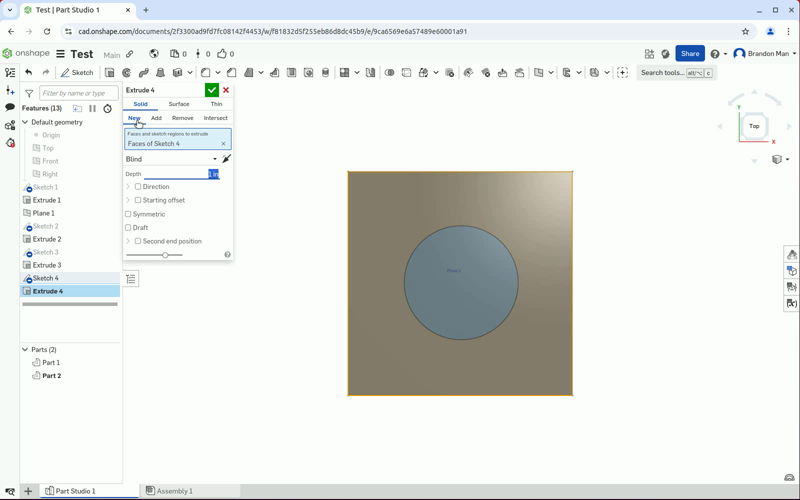
text(1.926)
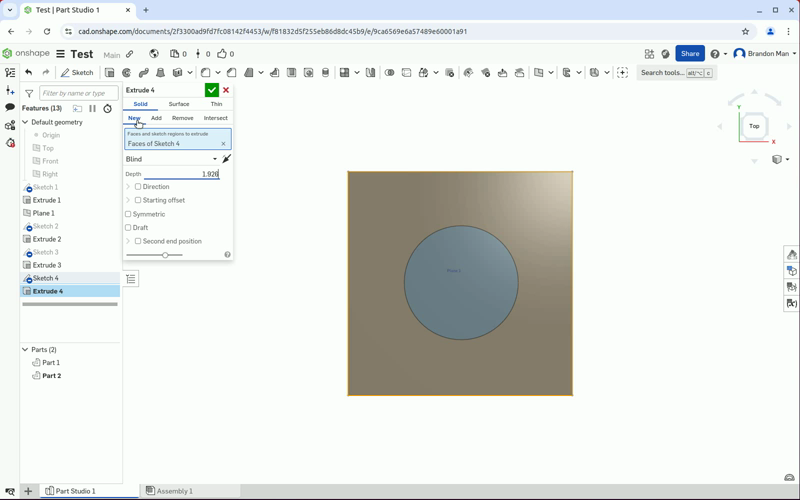
key(tab, 3)
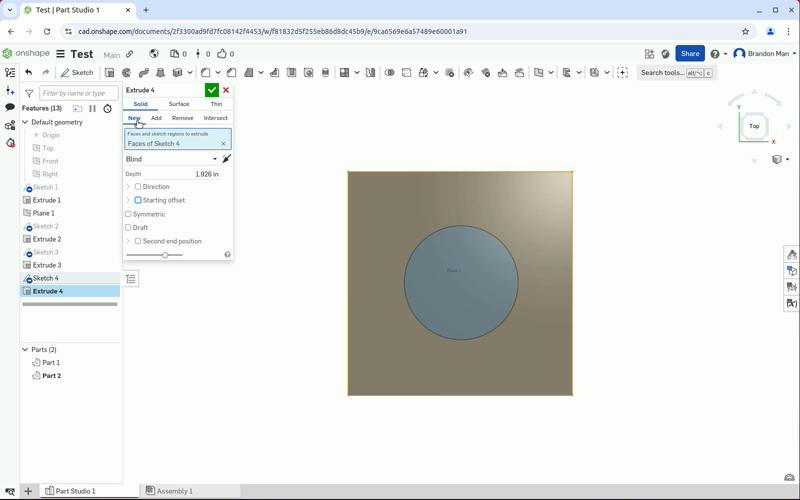
key(tab, 2)
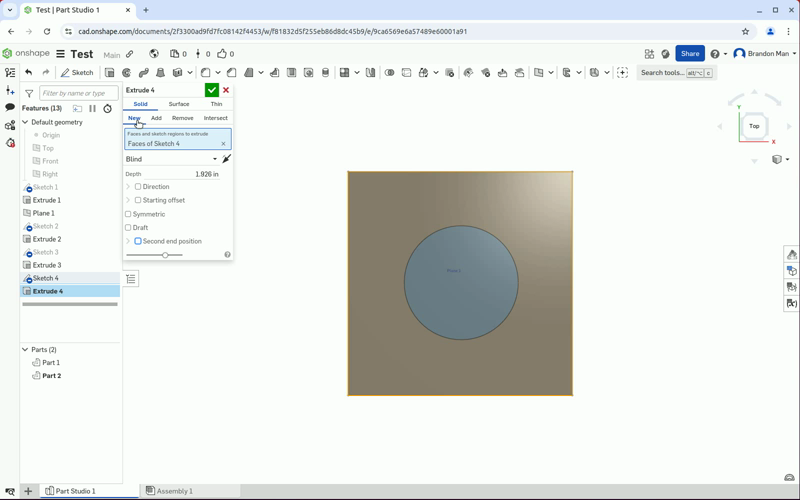
key(space)
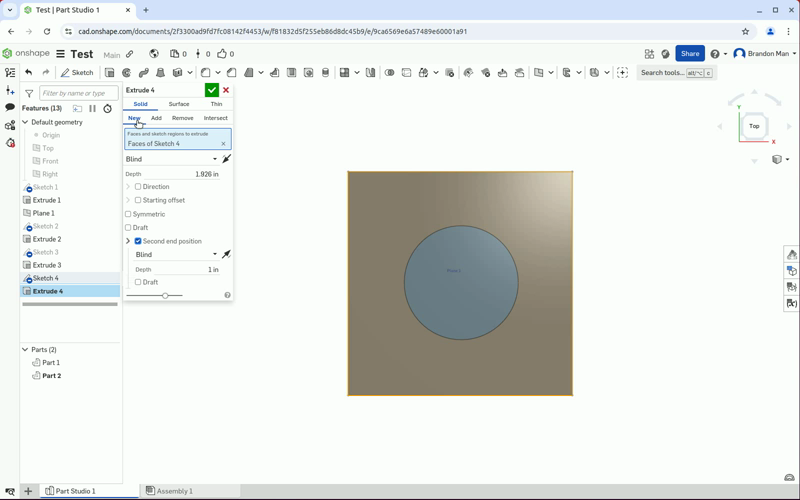
key(tab, 3)
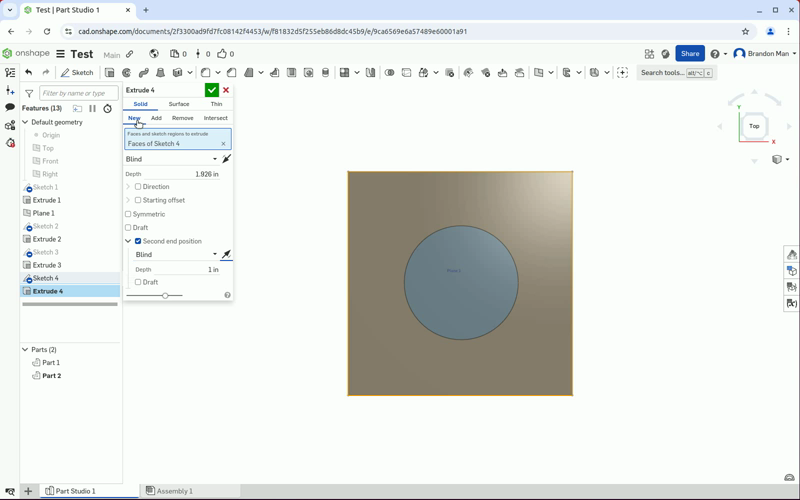
text(0.481)
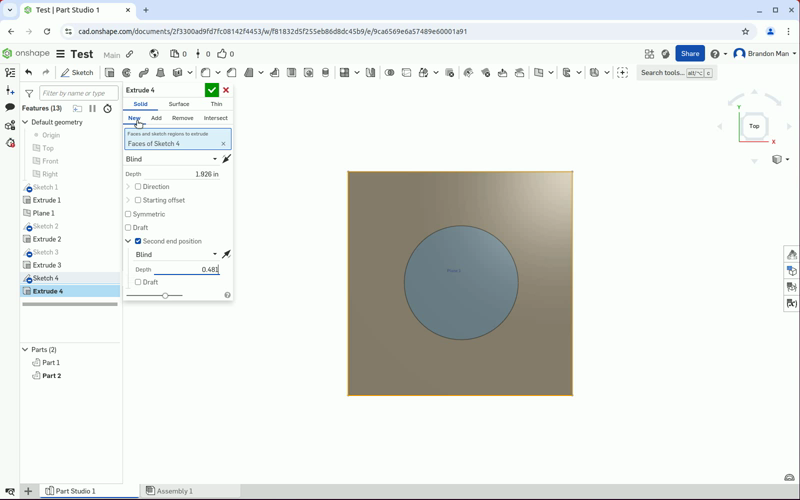
key(enter)
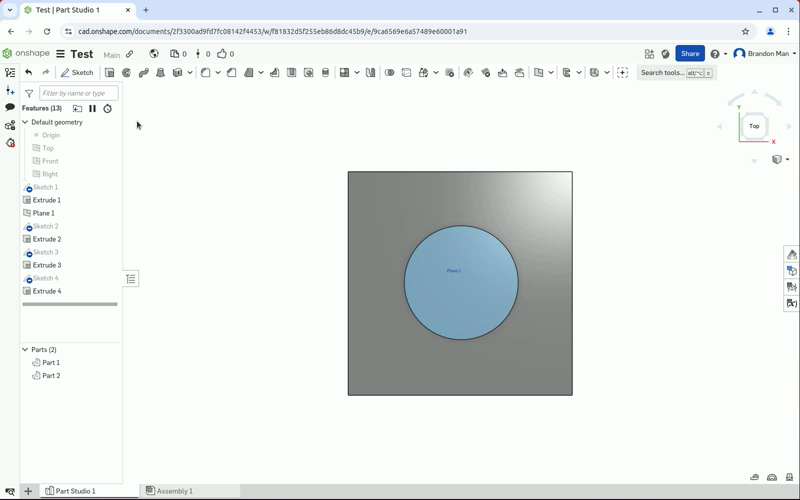
key(shift+h)
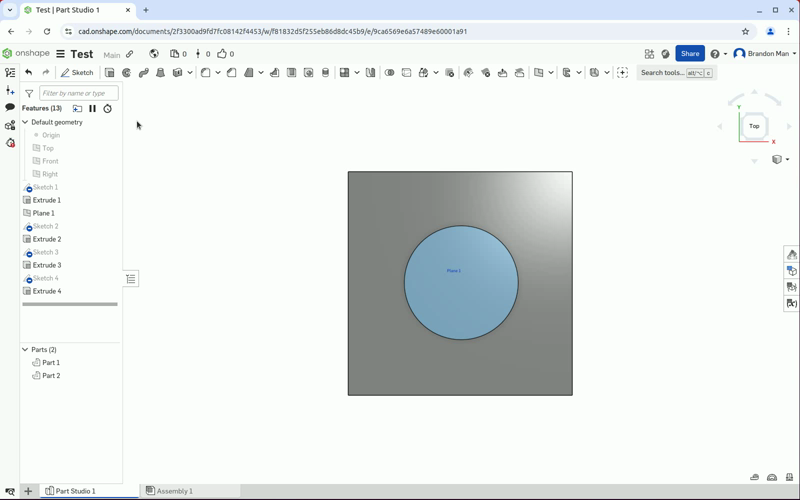
key(shift+h)
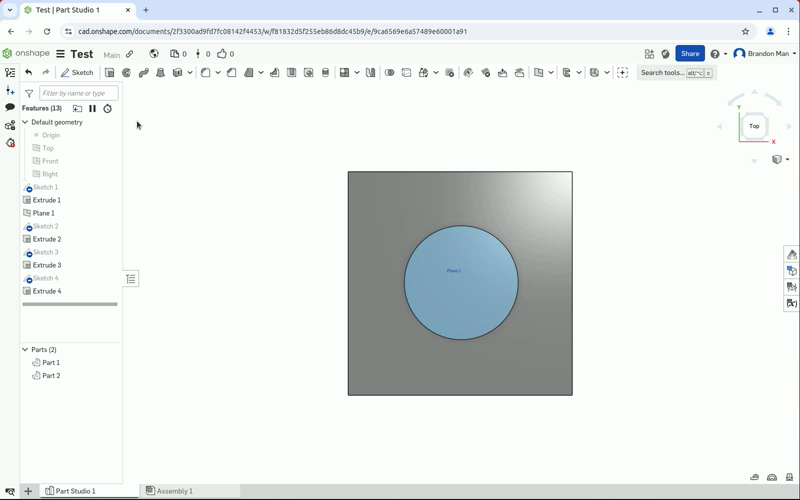
mouse_move(73, 189)
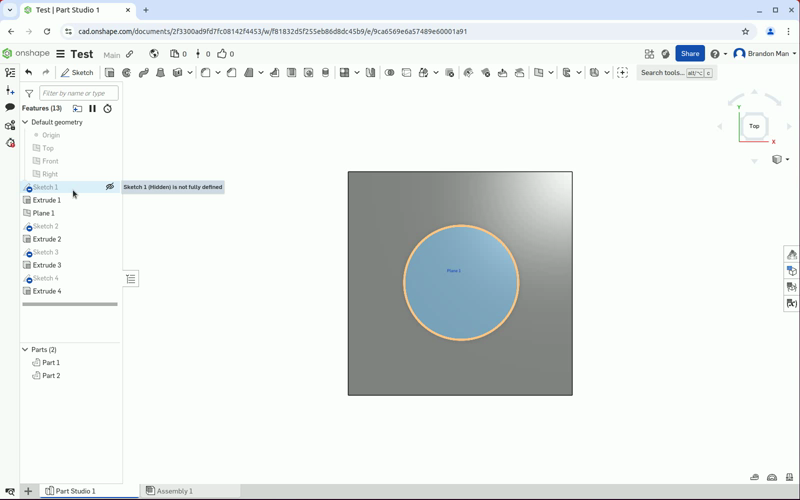
click(73, 189)
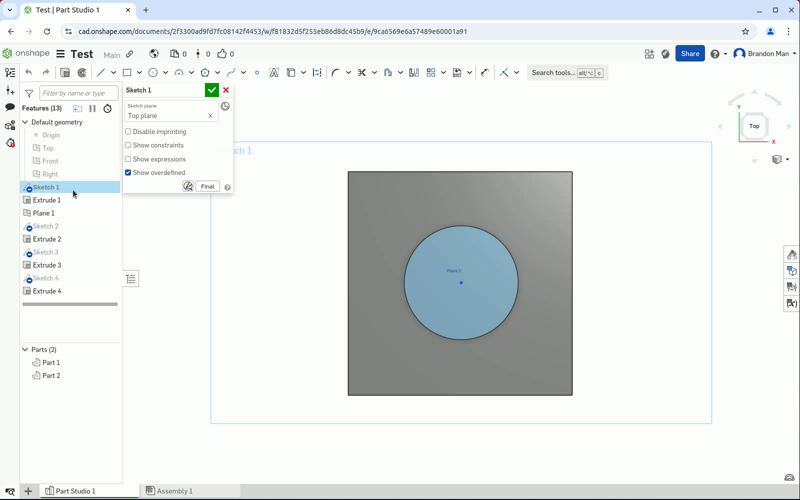
mouse_move(229, 92)
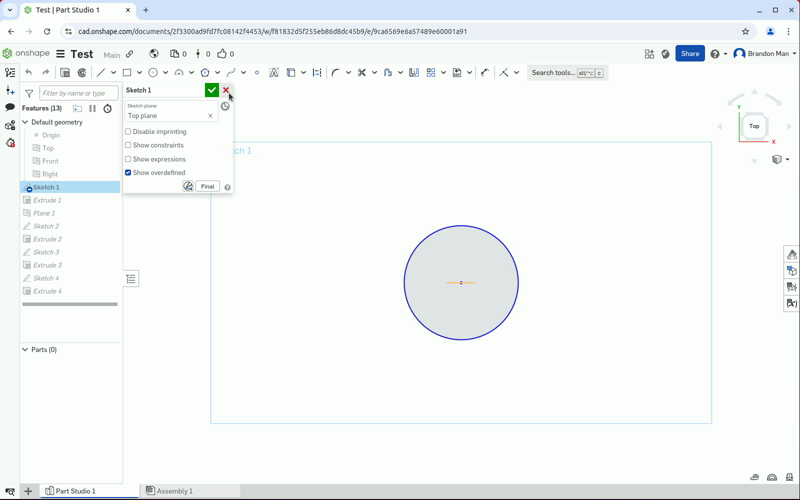
click(229, 92)
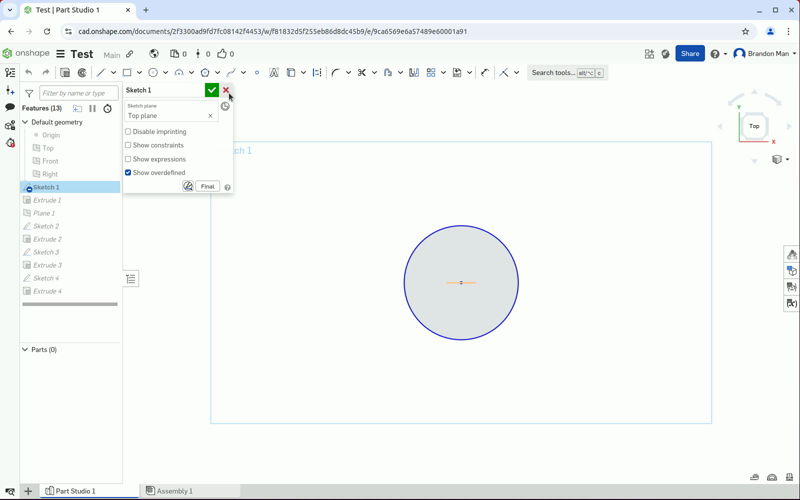
key(shift+s)
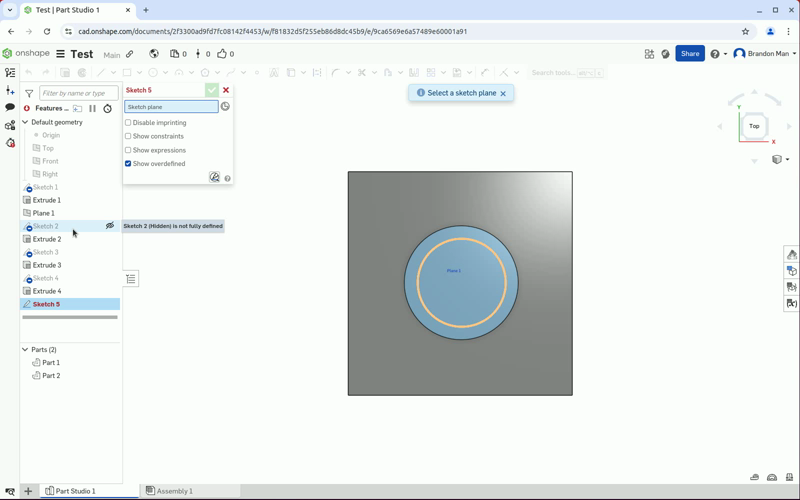
scroll(3)
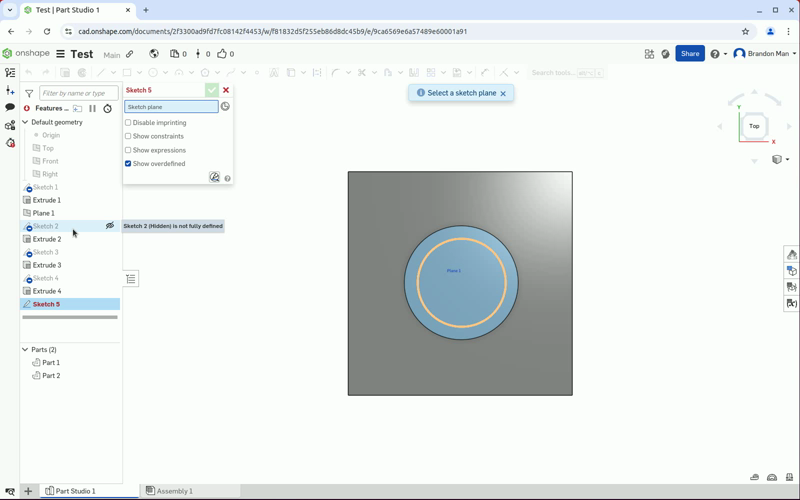
mouse_move(73, 150)
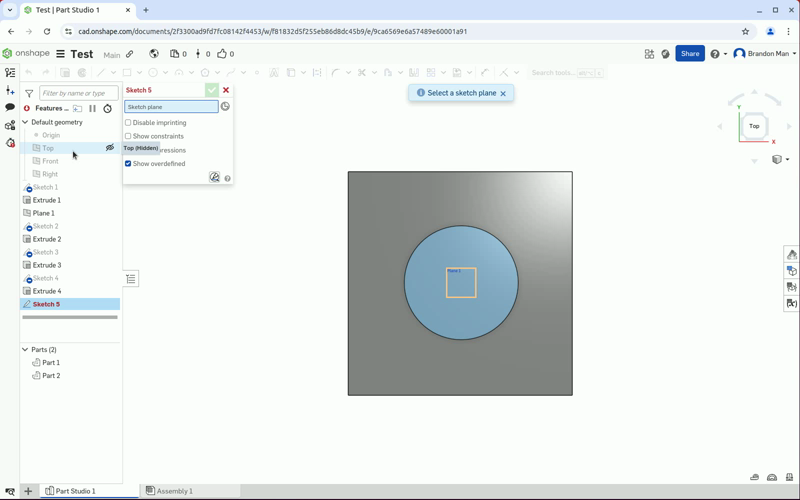
click(73, 150)
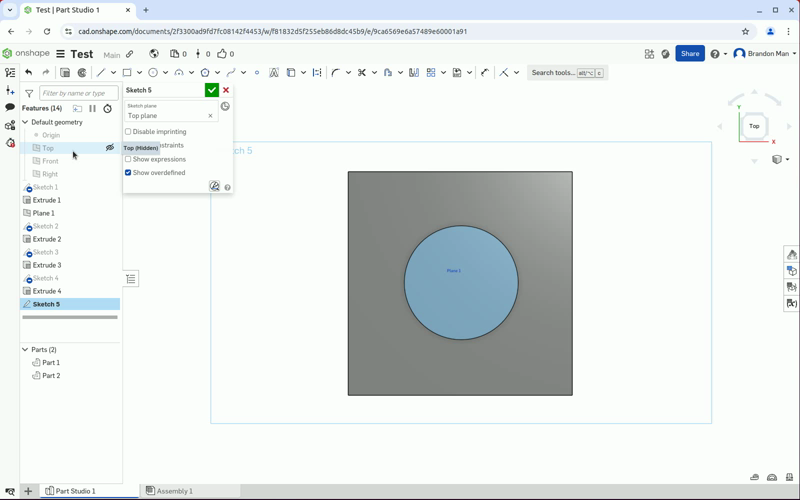
mouse_move(73, 352)
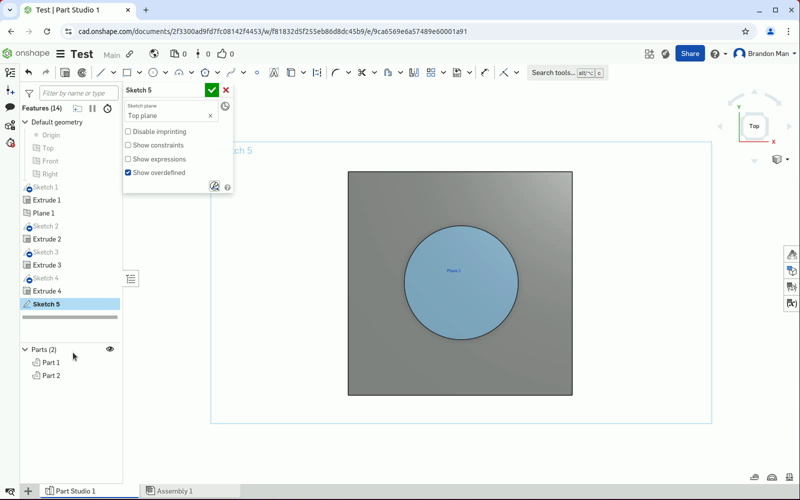
key(y)
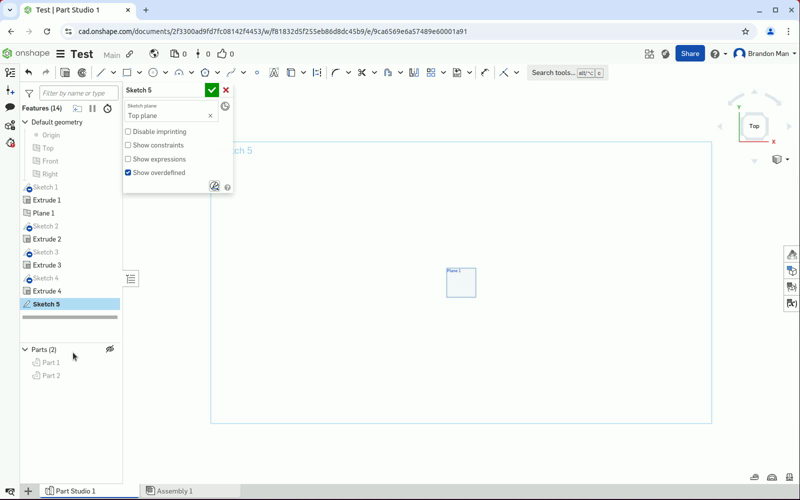
key(c)
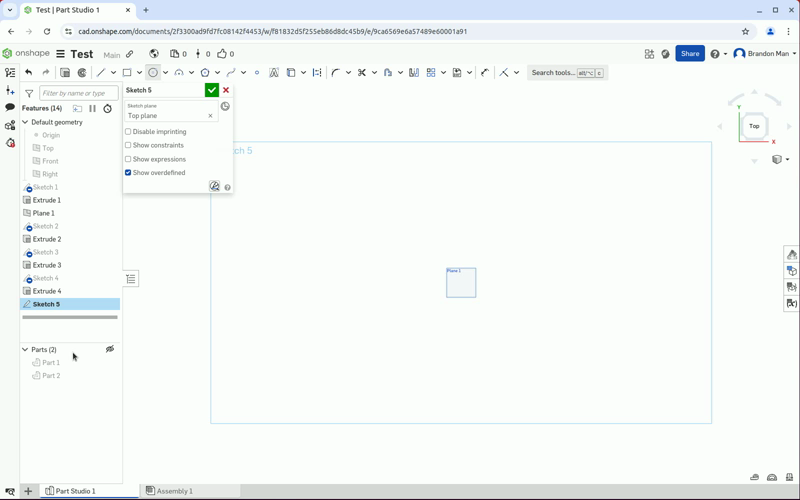
key_down(shift)
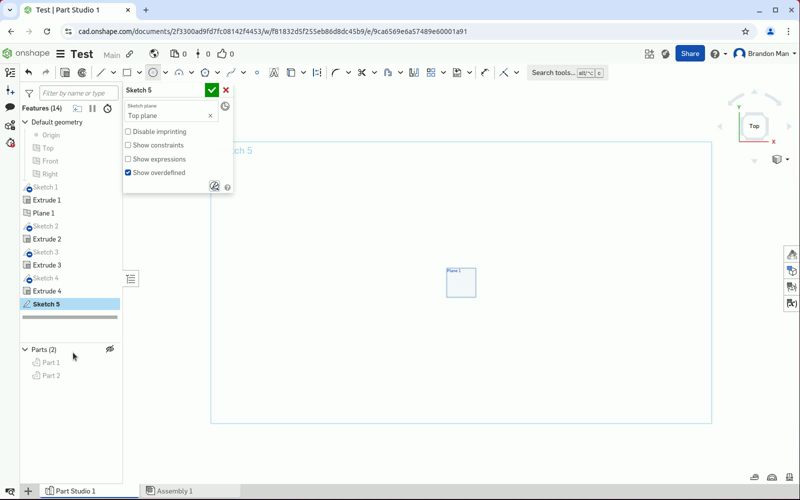
mouse_move(461, 282)
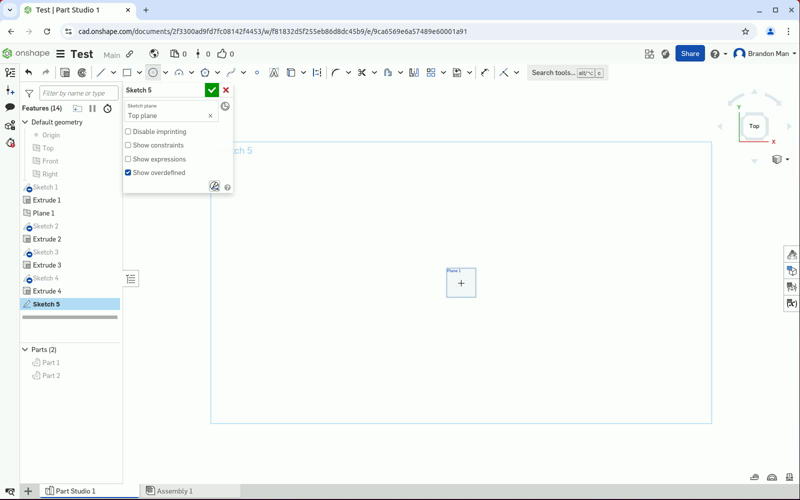
click(461, 282)
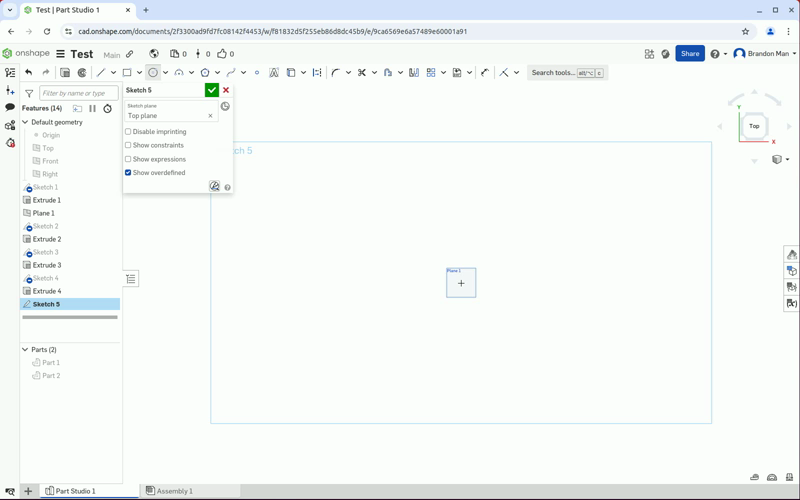
key_up(shift)
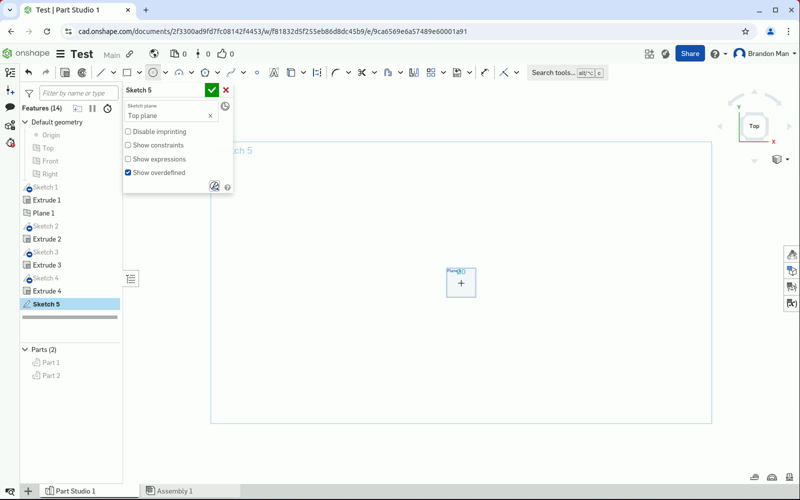
mouse_move(518, 282)
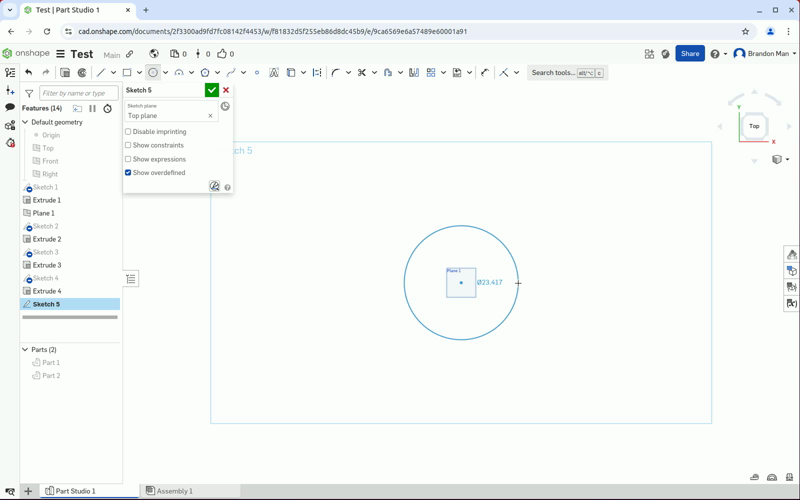
click(518, 282)
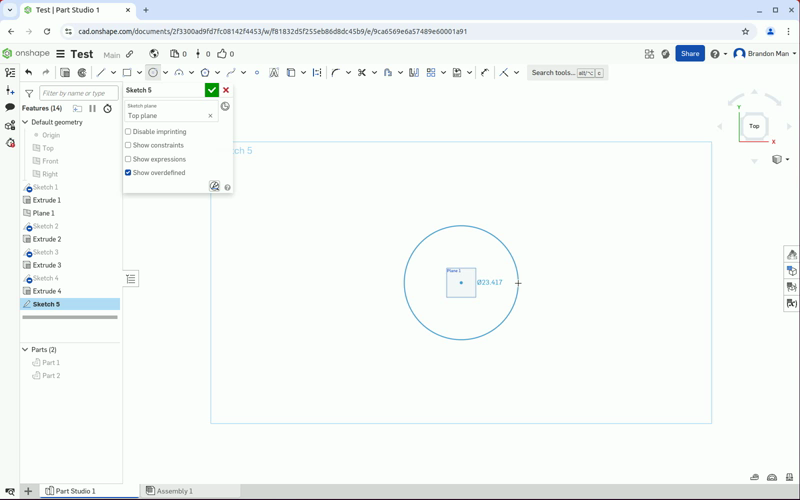
key(esc)
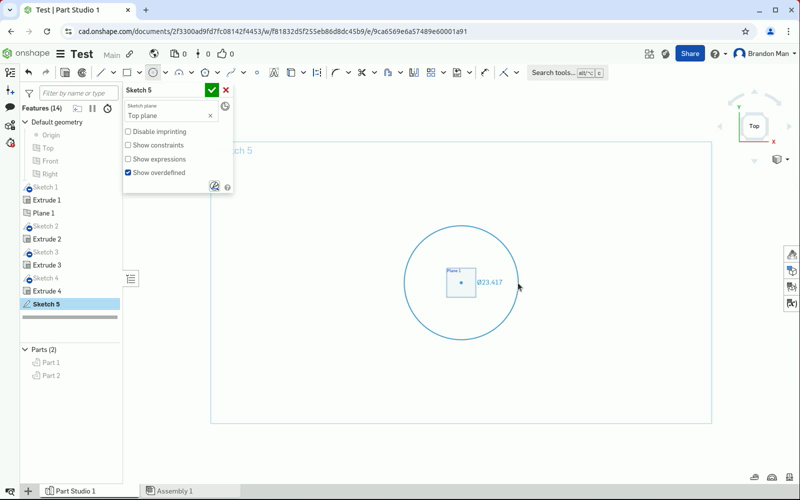
mouse_move(469, 272)
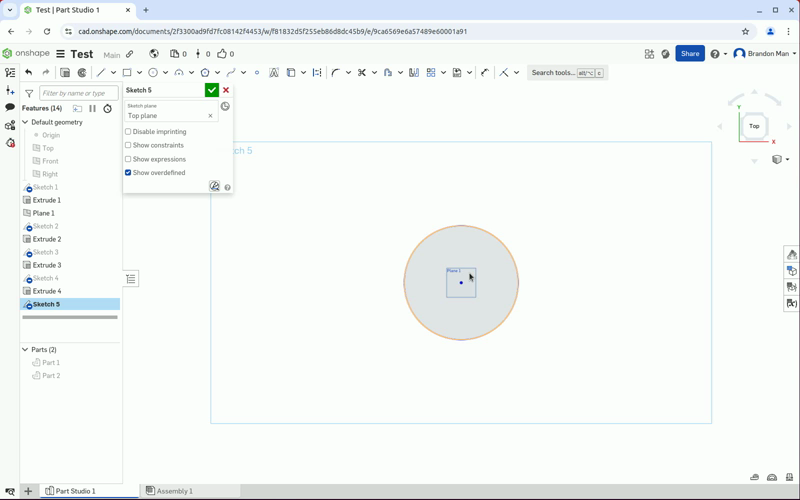
click(469, 272)
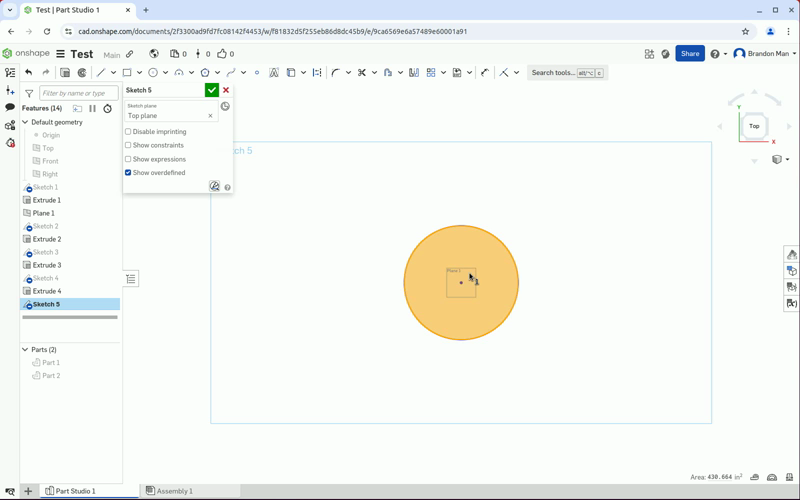
mouse_move(73, 352)
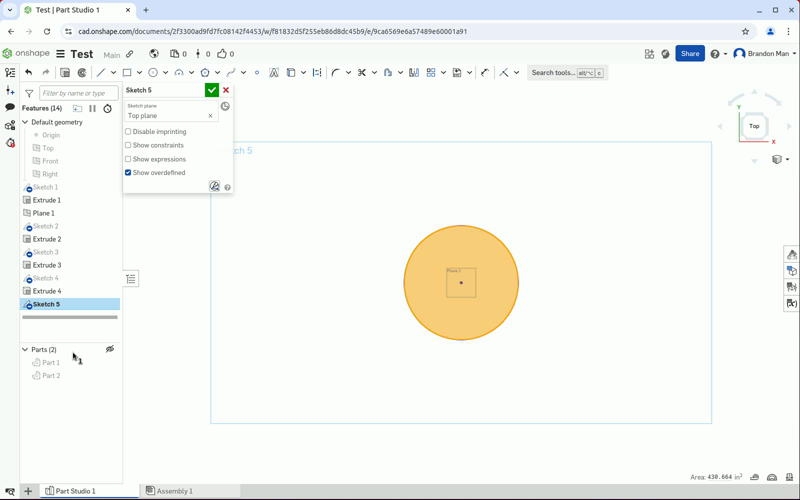
key(shift+y)
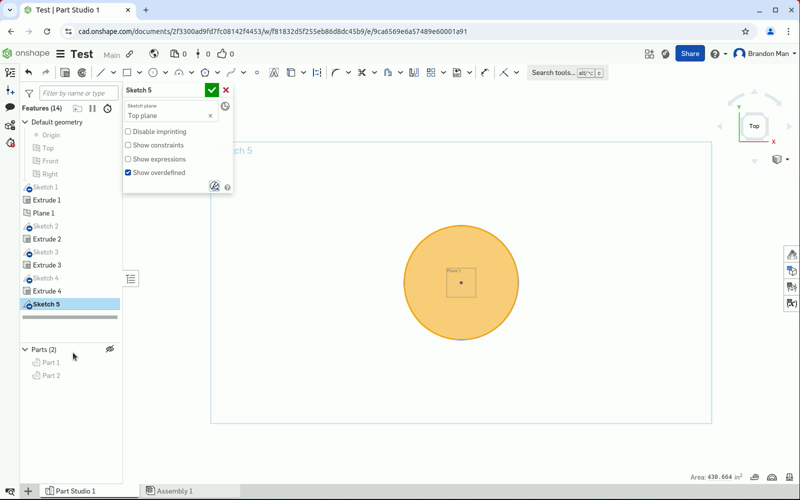
key(shift+e)
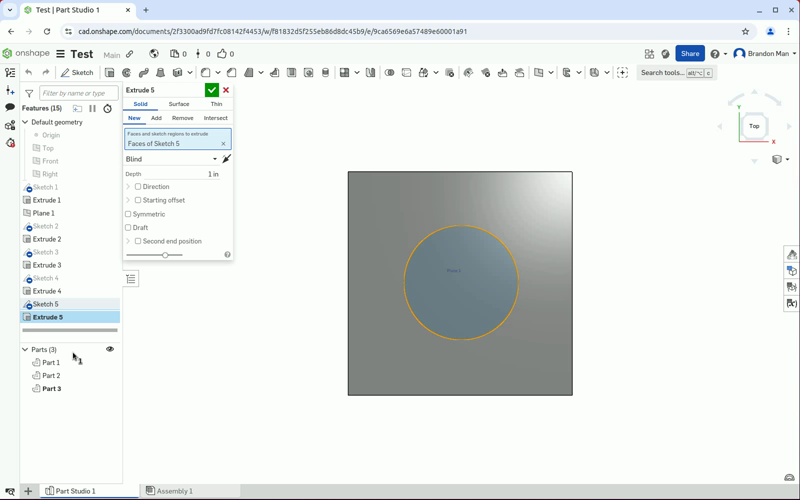
mouse_move(143, 106)
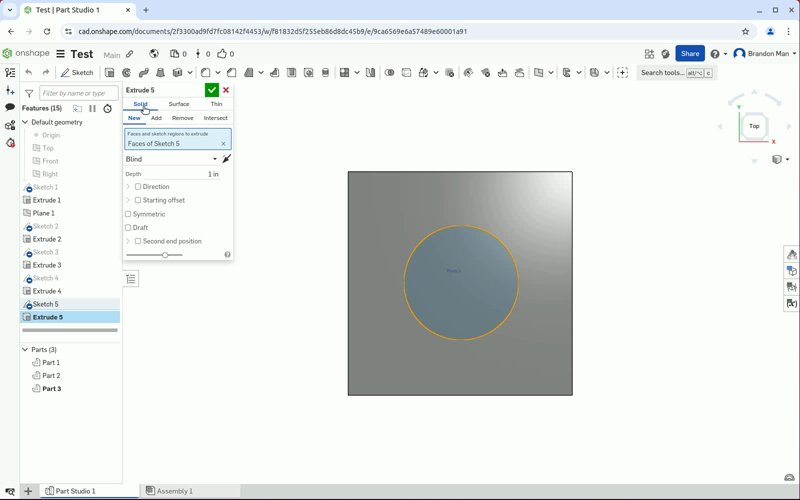
click(143, 106)
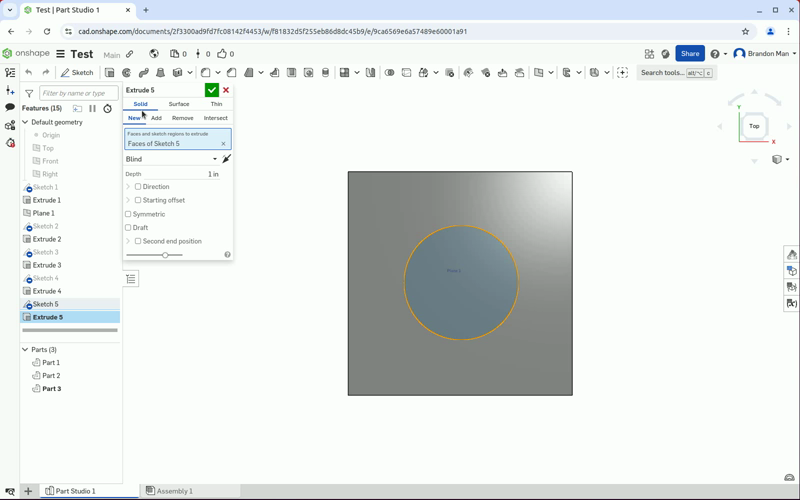
mouse_move(137, 120)
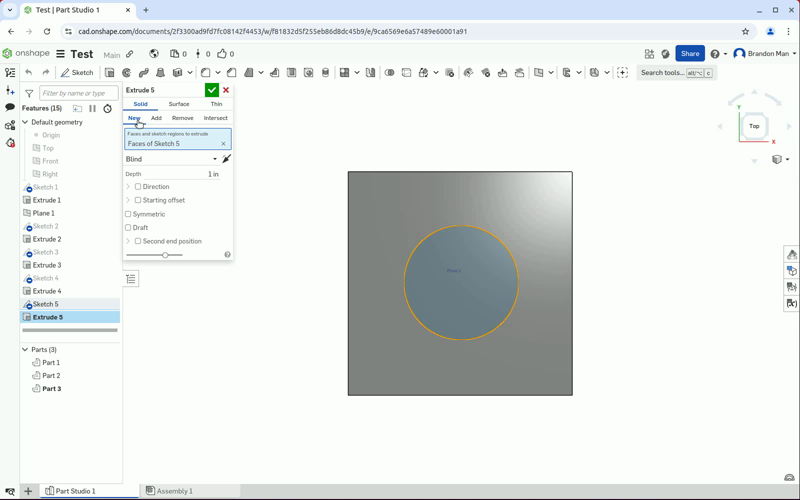
click(137, 120)
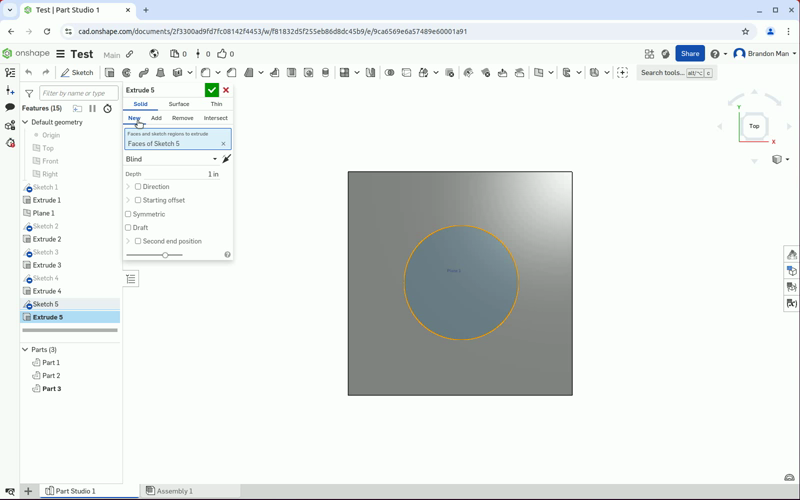
key(tab, 4)
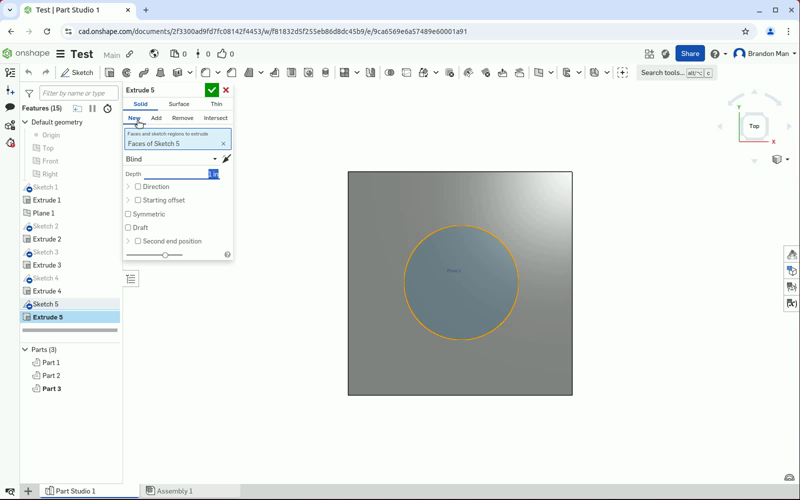
text(3.851)
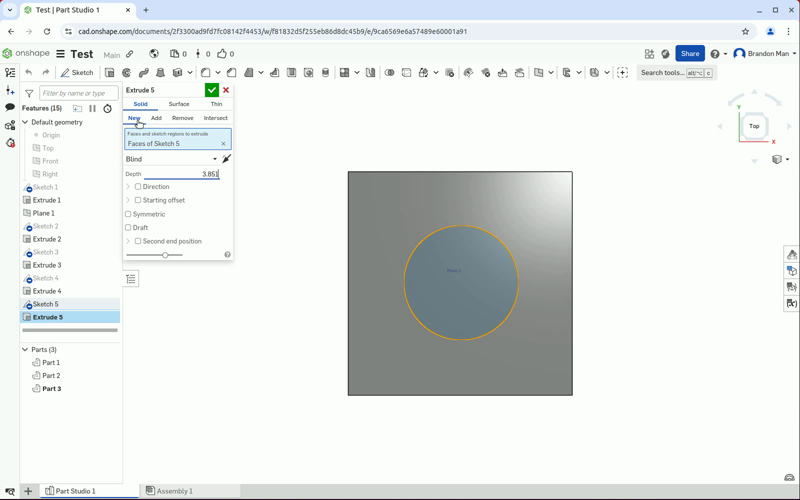
key(tab, 3)
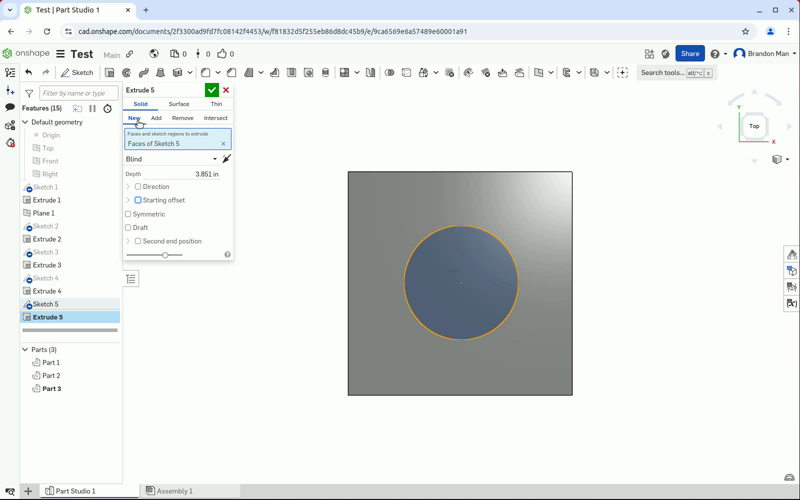
key(tab, 2)
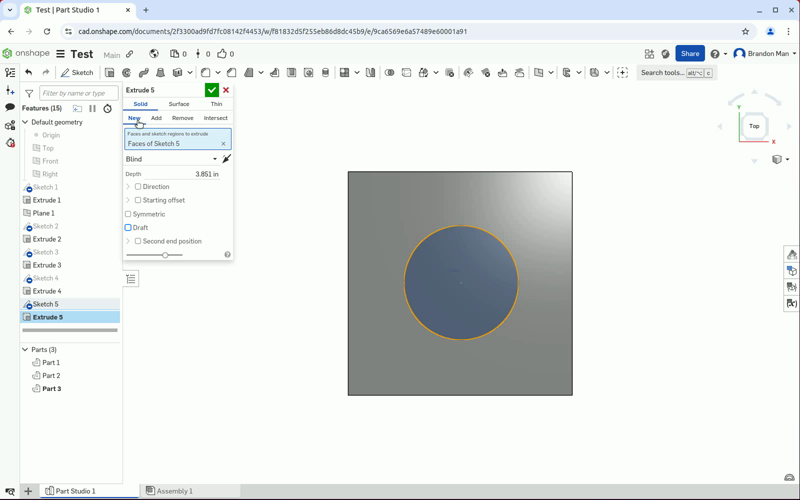
key(space)
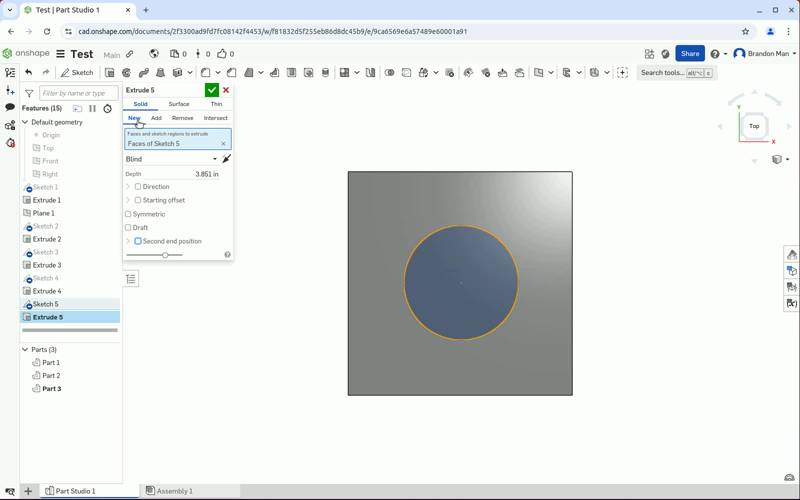
key(tab, 3)
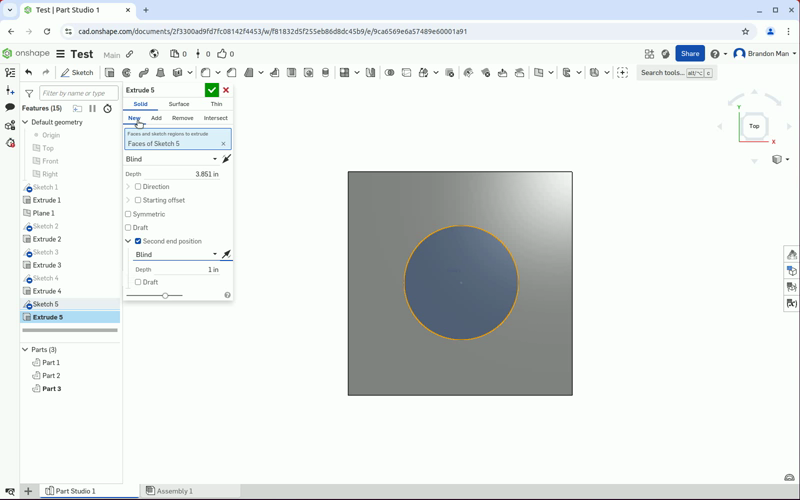
text(1.926)
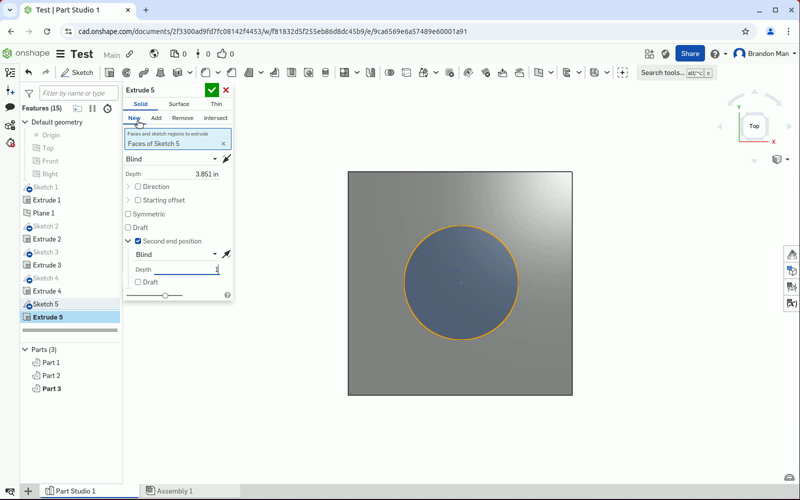
key(enter)
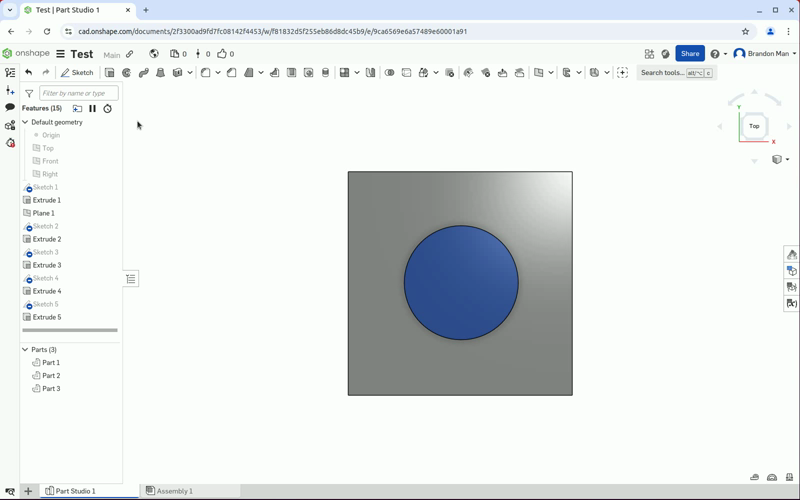
key(shift+h)
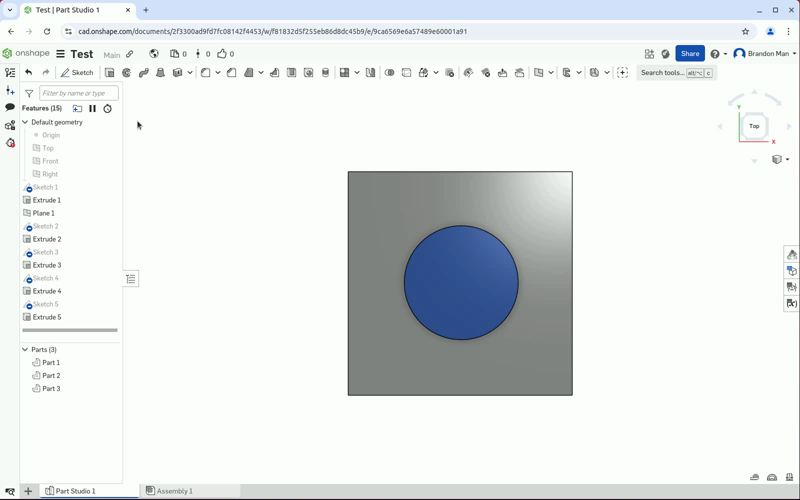
key(shift+h)
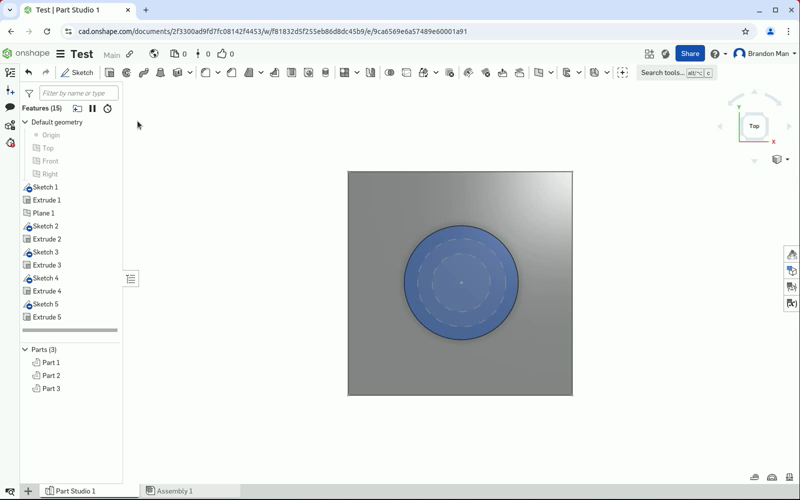
key(shift+7)
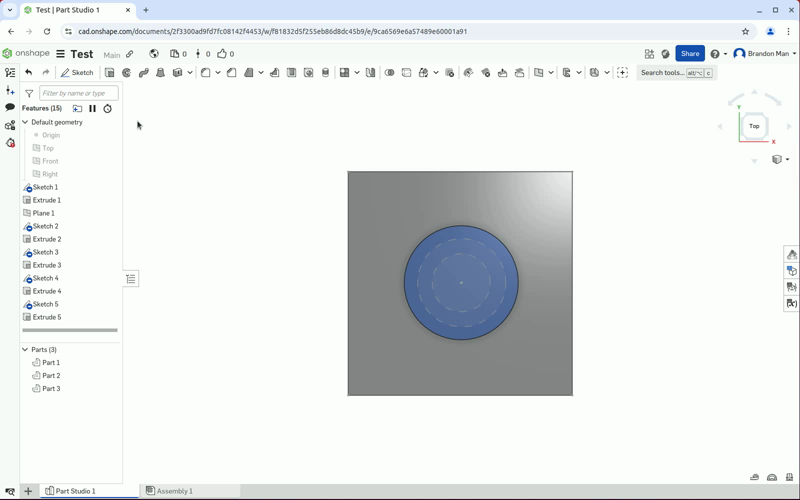
key(up, 3)
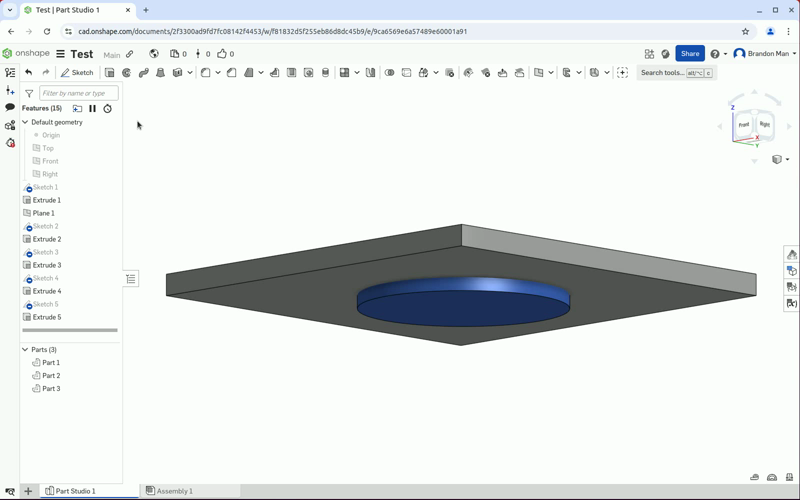
key(left, 3)
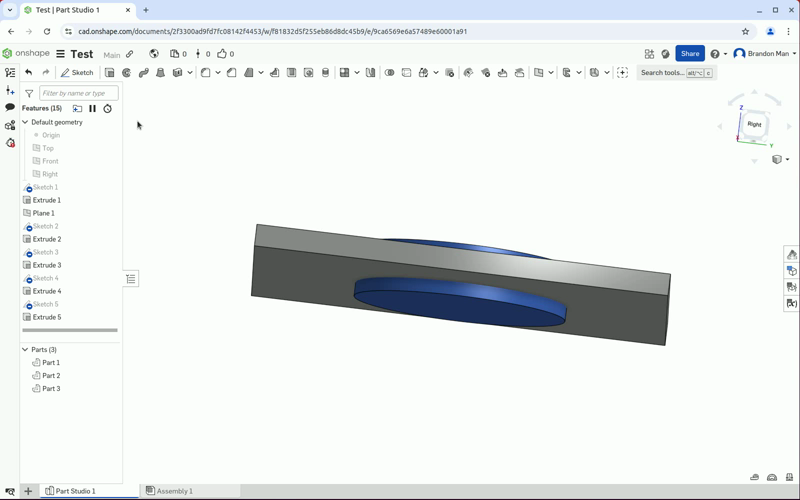
key(right, 3)
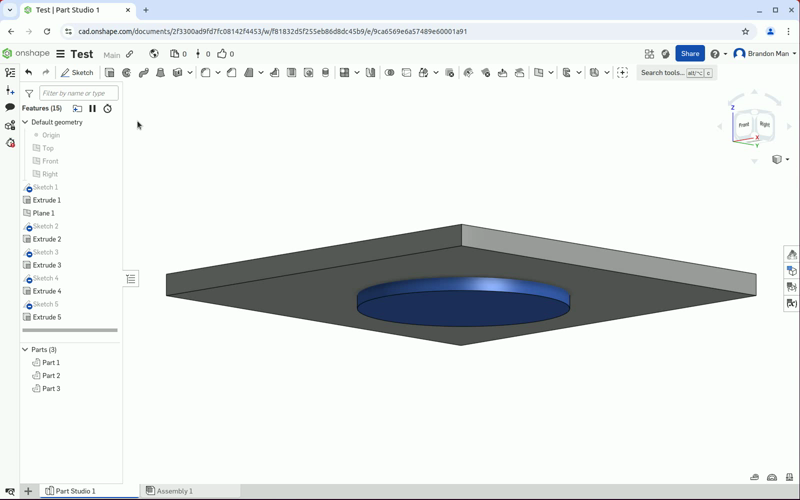
key(down, 3)
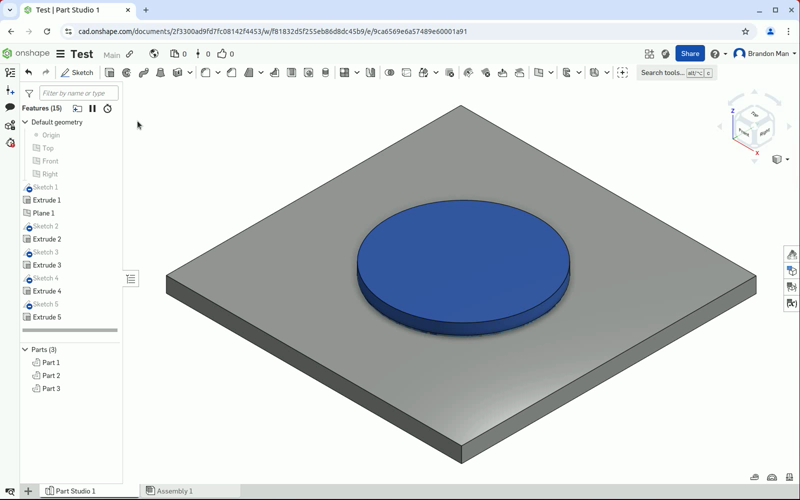
mouse_move(73, 189)
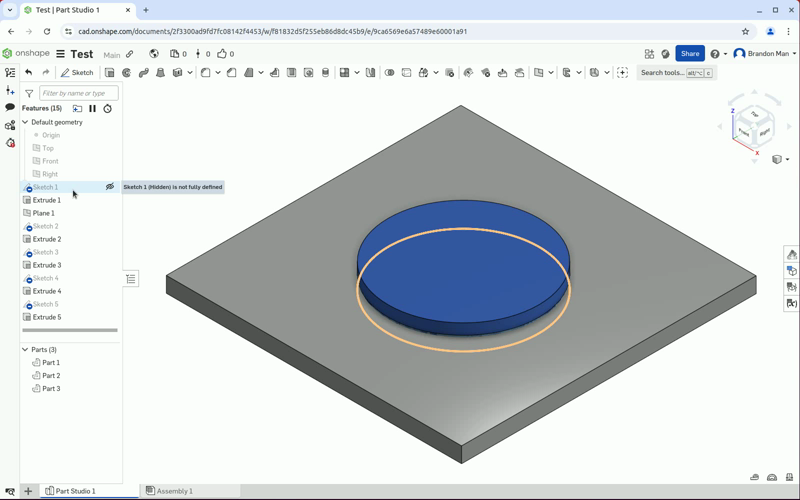
click(73, 189)